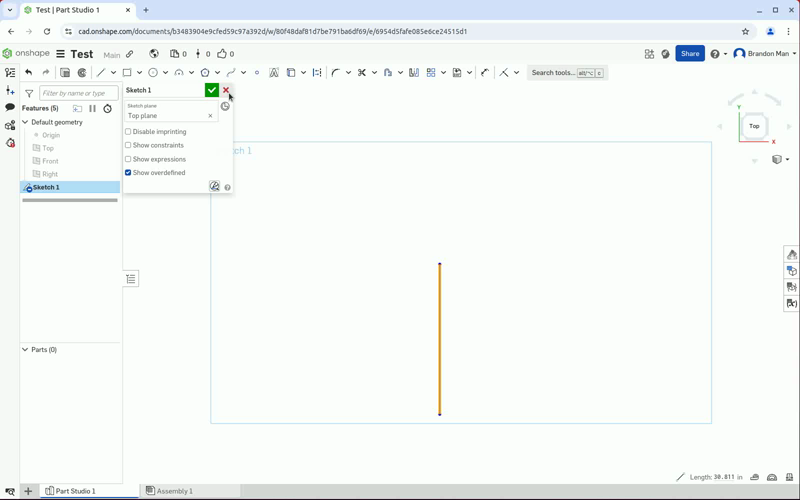
key(shift+h)
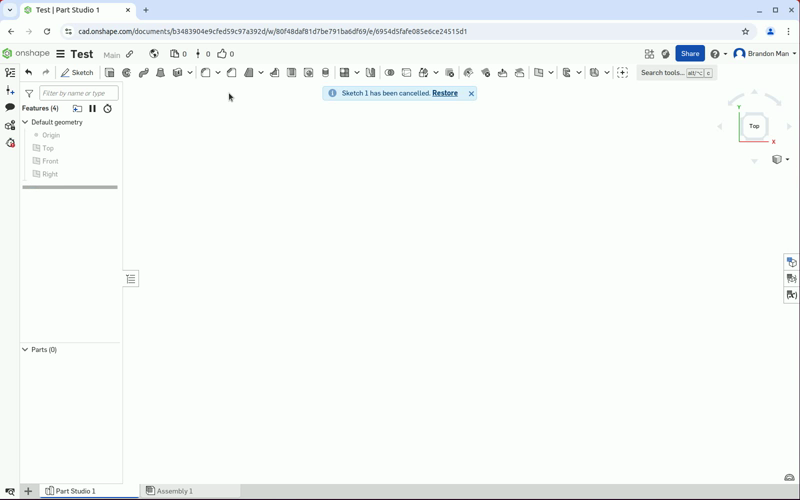
mouse_move(73, 352)
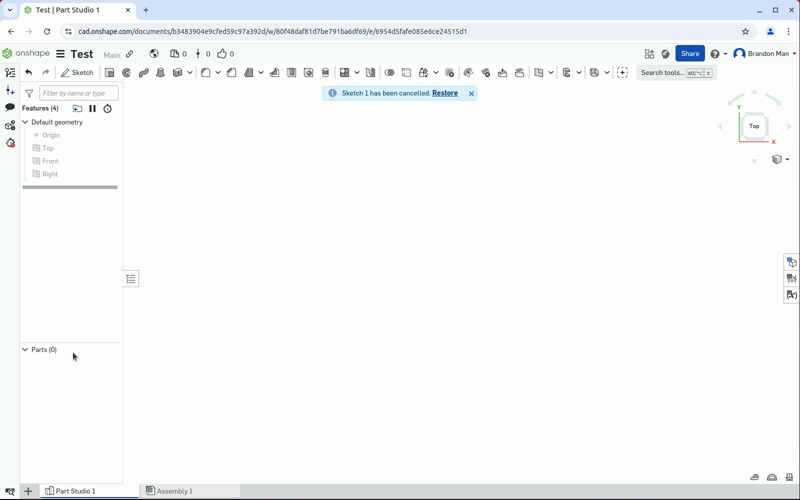
key(y)
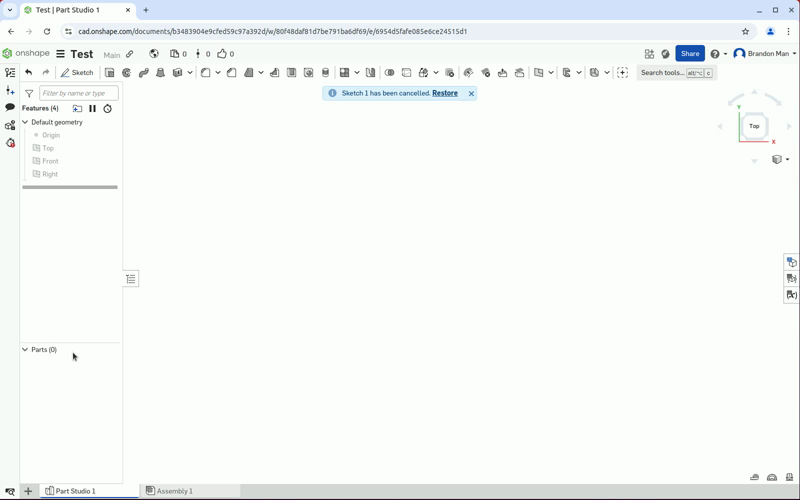
key(shift+p)
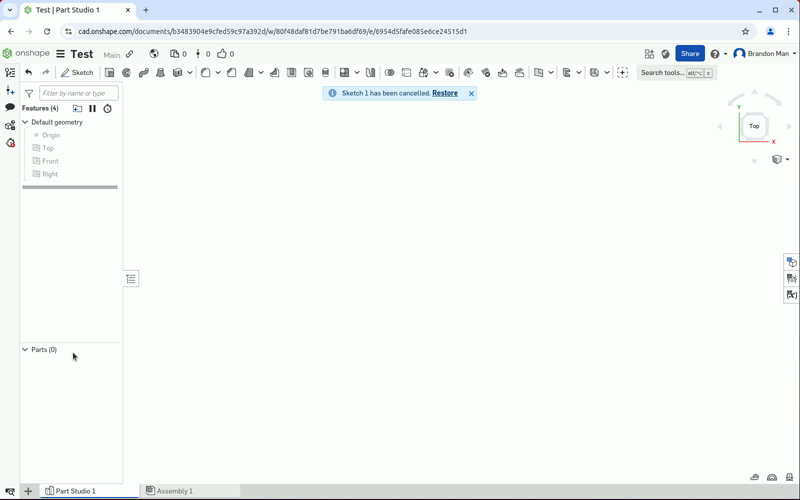
key(space)
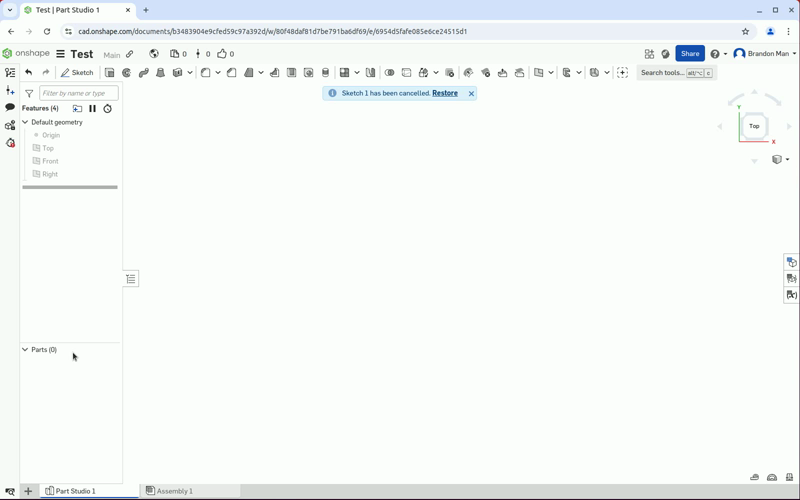
key_down(shift)
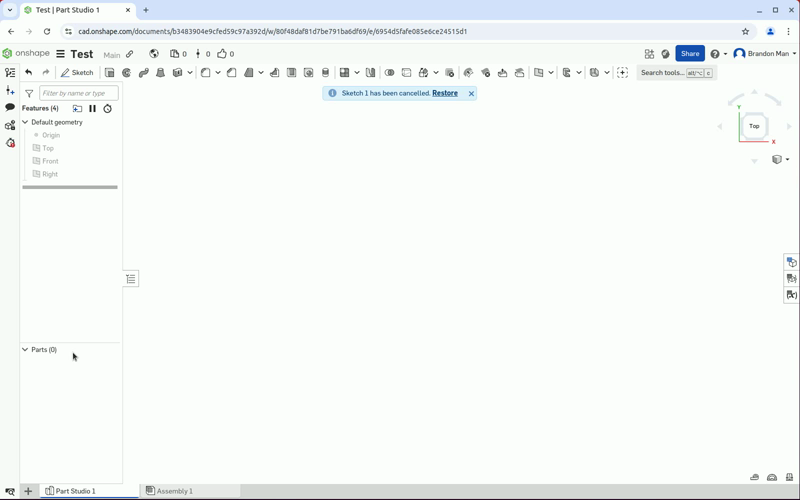
key(up)
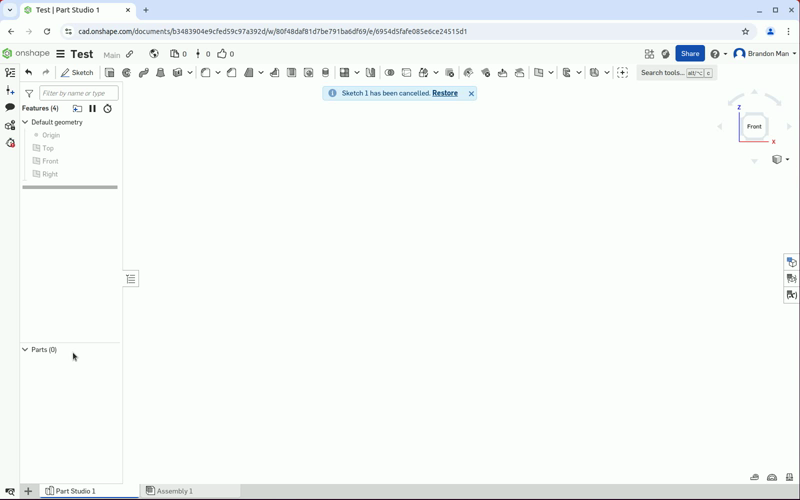
key_up(shift)
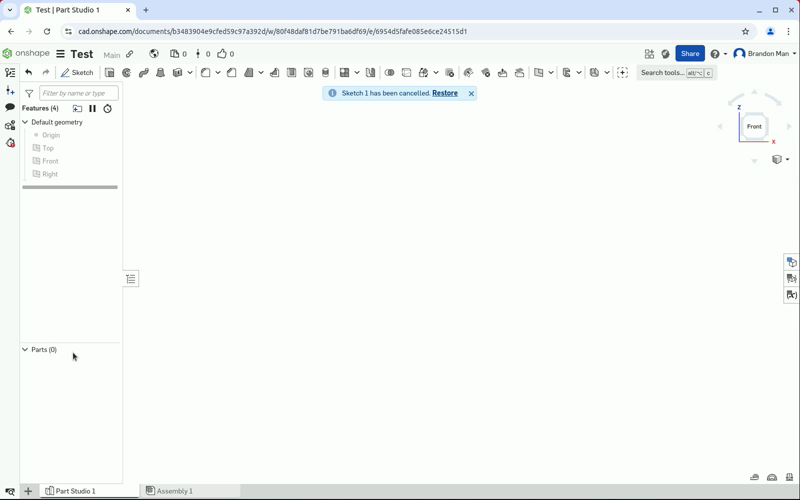
mouse_move(73, 352)
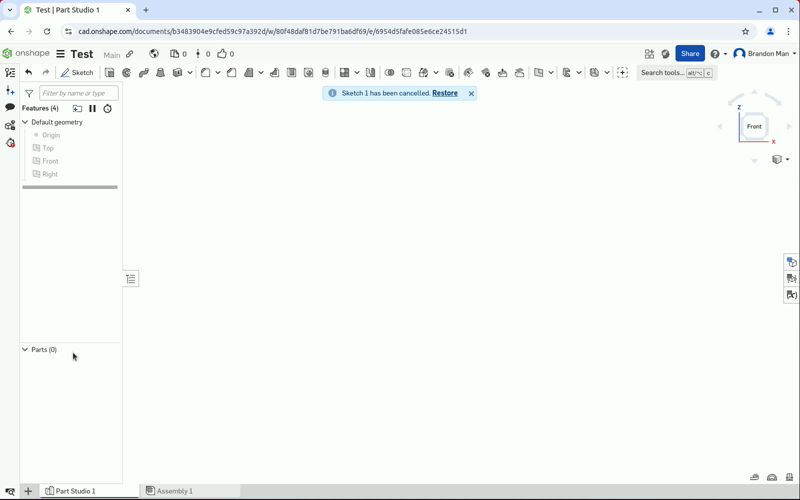
key(shift+y)
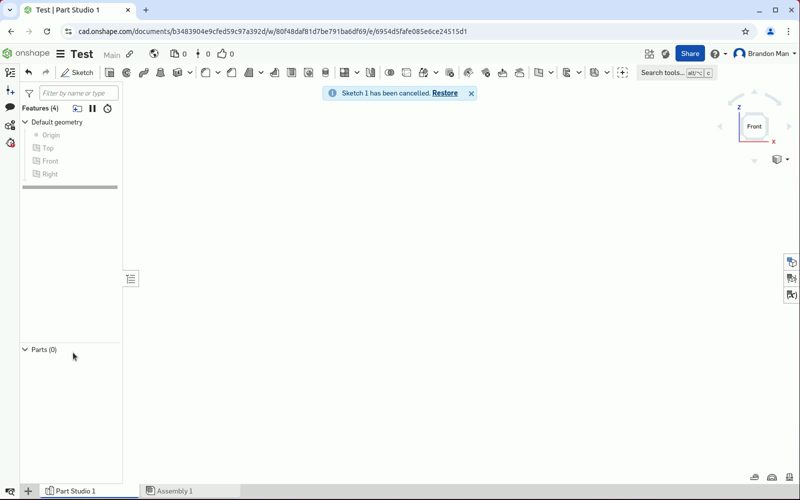
key(shift+s)
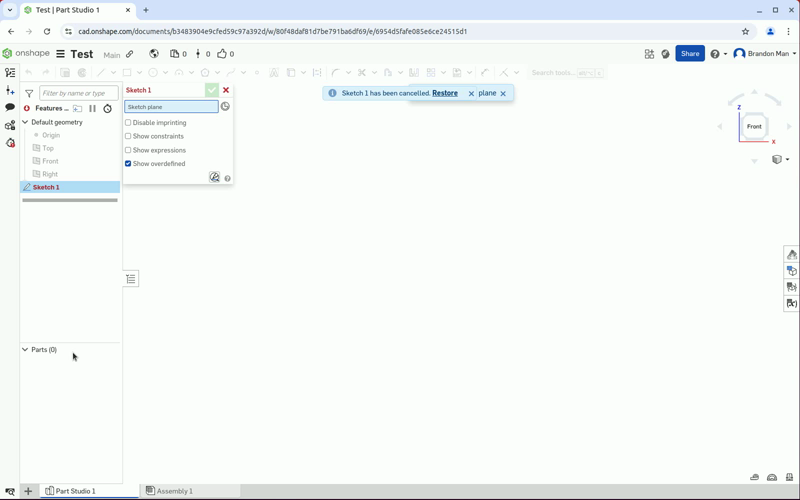
mouse_move(73, 163)
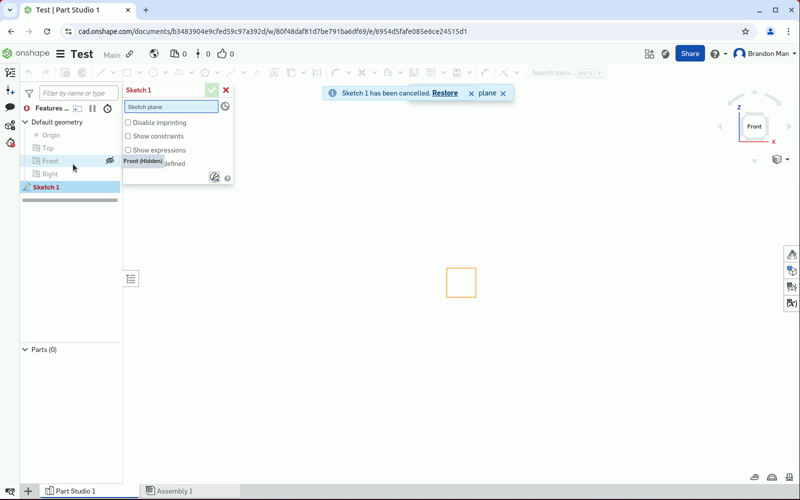
click(73, 163)
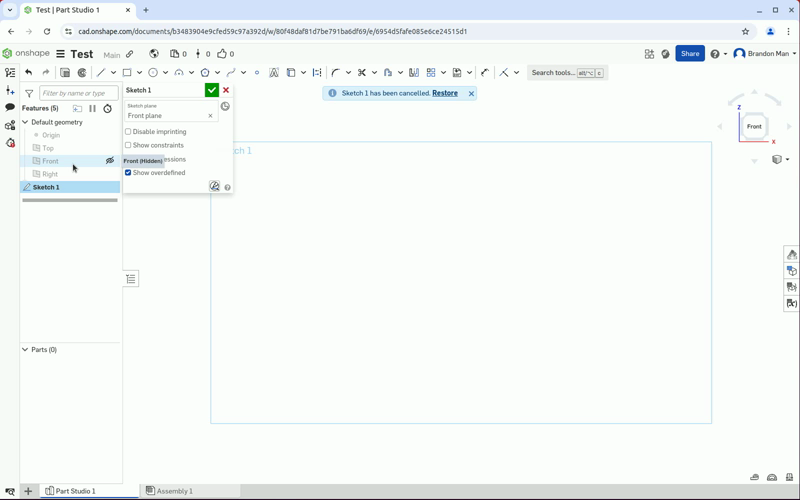
mouse_move(73, 352)
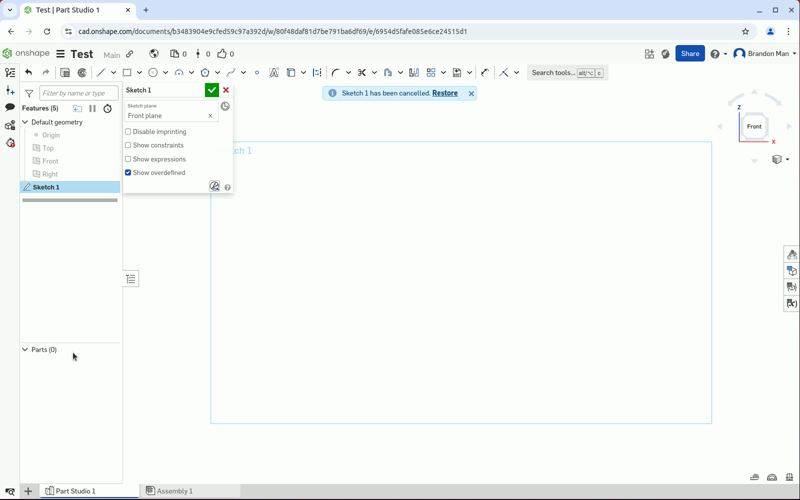
key(y)
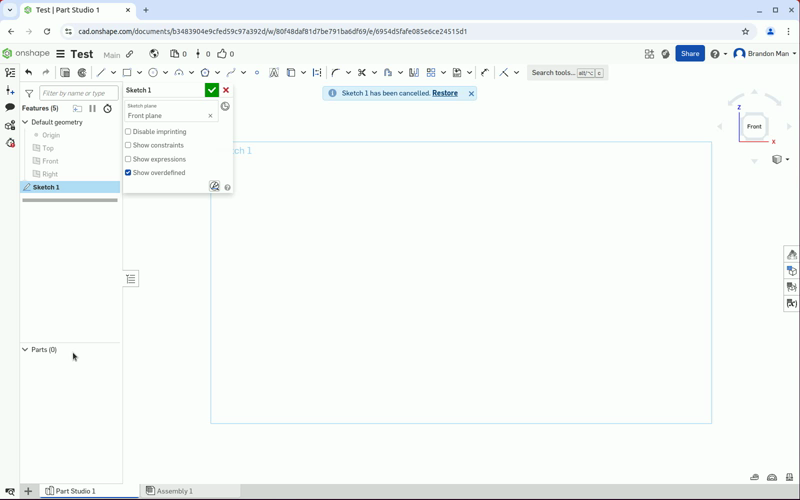
key(l)
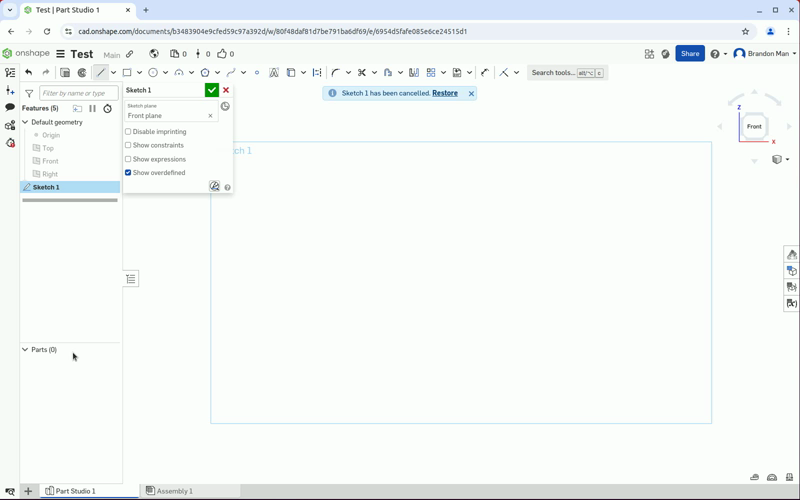
key_down(shift)
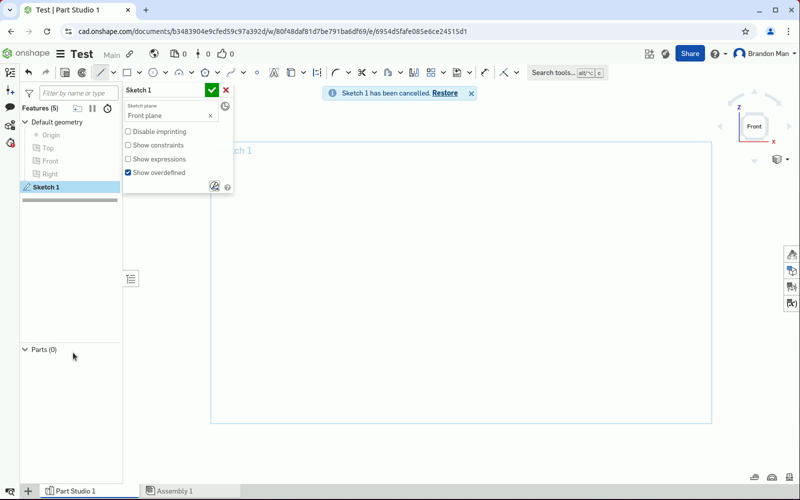
mouse_move(363, 282)
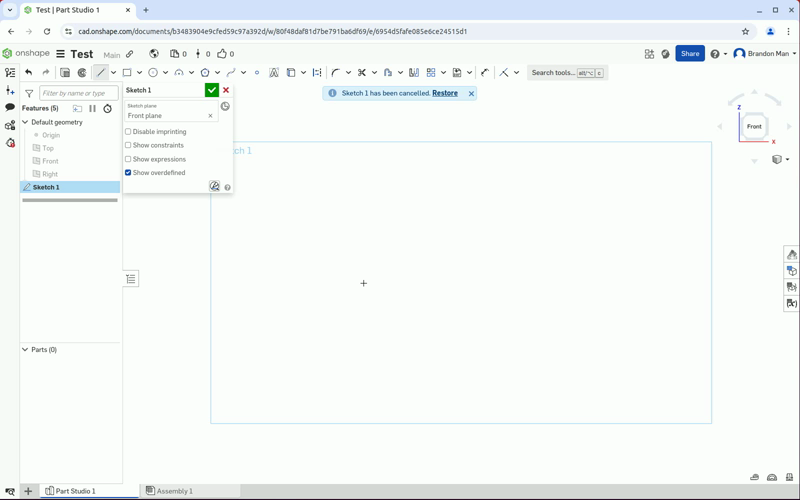
click(363, 282)
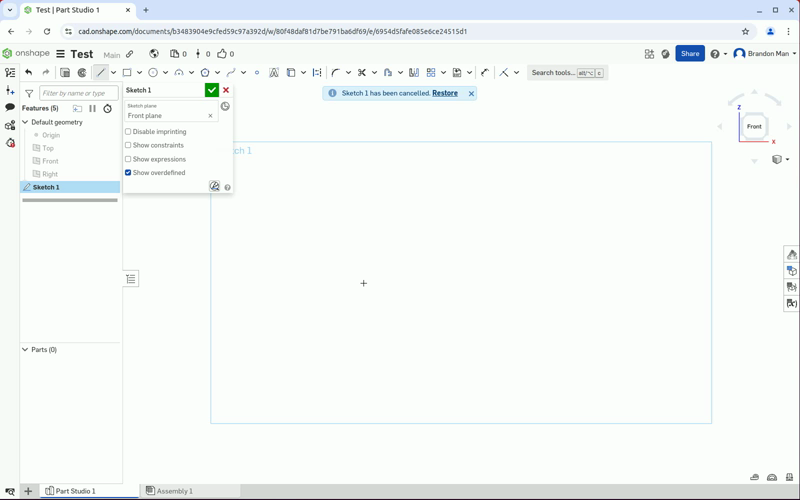
key_up(shift)
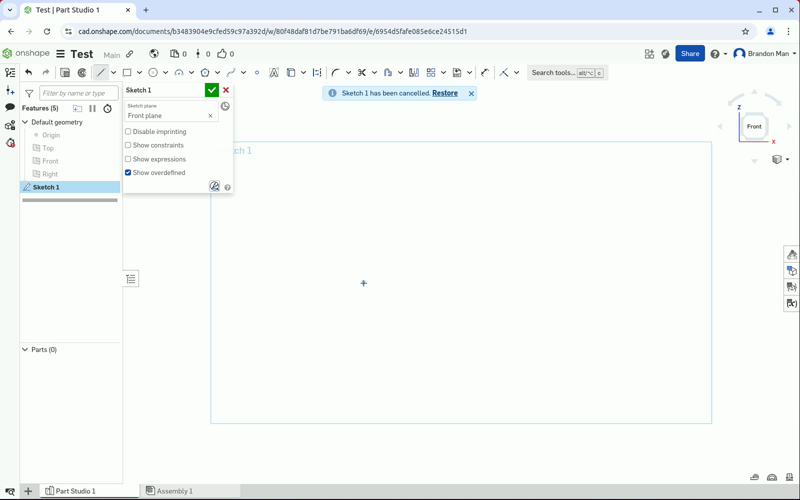
key_down(shift)
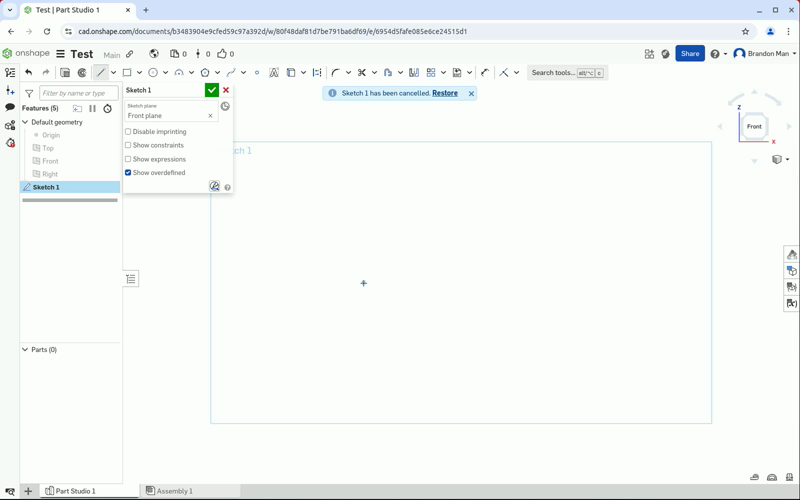
mouse_move(557, 282)
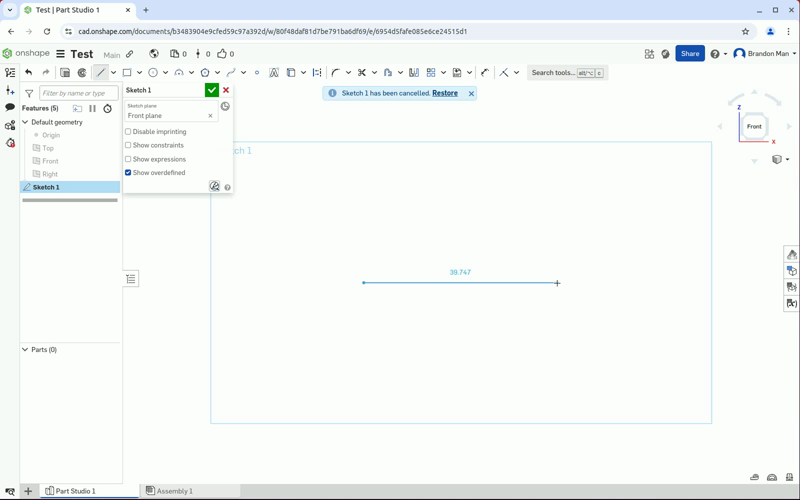
click(557, 282)
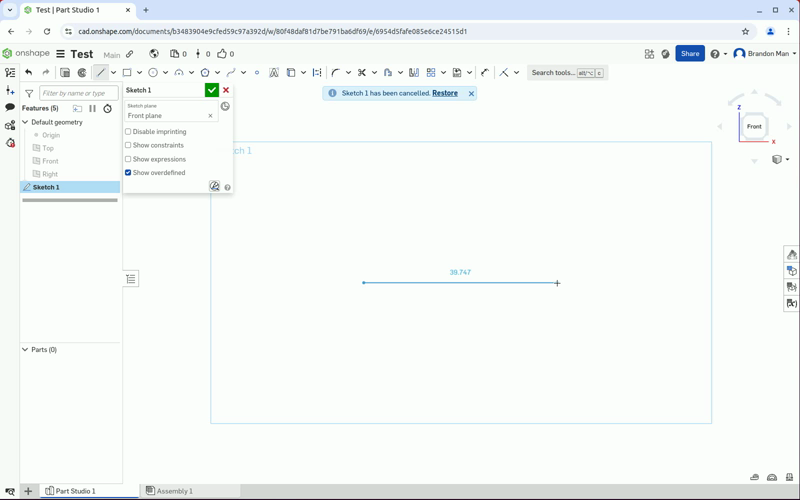
key_up(shift)
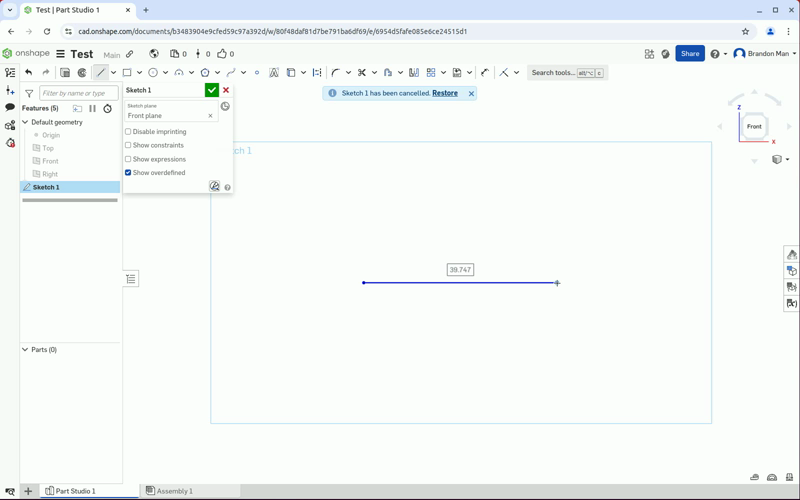
key_down(shift)
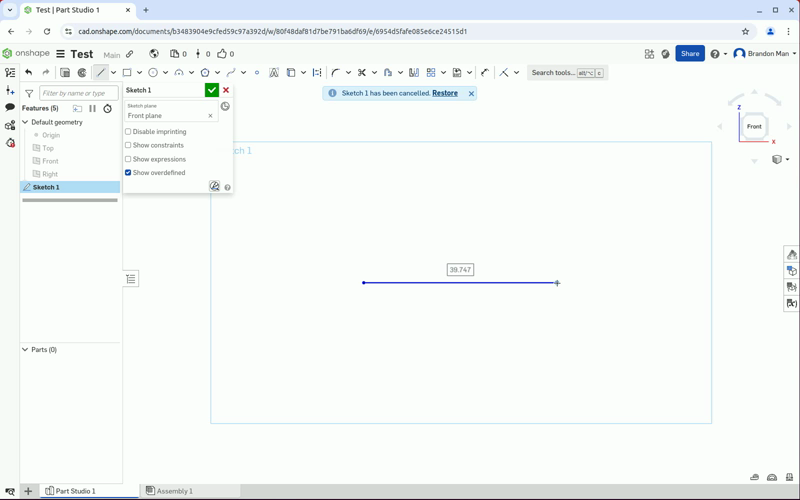
mouse_move(587, 282)
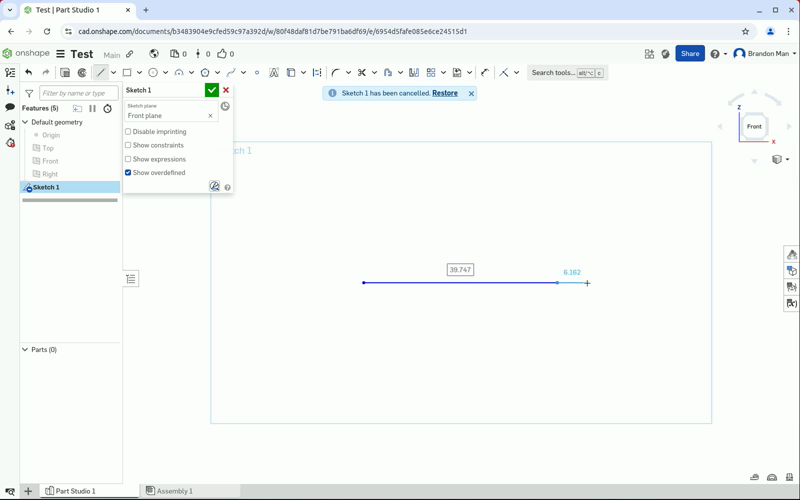
mouse_move(557, 242)
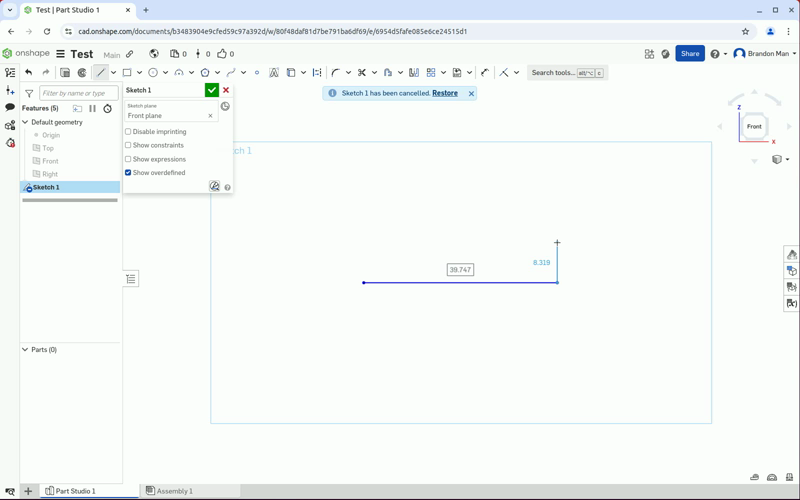
click(557, 242)
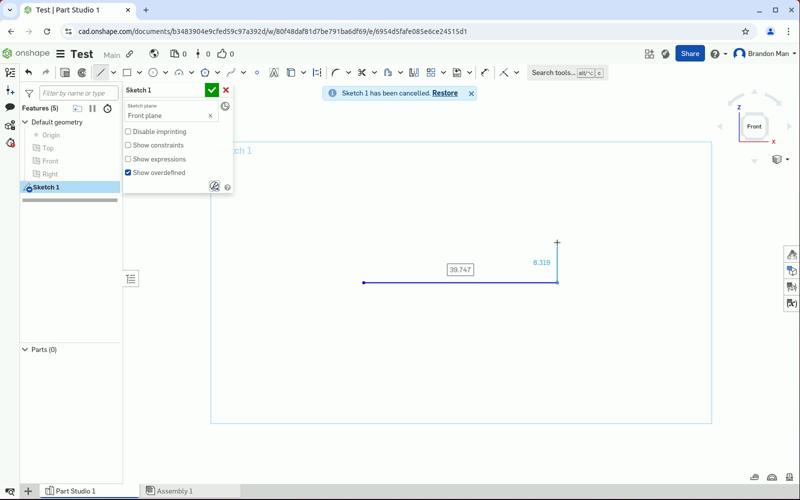
key_up(shift)
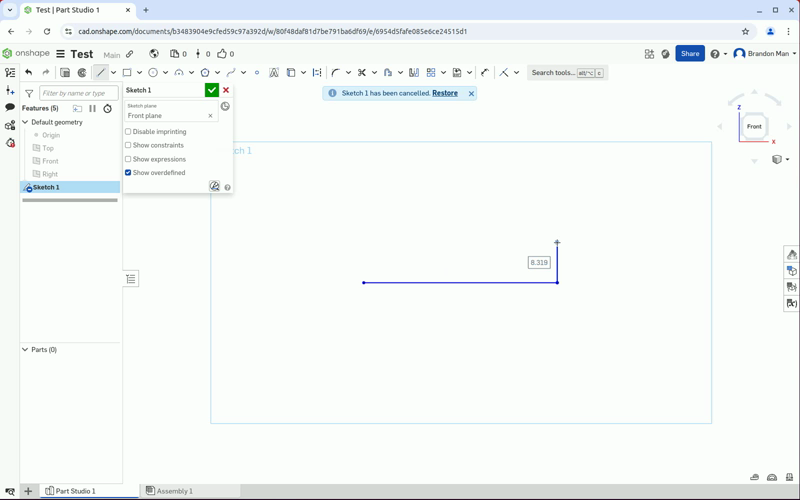
key_down(shift)
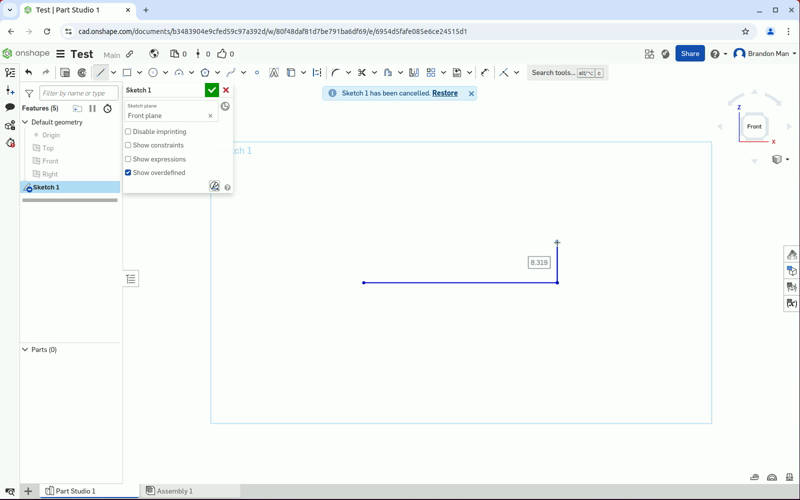
mouse_move(363, 242)
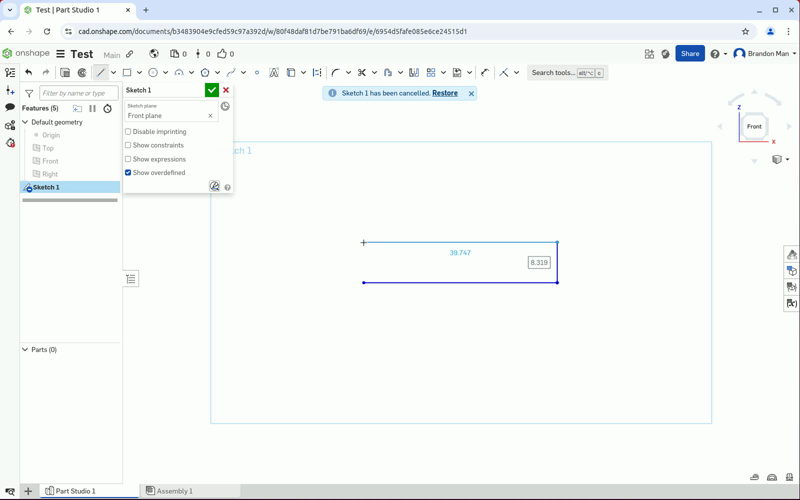
click(363, 242)
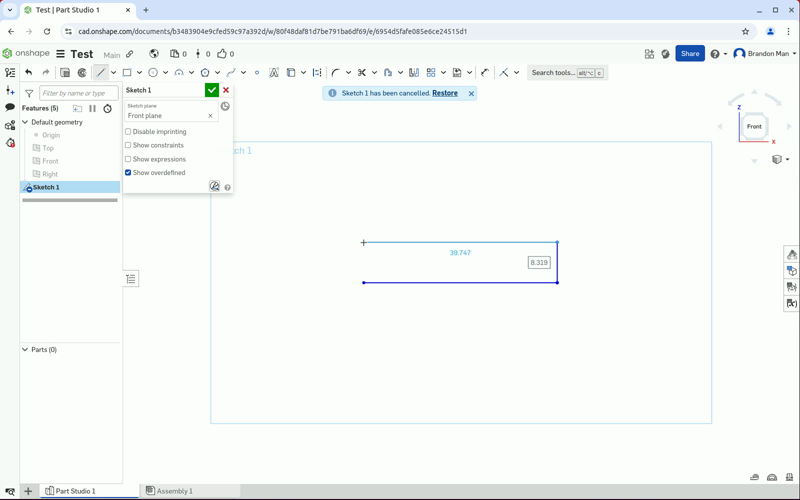
key_up(shift)
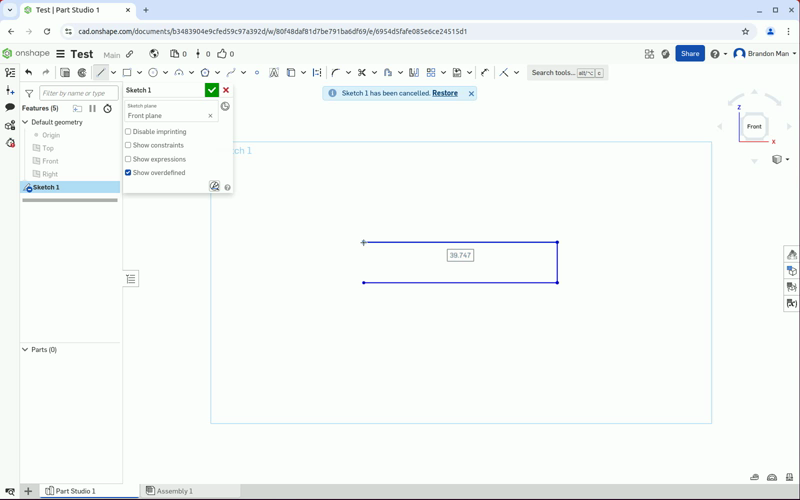
mouse_move(393, 242)
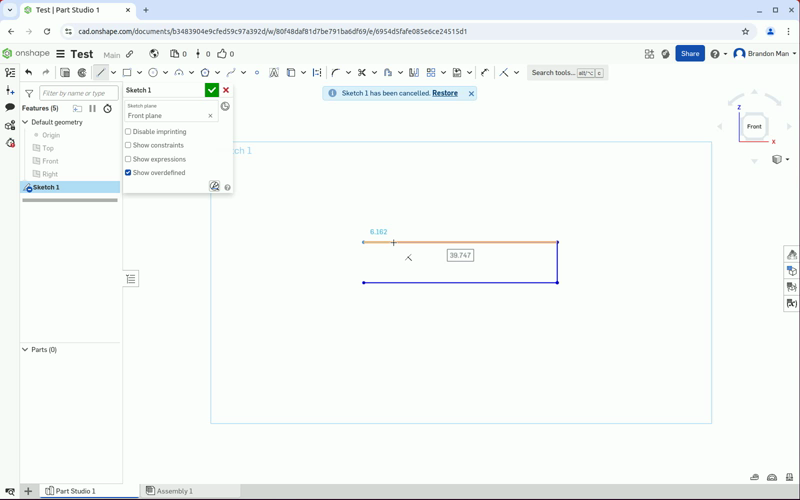
key_down(shift)
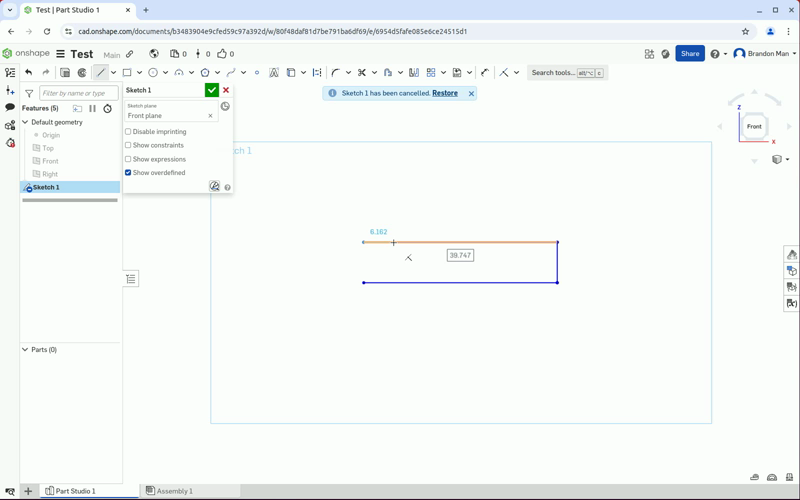
mouse_move(363, 282)
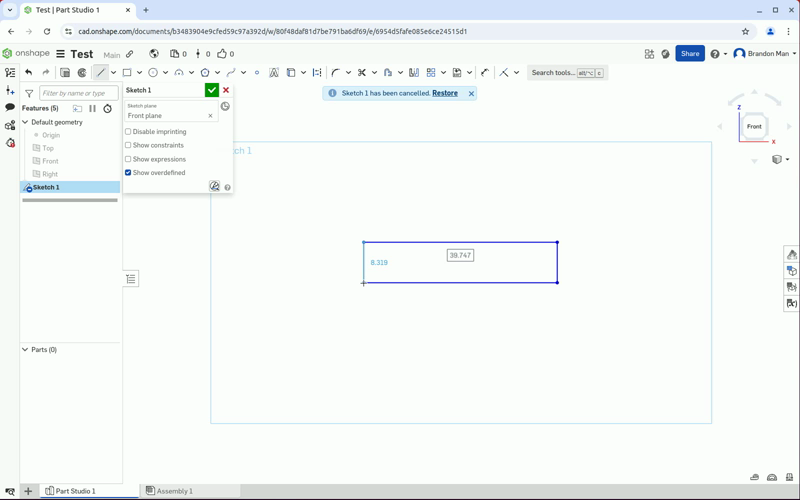
key_up(shift)
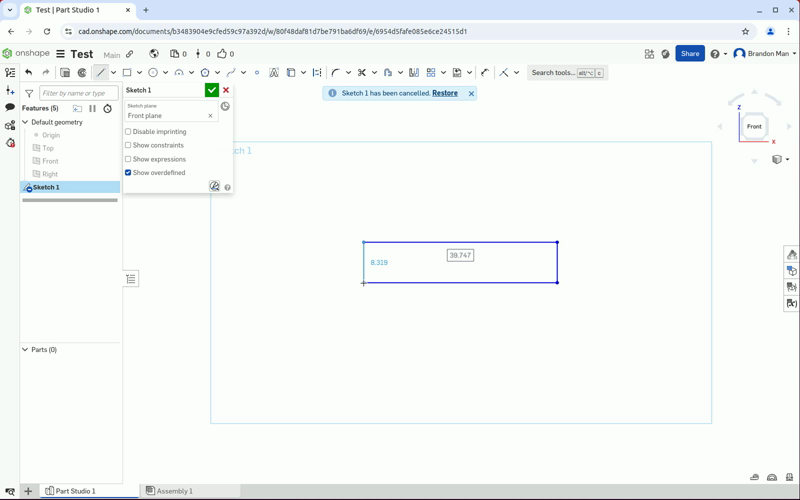
click(363, 282)
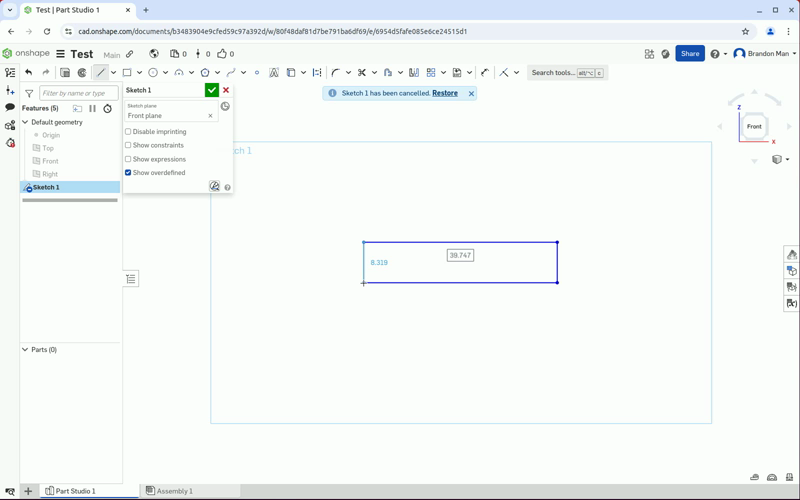
key(esc)
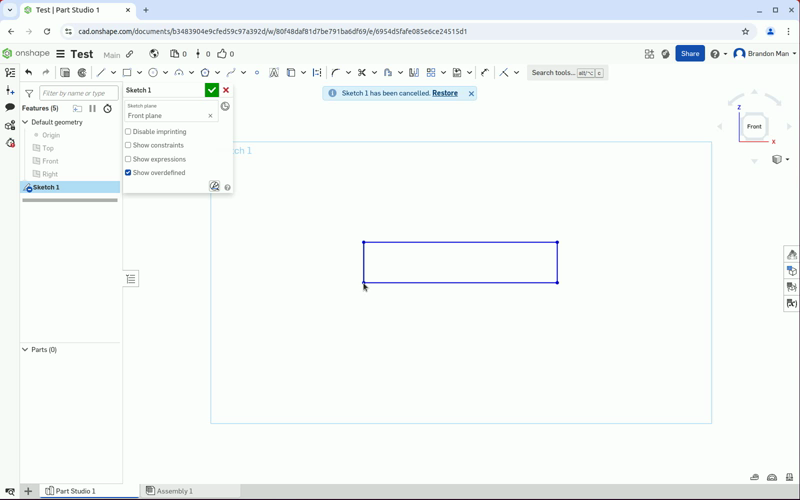
mouse_move(461, 276)
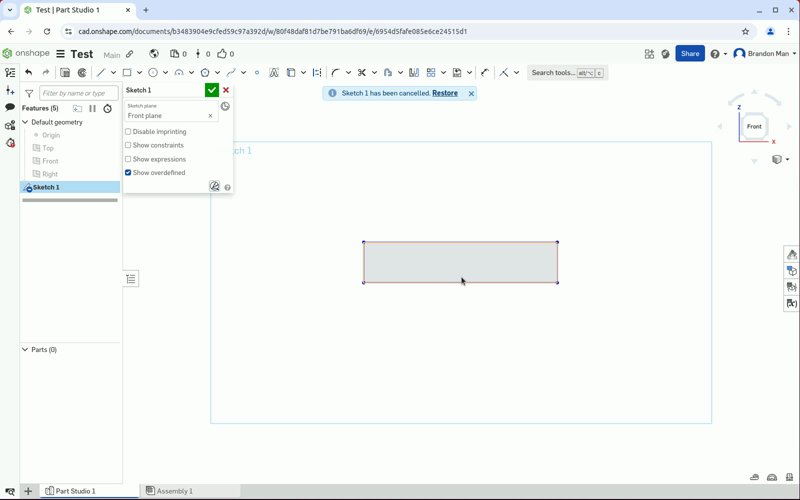
click(461, 276)
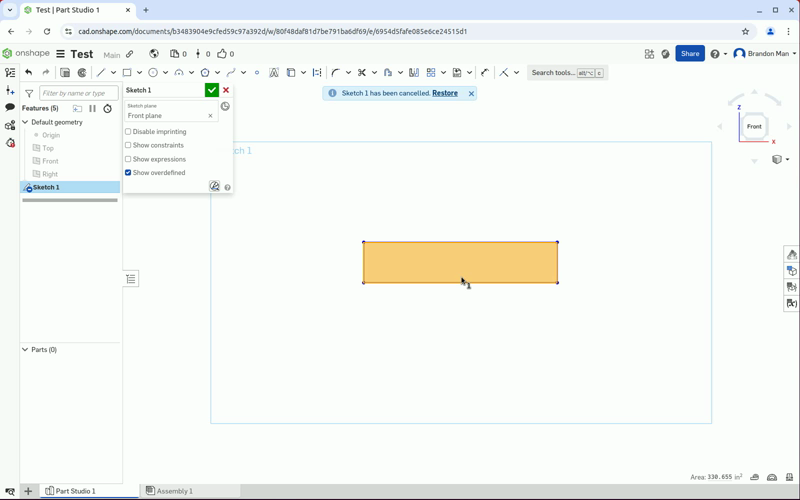
mouse_move(73, 352)
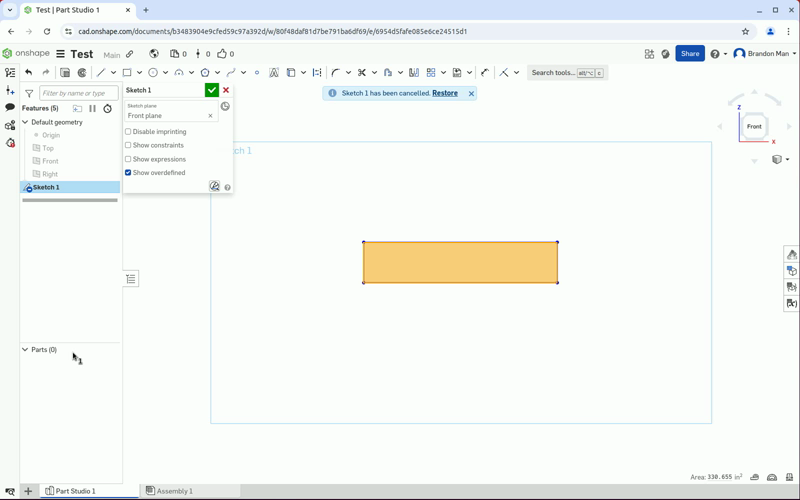
key(shift+y)
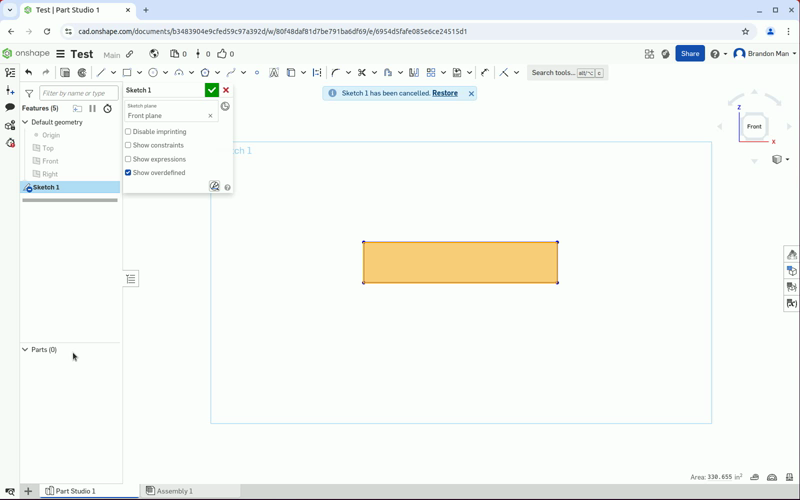
key(shift+e)
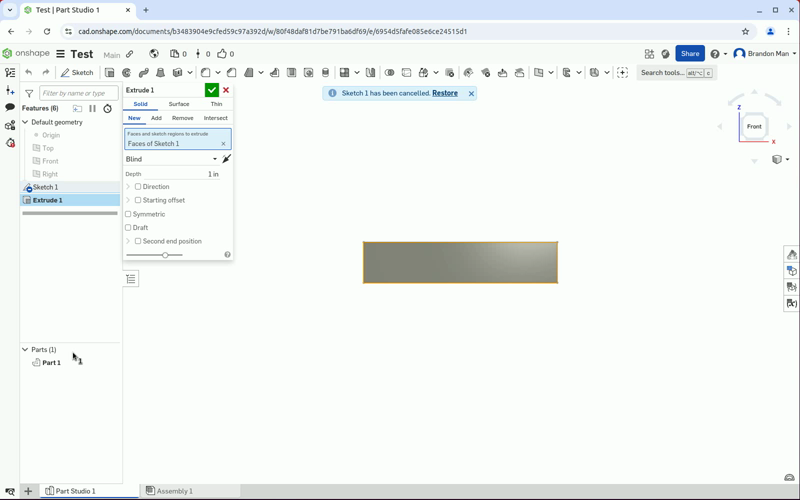
mouse_move(143, 106)
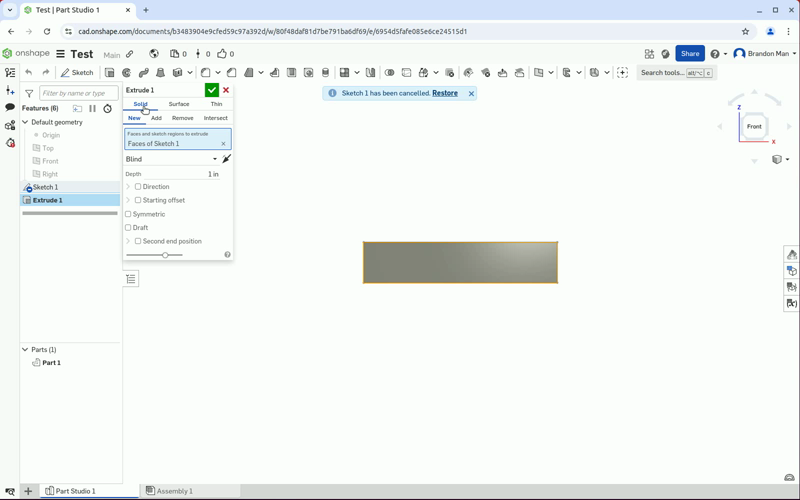
click(143, 106)
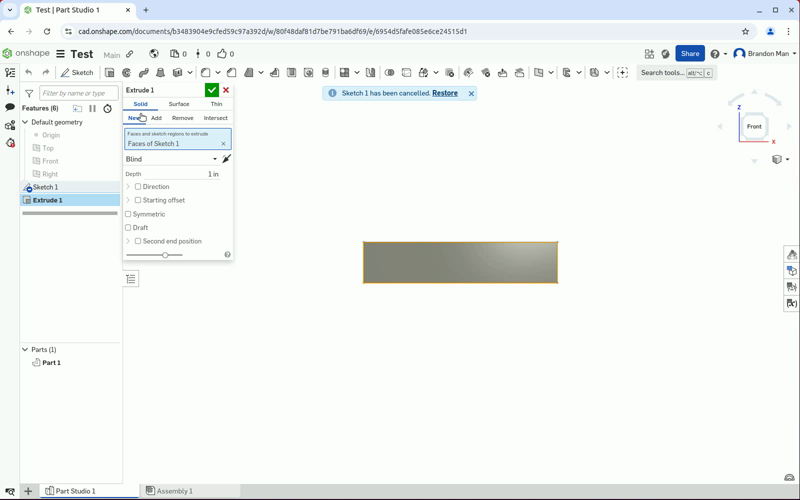
mouse_move(137, 120)
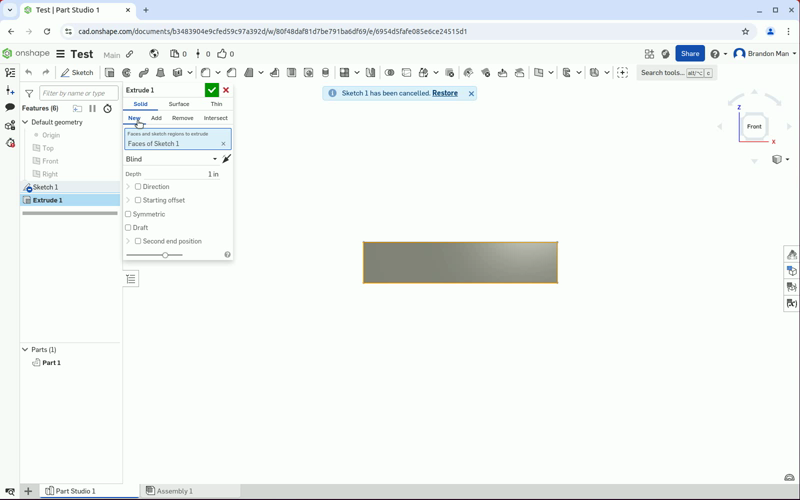
click(137, 120)
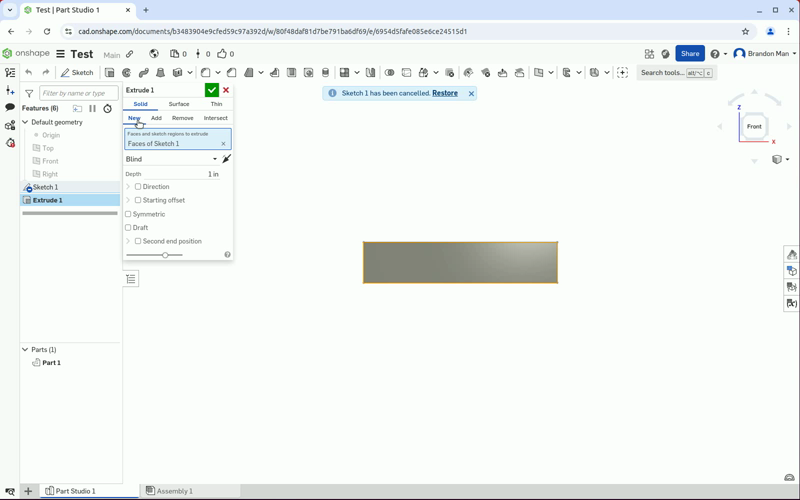
key(tab, 4)
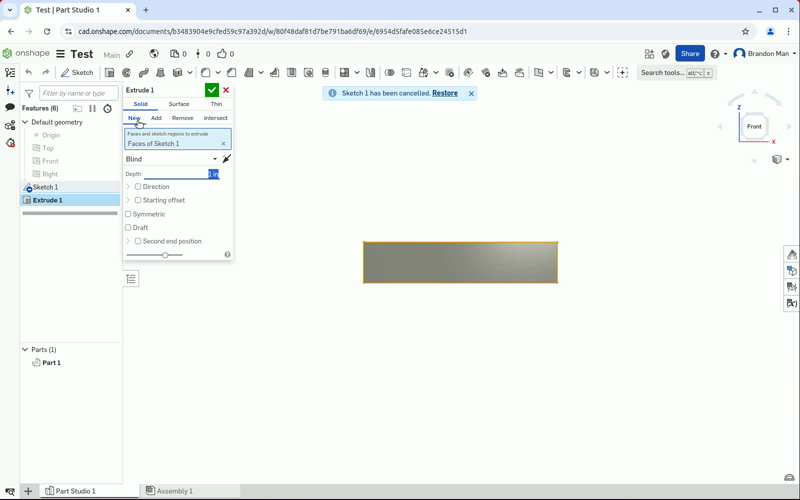
text(0.963)
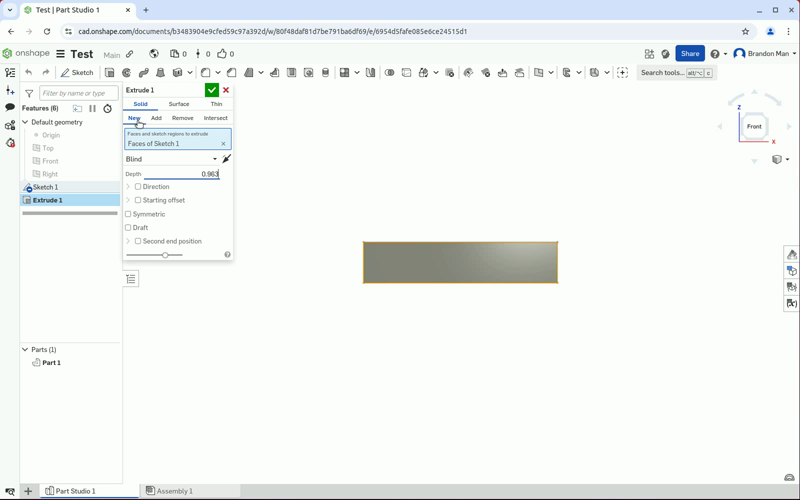
key(enter)
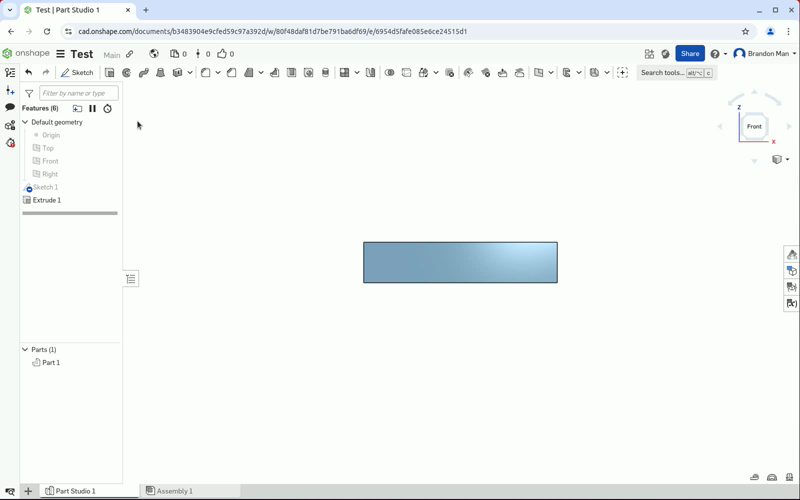
key(shift+h)
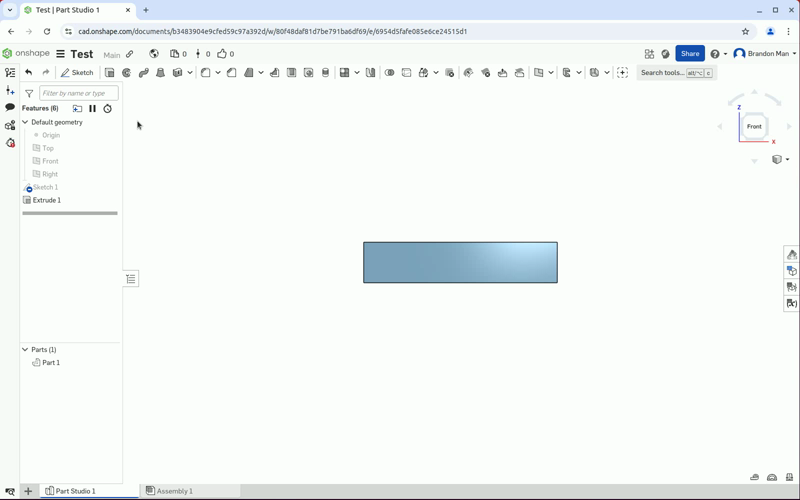
key(shift+h)
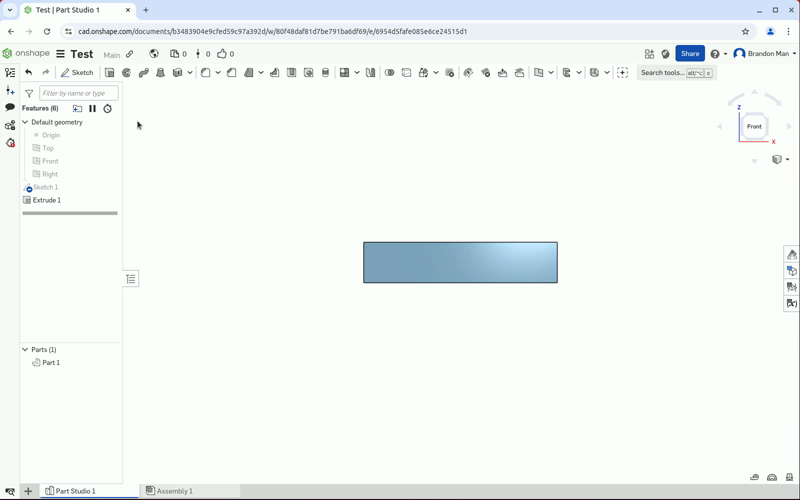
mouse_move(73, 189)
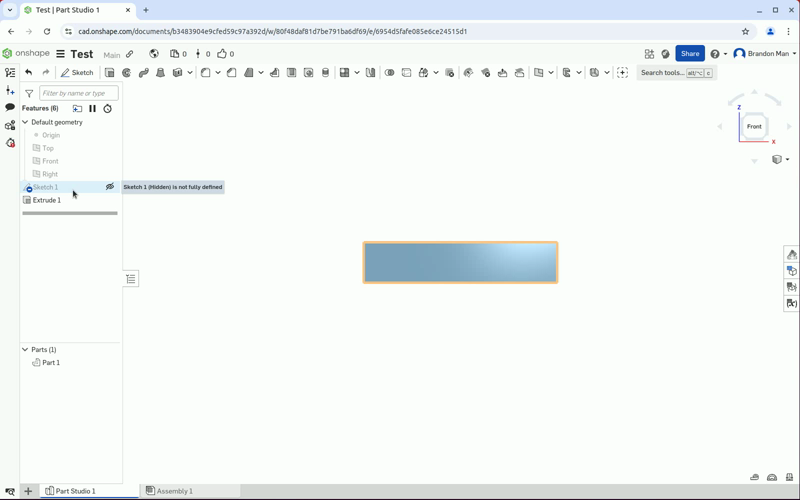
click(73, 189)
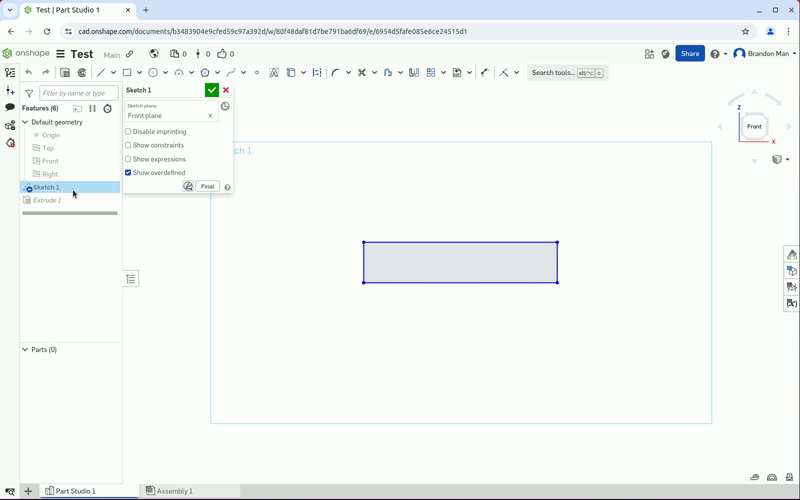
mouse_move(229, 92)
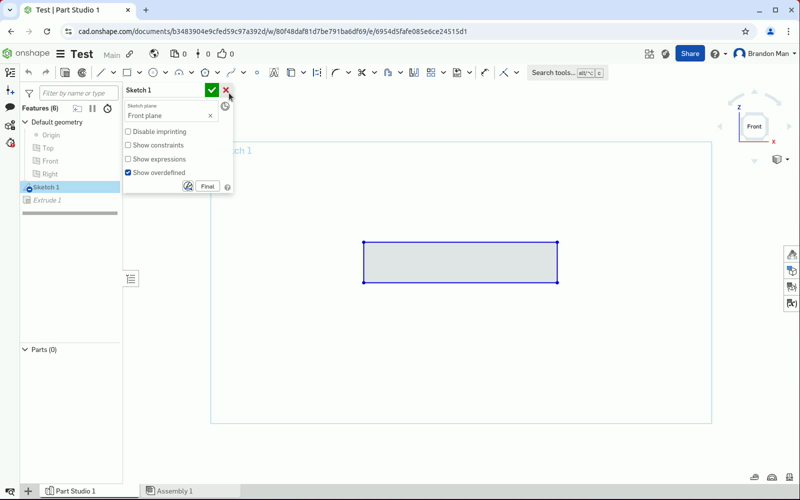
click(229, 92)
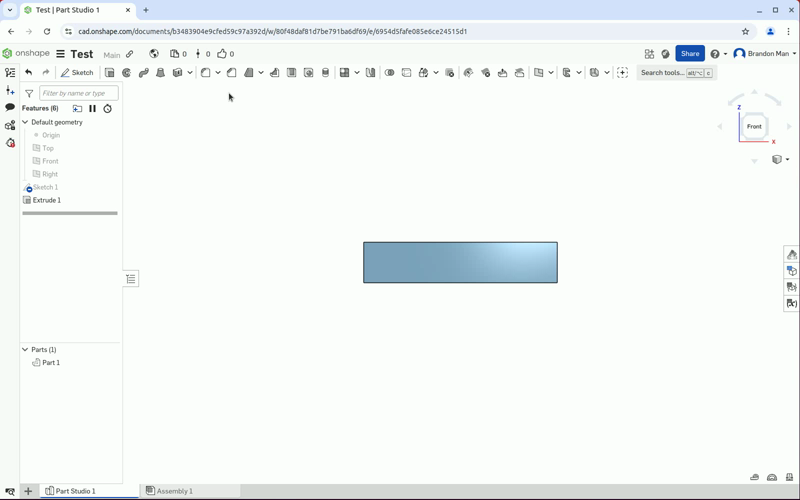
mouse_move(541, 75)
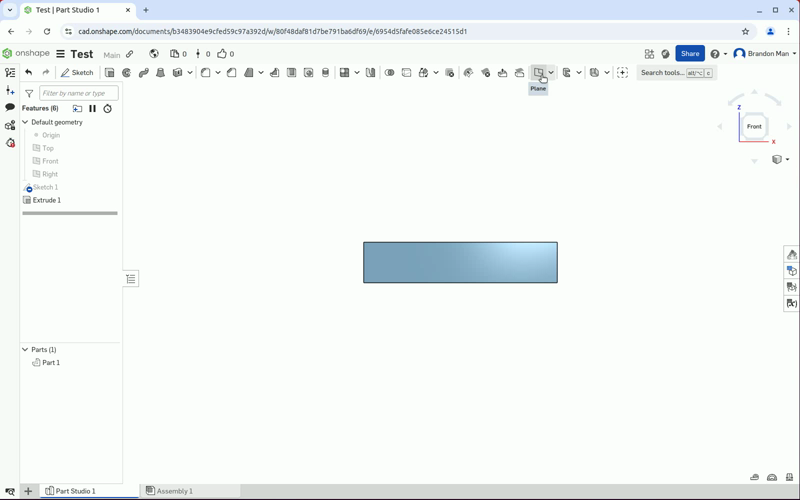
click(541, 75)
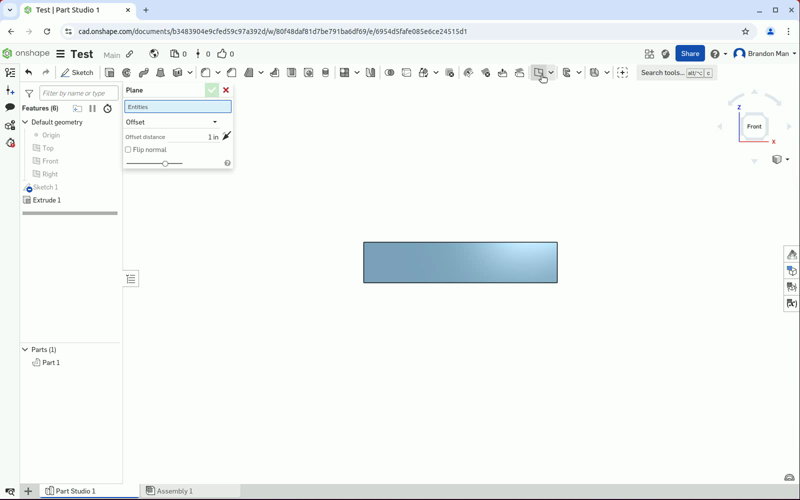
mouse_move(73, 163)
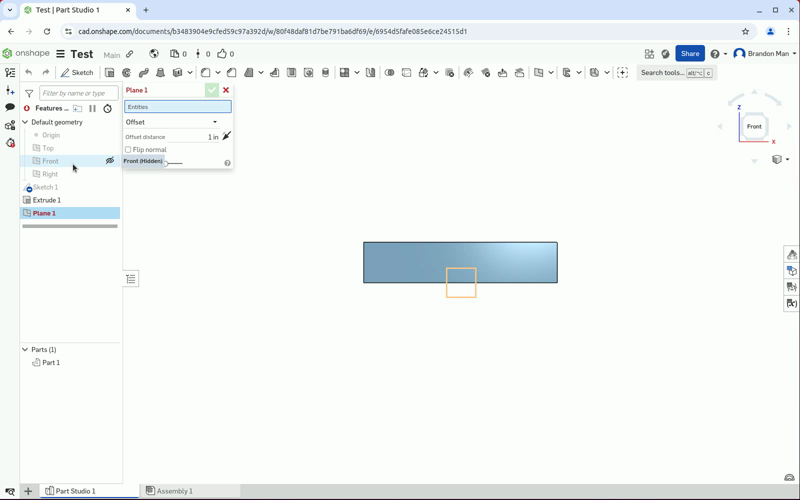
click(73, 163)
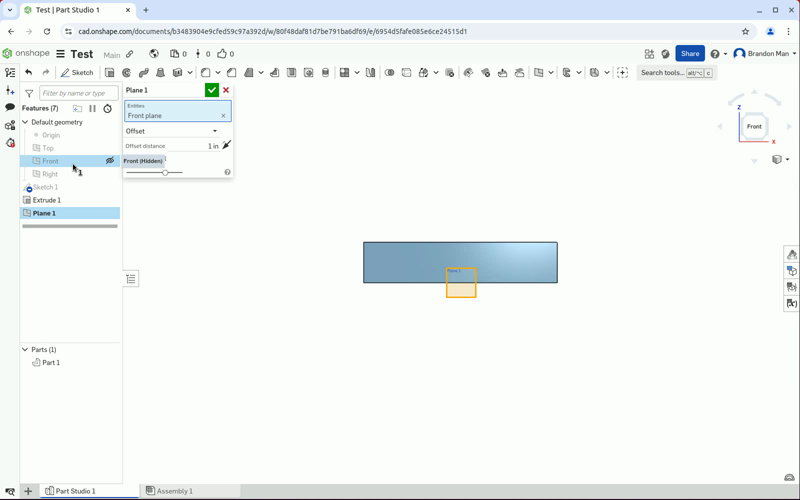
key(tab, 2)
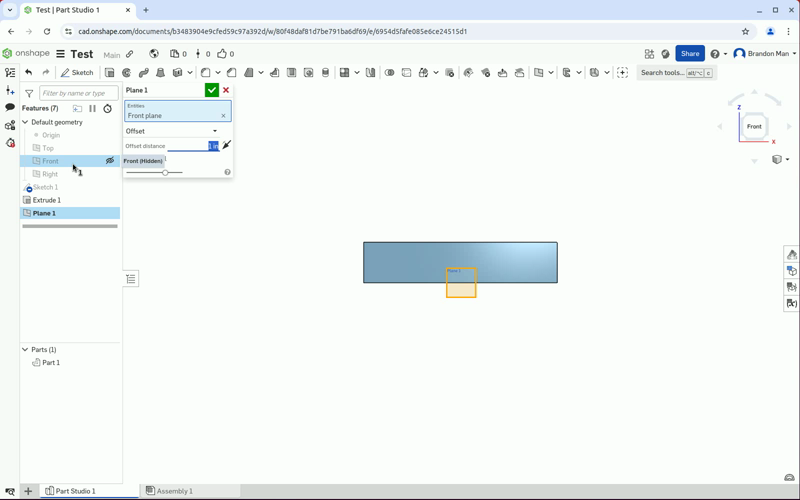
text(0.955)
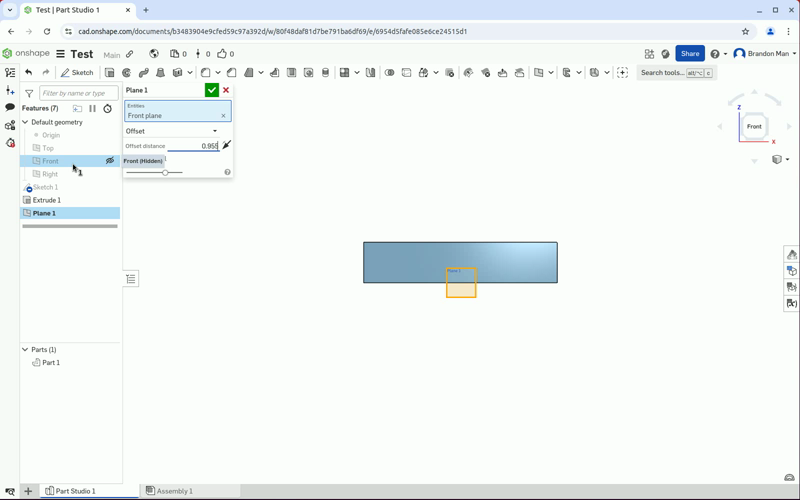
key(enter, 2)
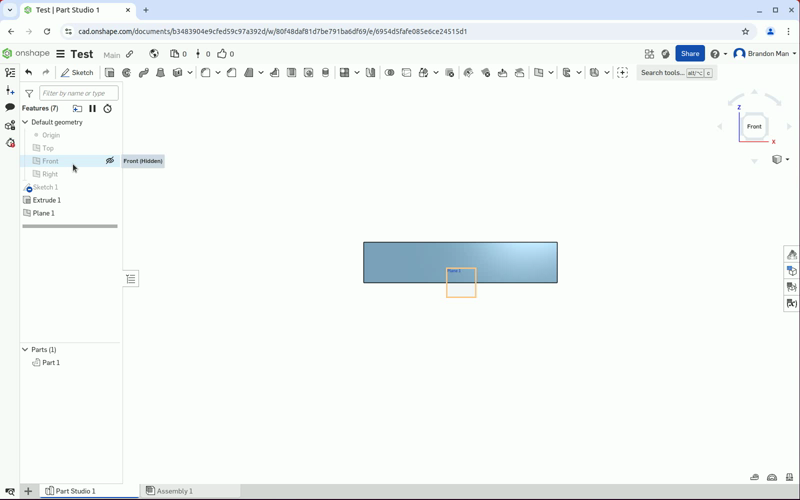
key(shift+s)
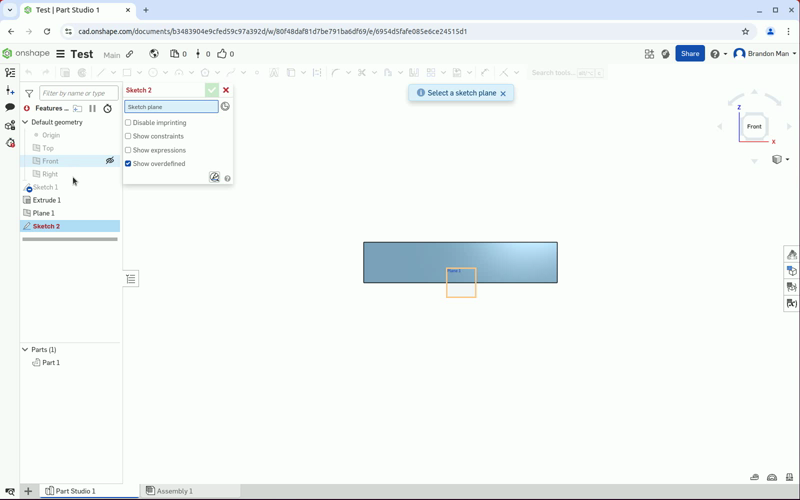
mouse_move(73, 215)
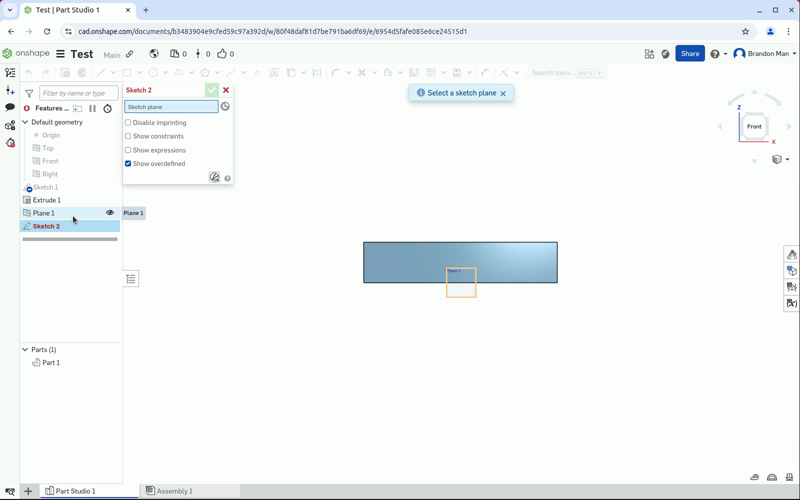
click(73, 215)
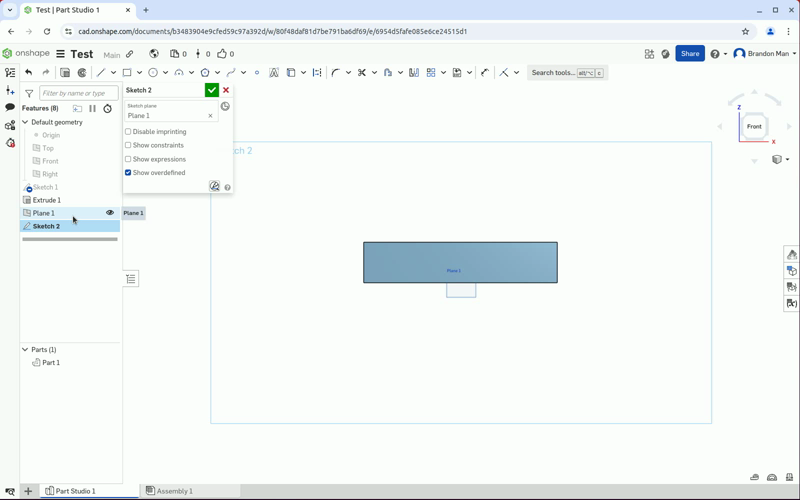
mouse_move(73, 352)
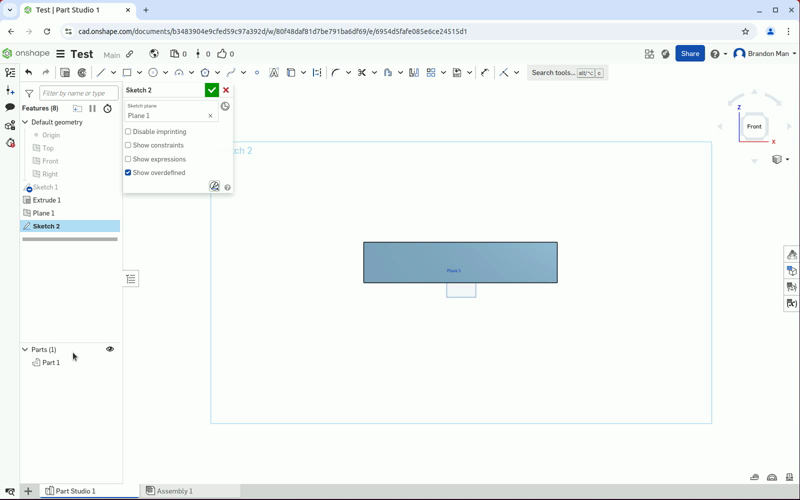
key(y)
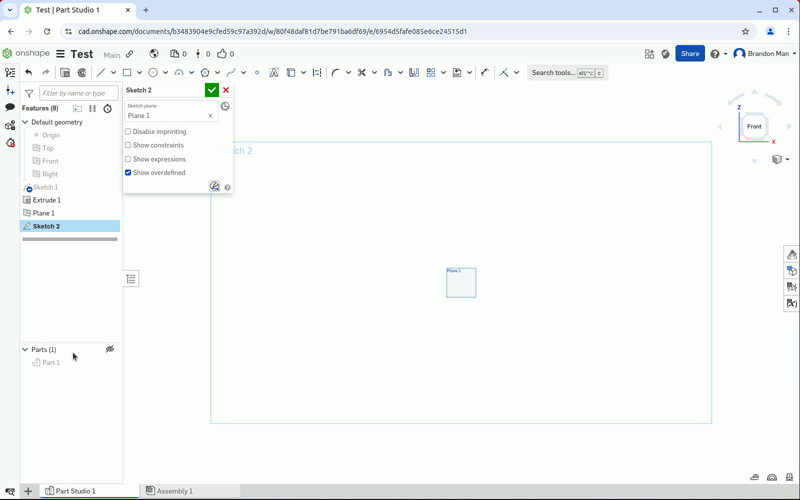
key(l)
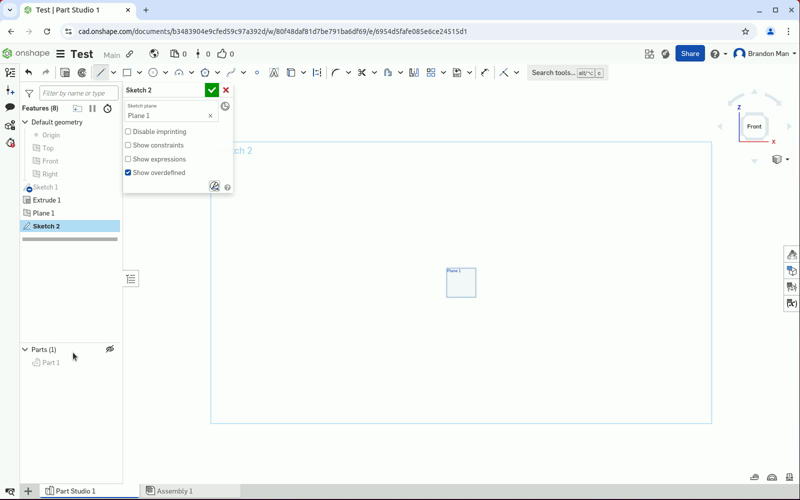
key_down(shift)
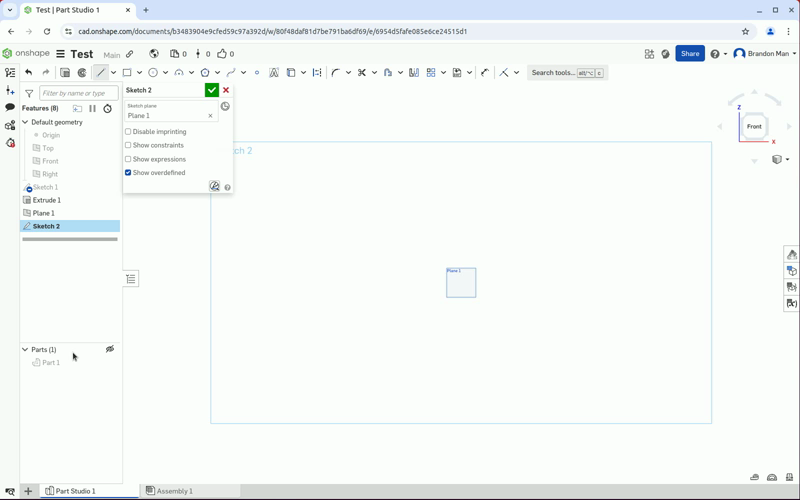
mouse_move(558, 282)
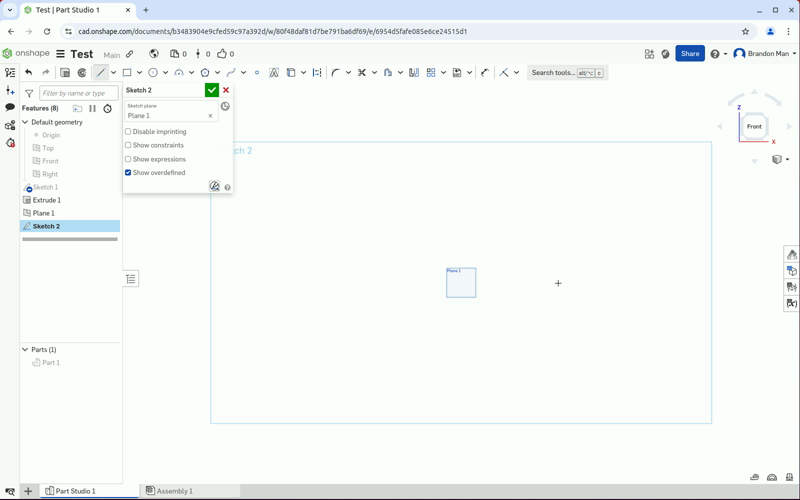
click(558, 282)
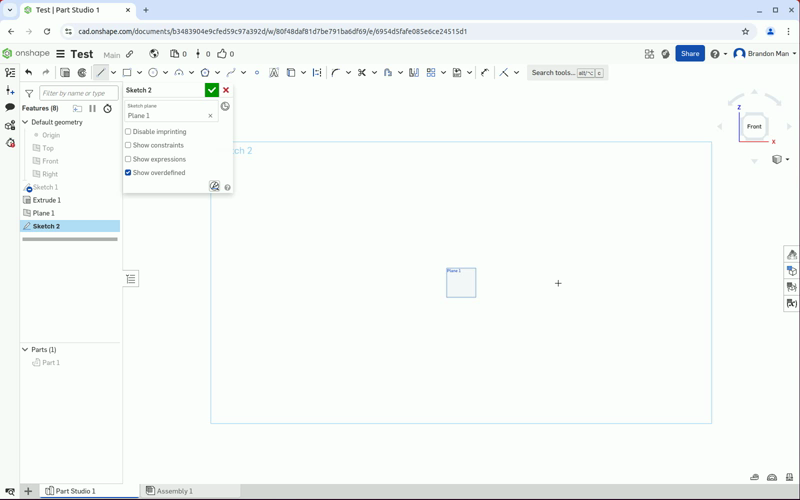
key_up(shift)
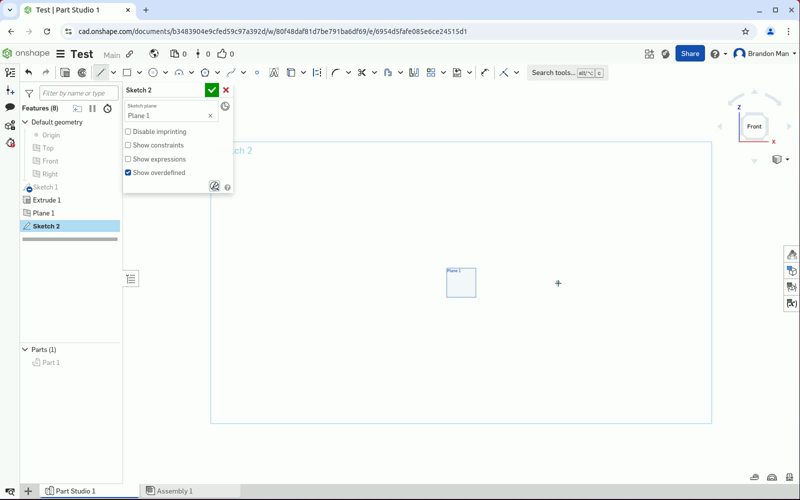
key_down(shift)
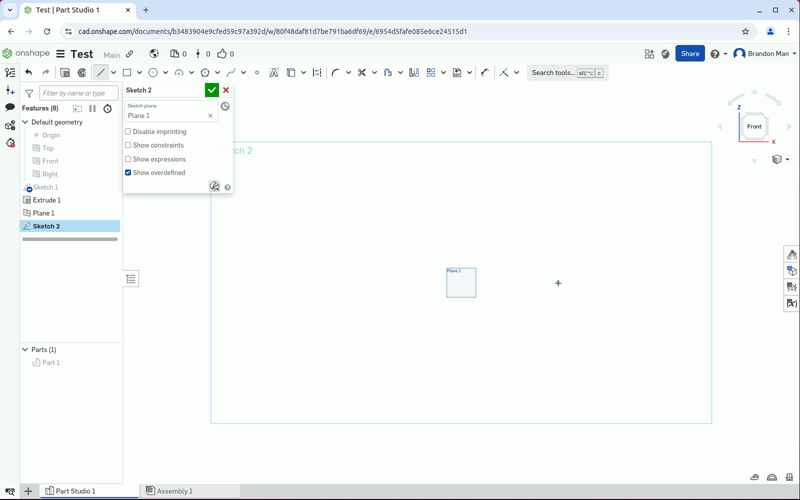
mouse_move(588, 282)
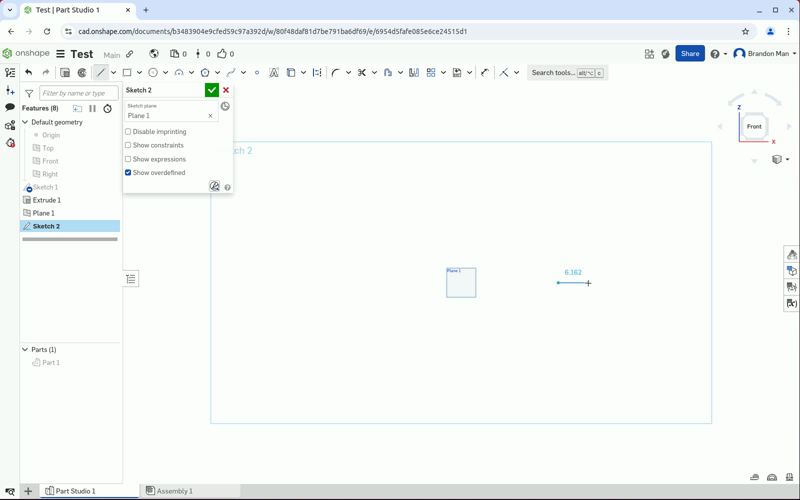
mouse_move(563, 282)
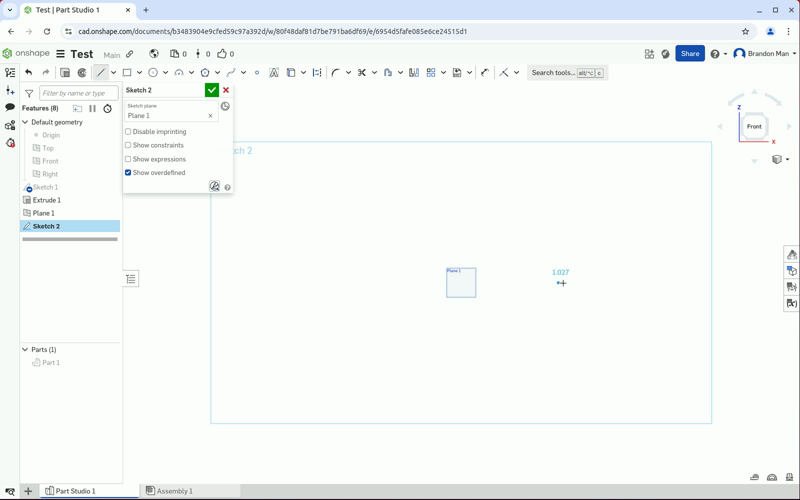
scroll(6)
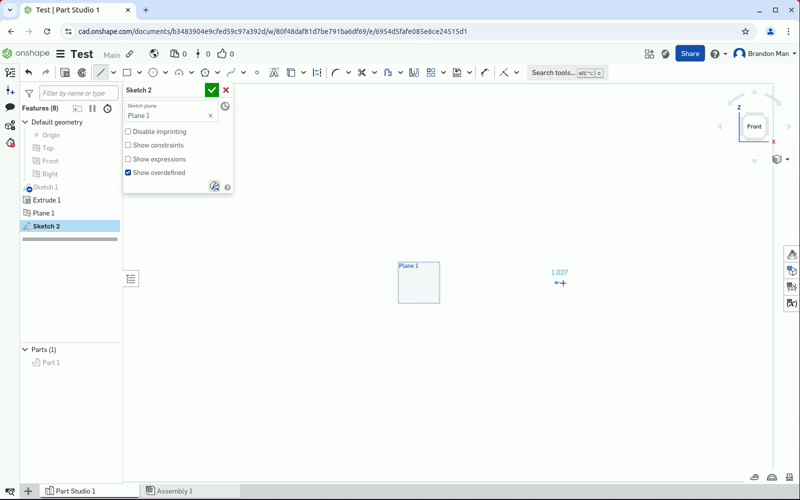
scroll(6)
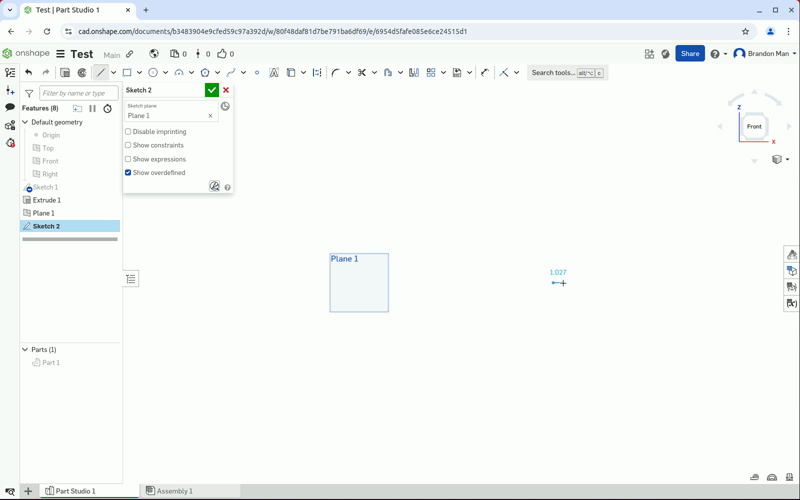
scroll(6)
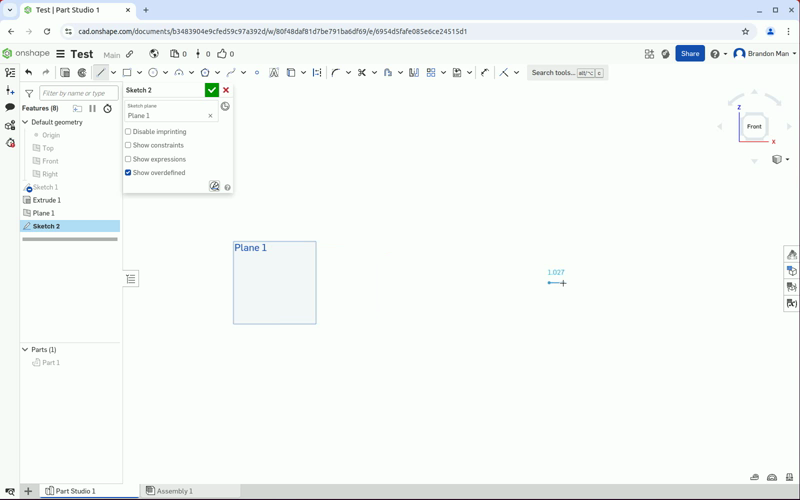
scroll(6)
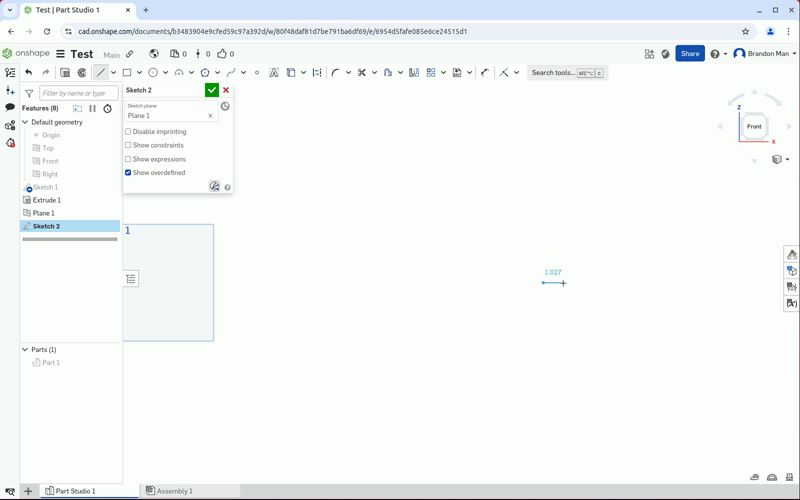
scroll(6)
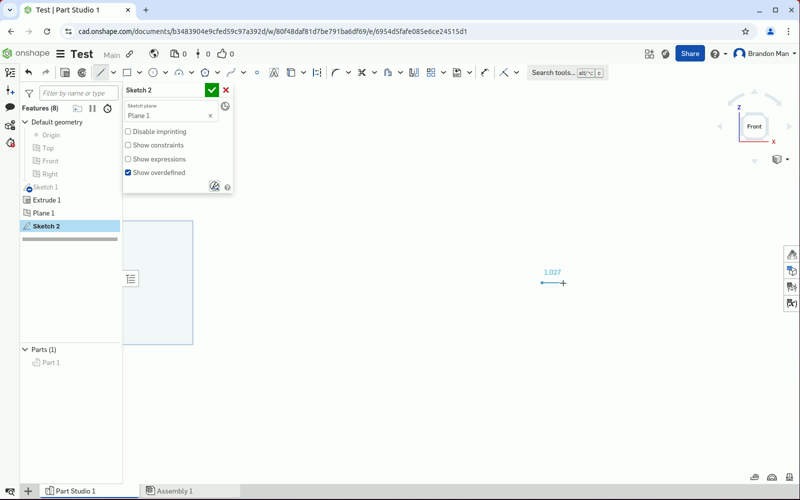
scroll(6)
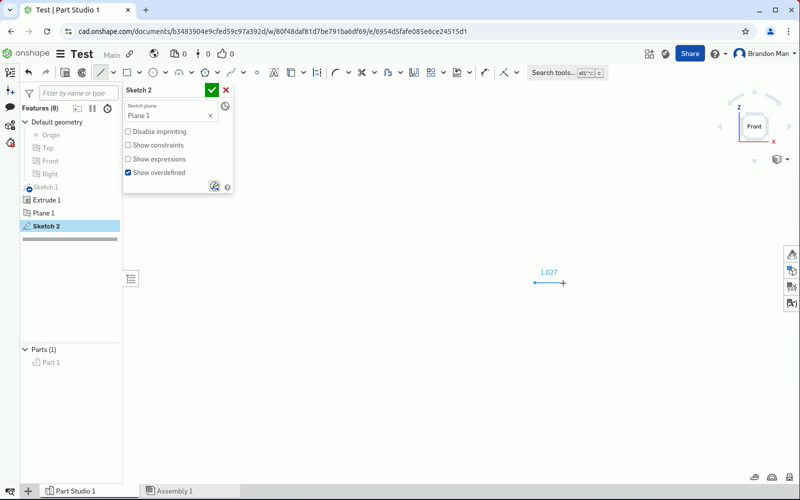
scroll(6)
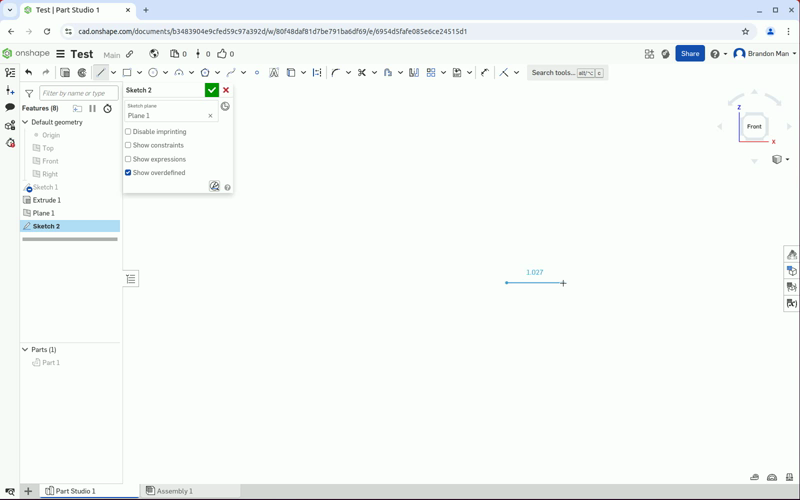
click(563, 282)
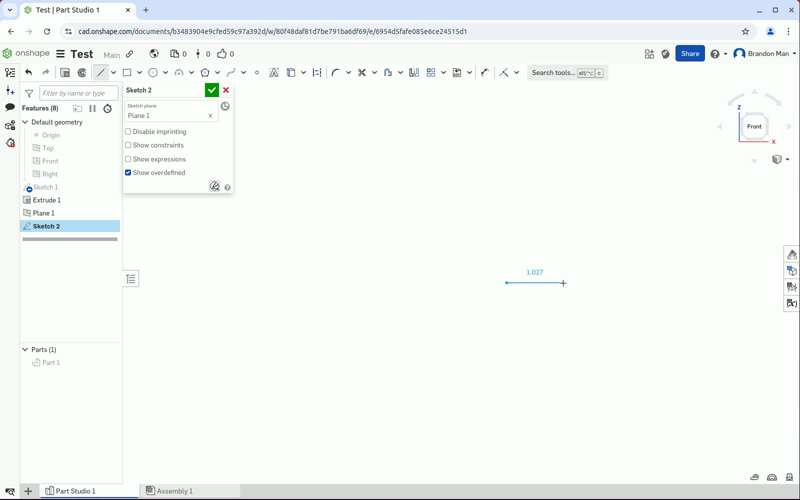
scroll(-6)
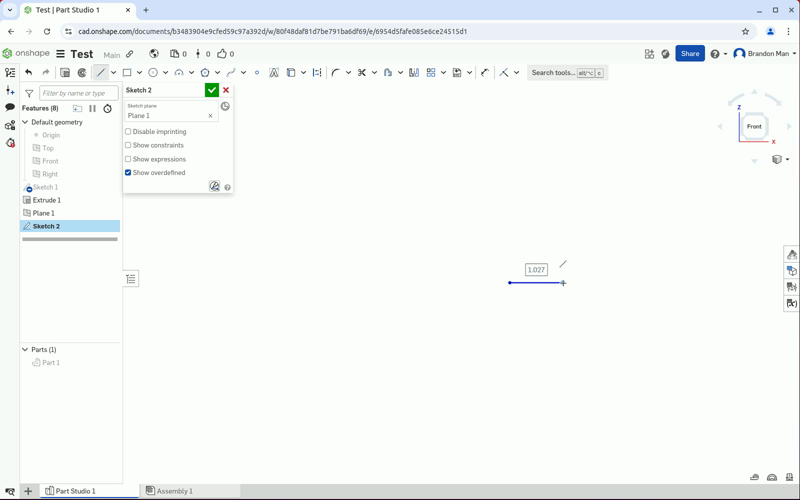
scroll(-6)
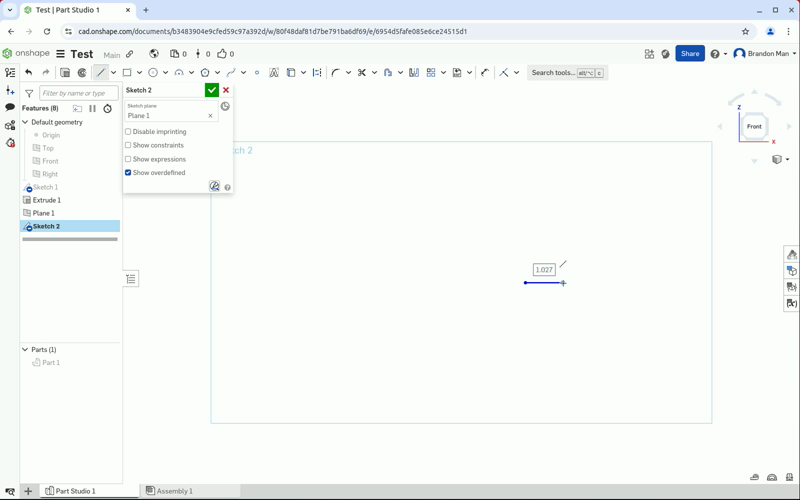
scroll(-6)
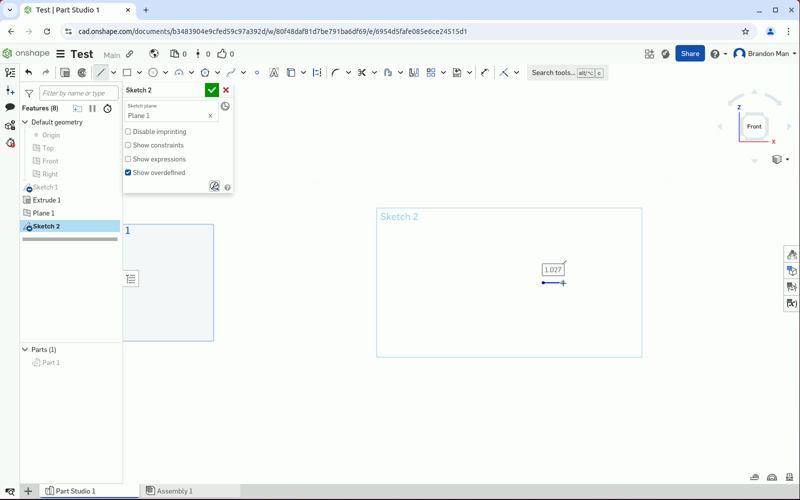
scroll(-6)
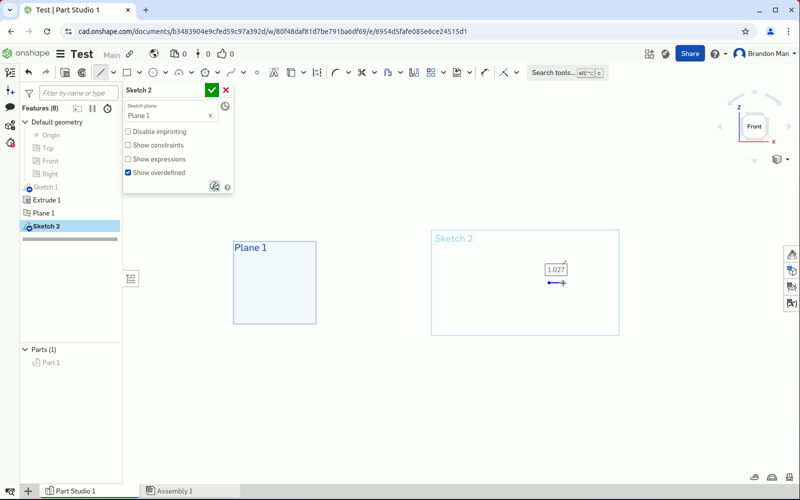
scroll(-6)
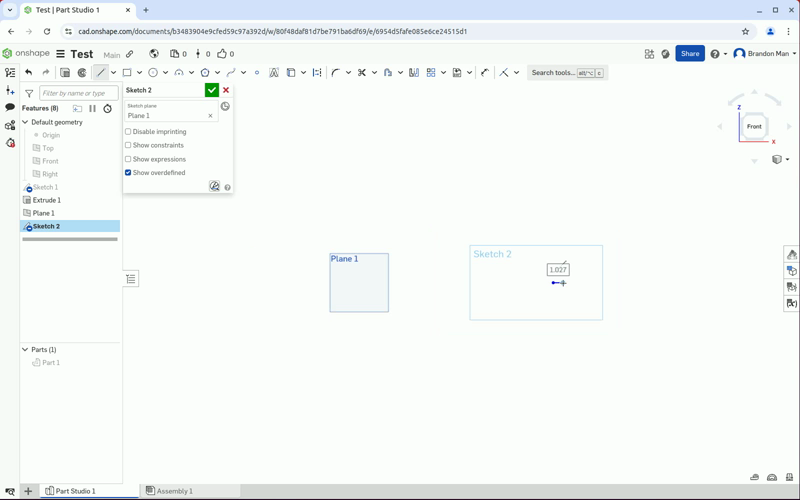
scroll(-6)
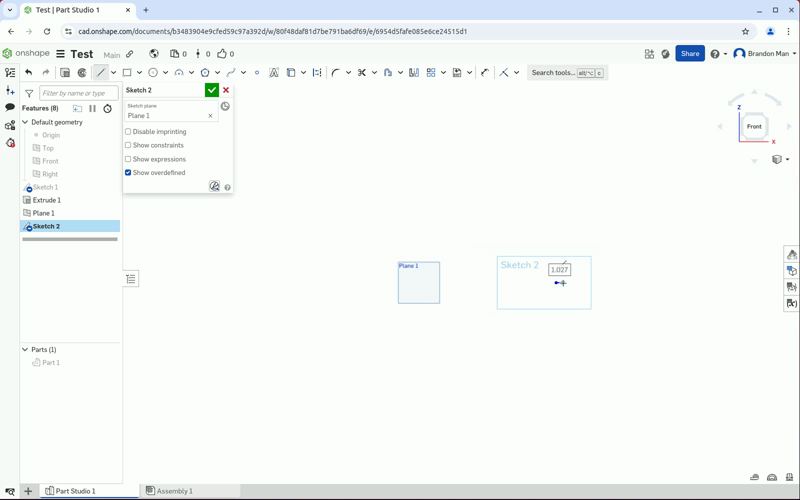
scroll(-6)
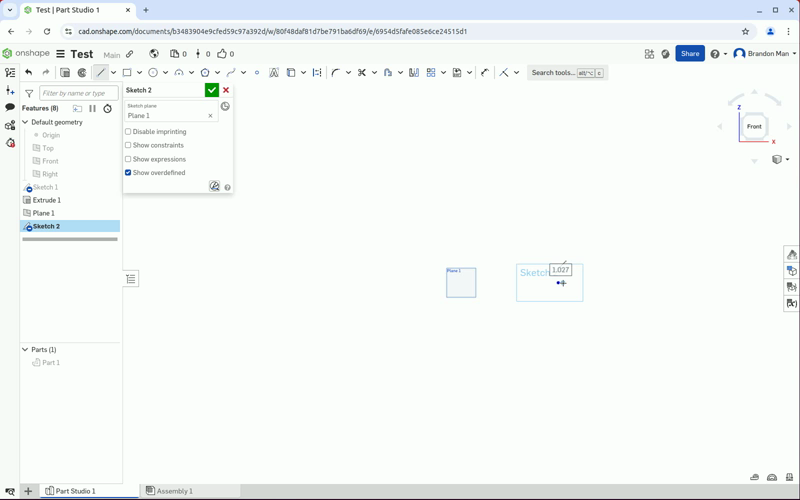
key_up(shift)
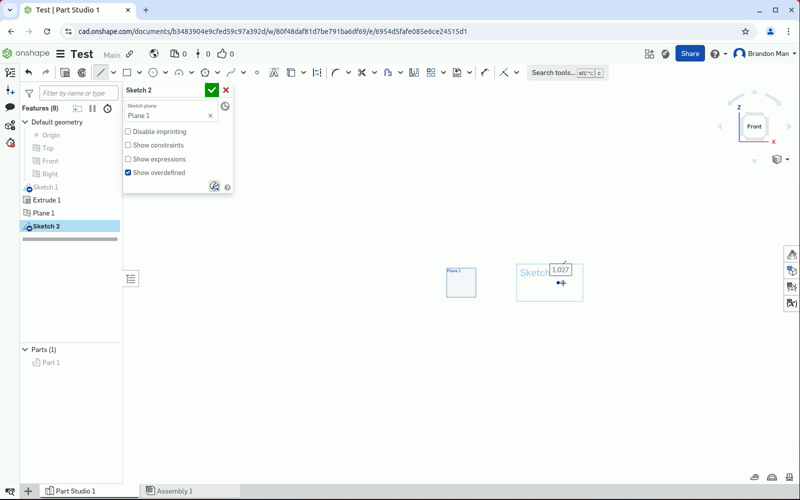
key_down(shift)
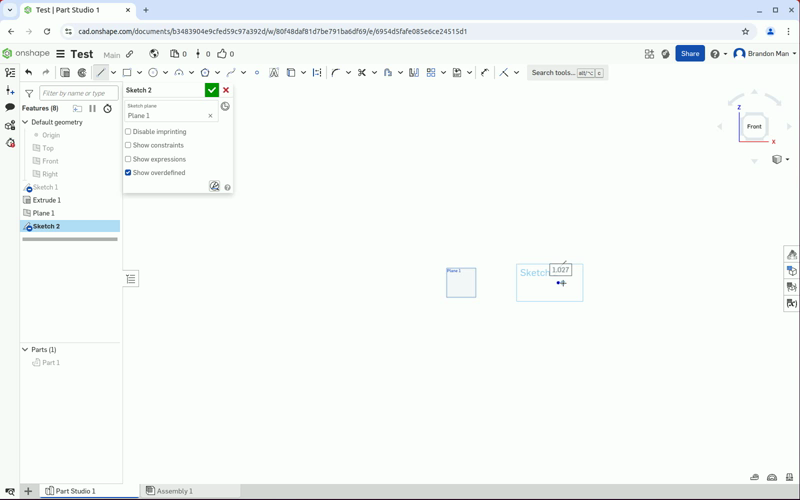
mouse_move(589, 282)
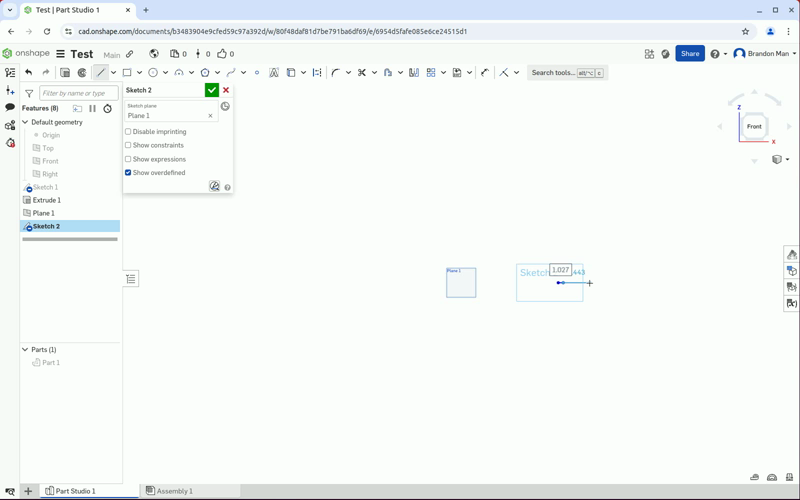
mouse_move(563, 241)
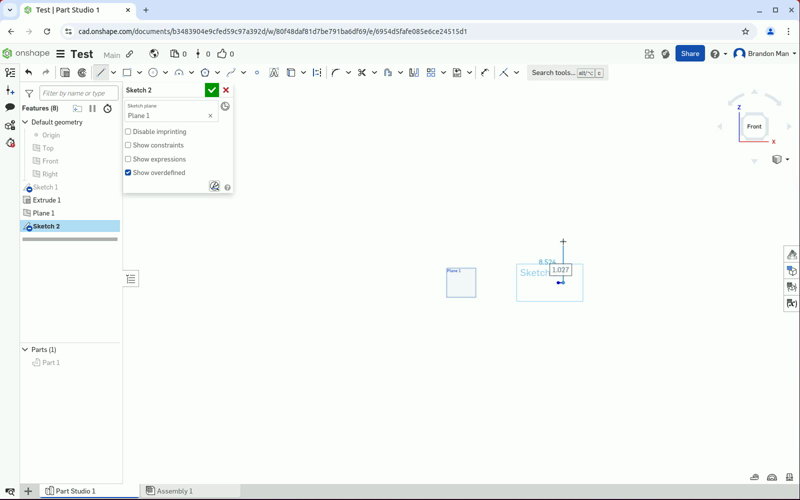
click(563, 241)
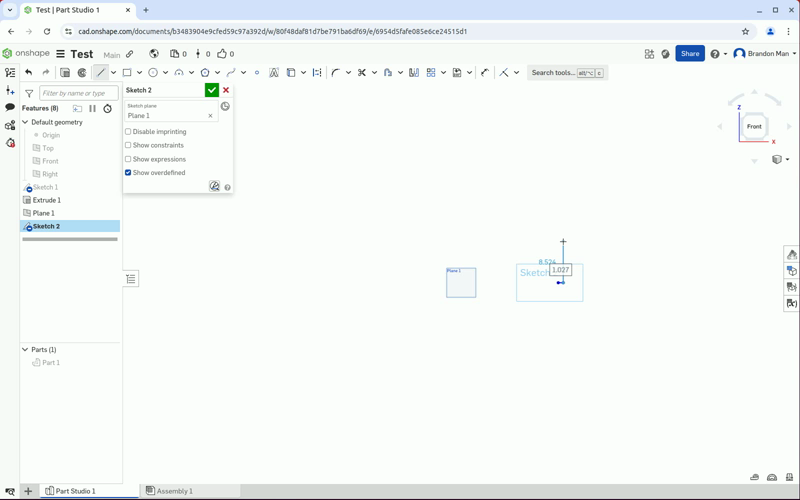
key_up(shift)
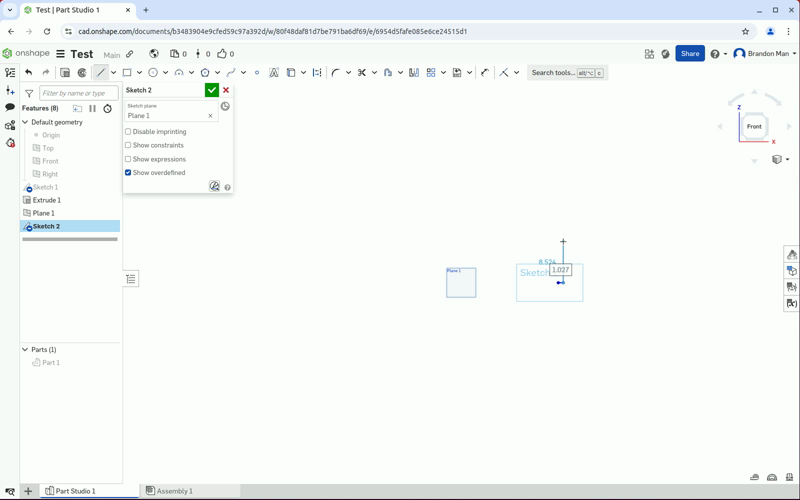
key_down(shift)
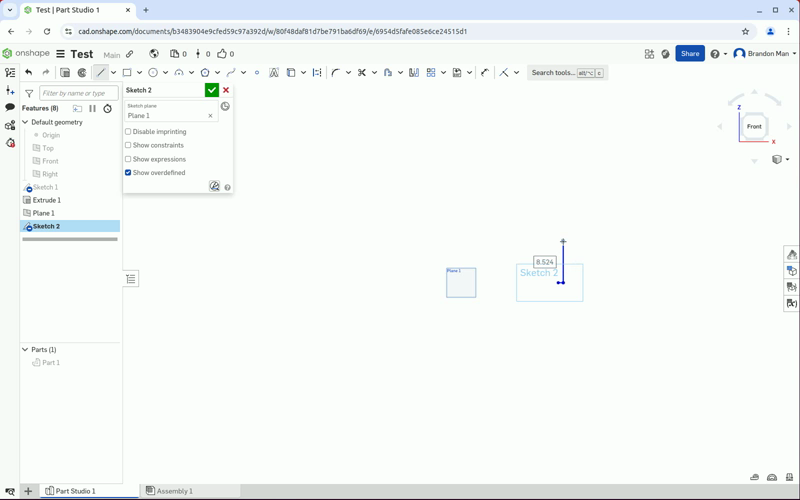
mouse_move(589, 241)
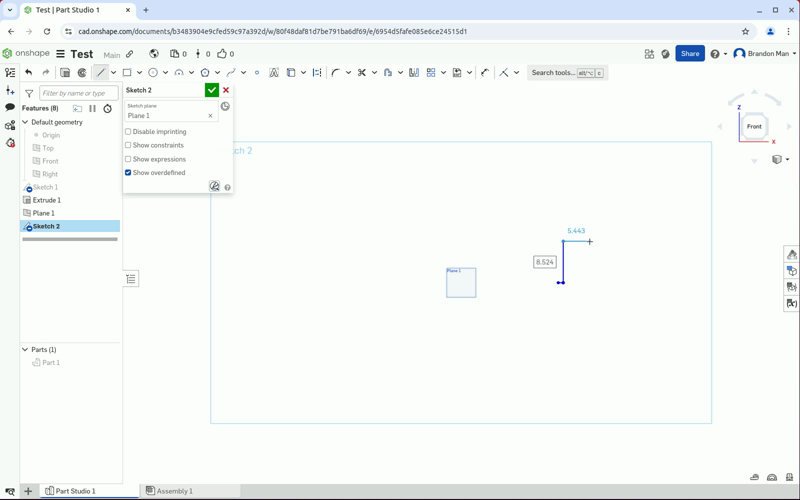
mouse_move(558, 241)
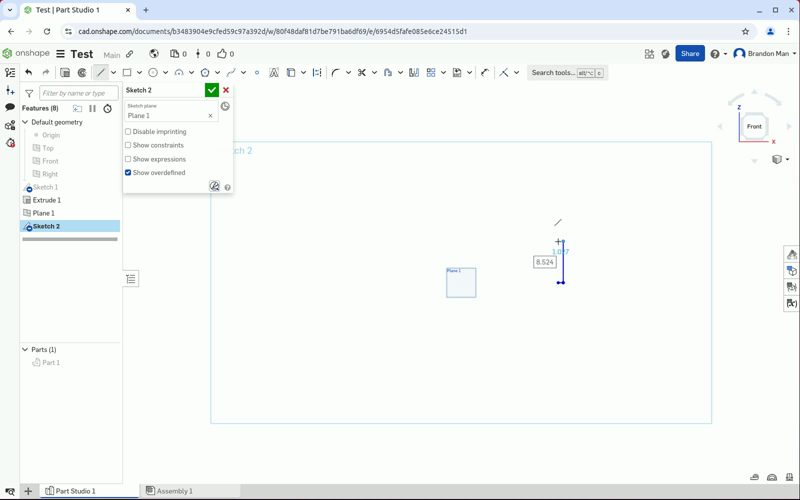
scroll(6)
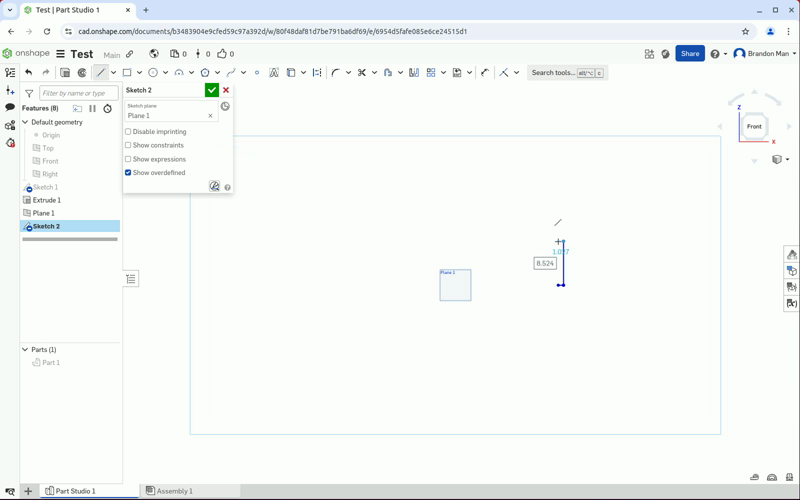
scroll(6)
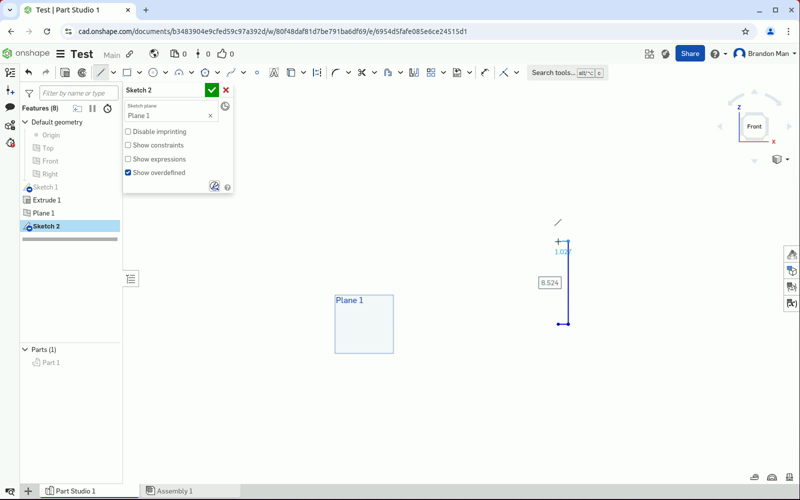
scroll(6)
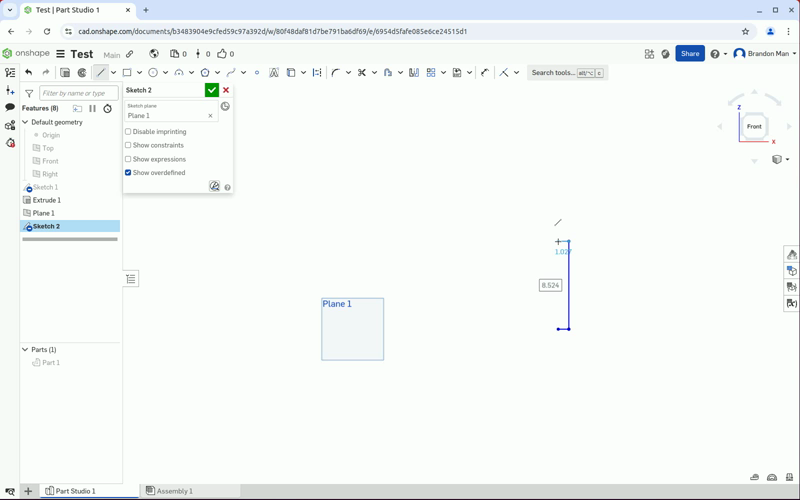
scroll(6)
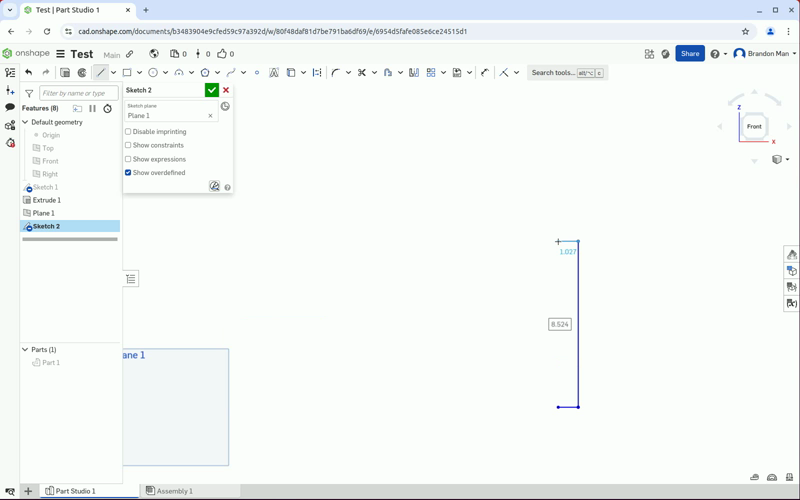
scroll(6)
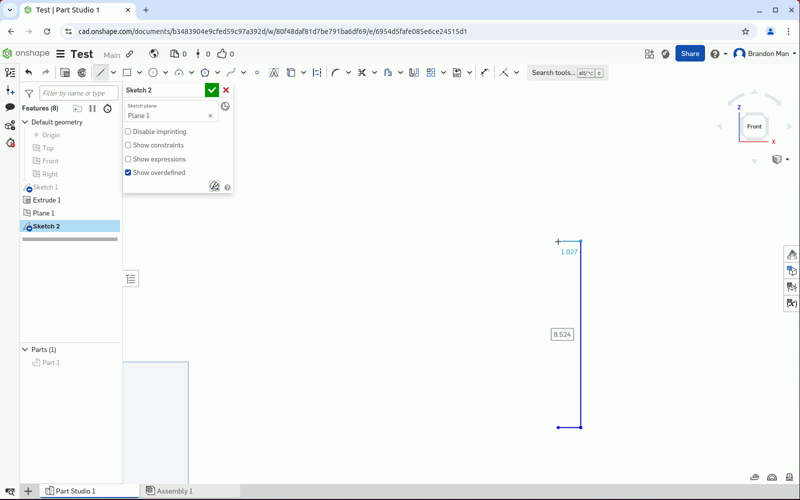
scroll(6)
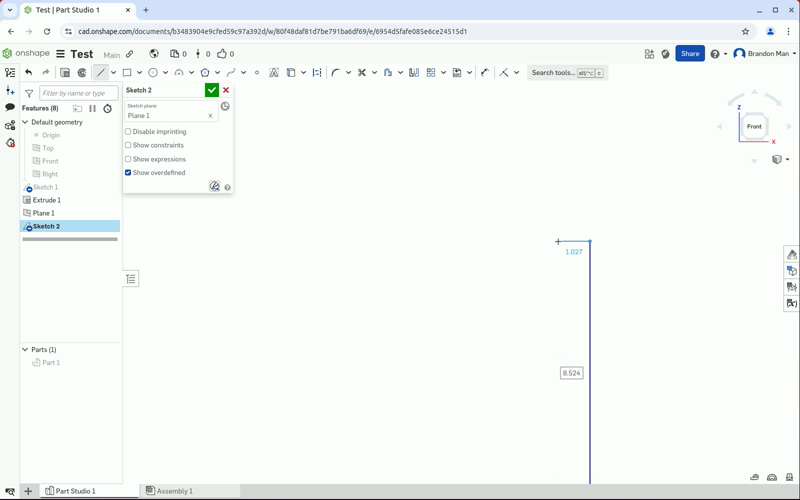
scroll(6)
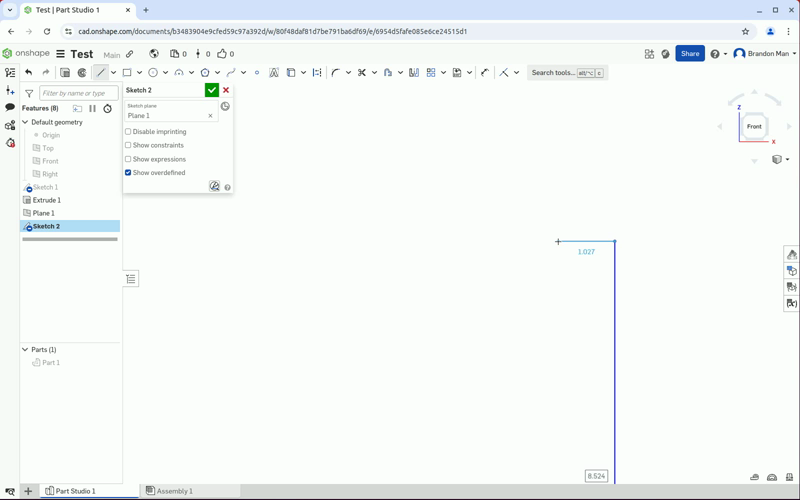
click(558, 241)
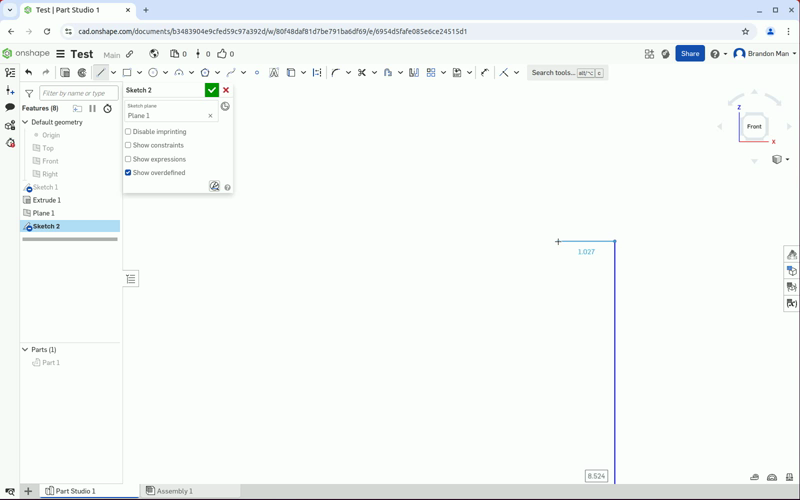
scroll(-6)
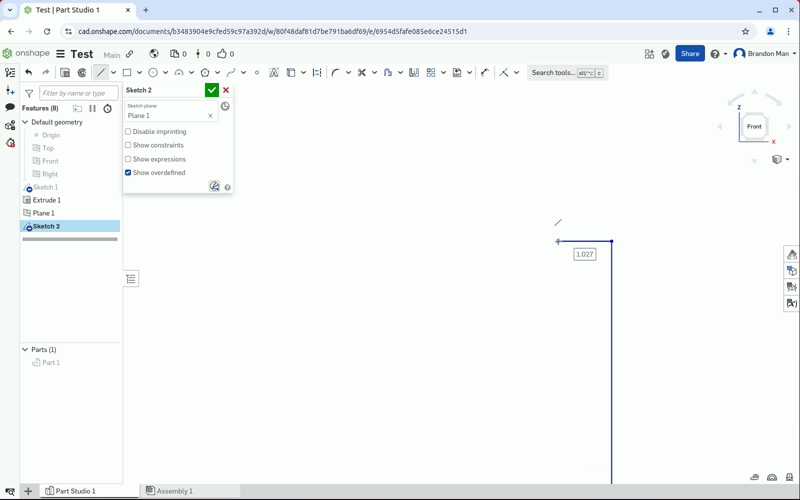
scroll(-6)
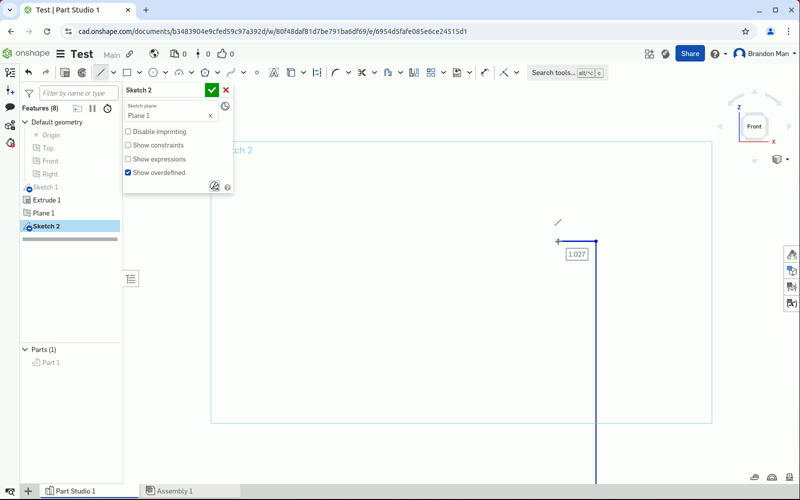
scroll(-6)
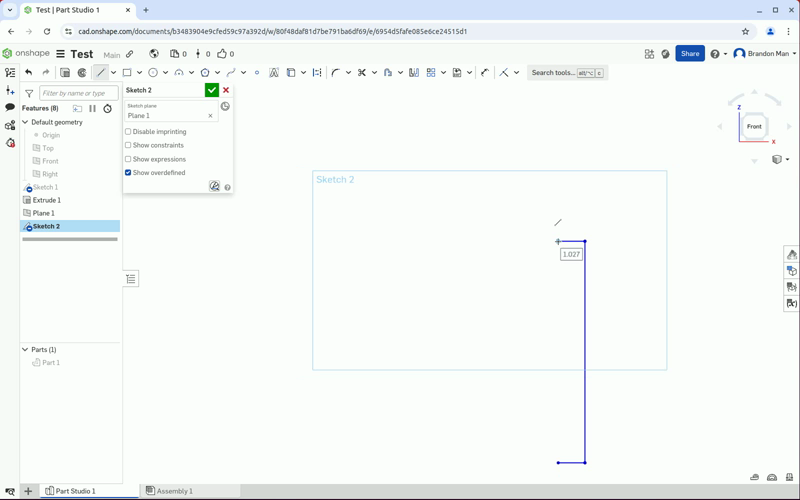
scroll(-6)
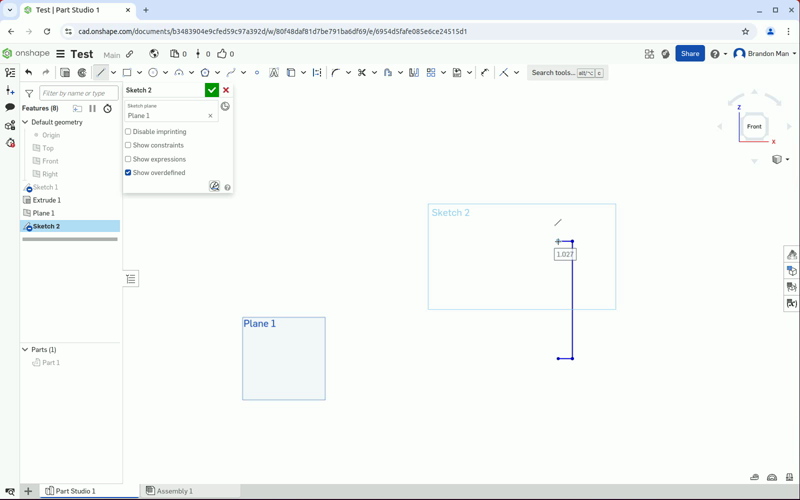
scroll(-6)
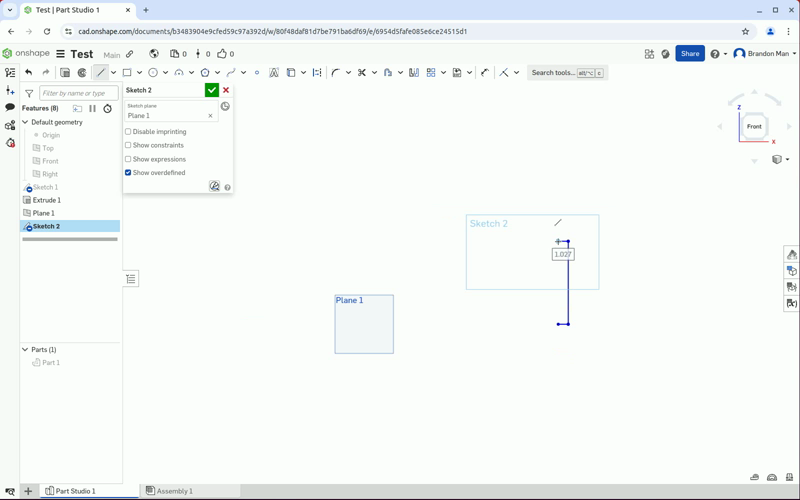
scroll(-6)
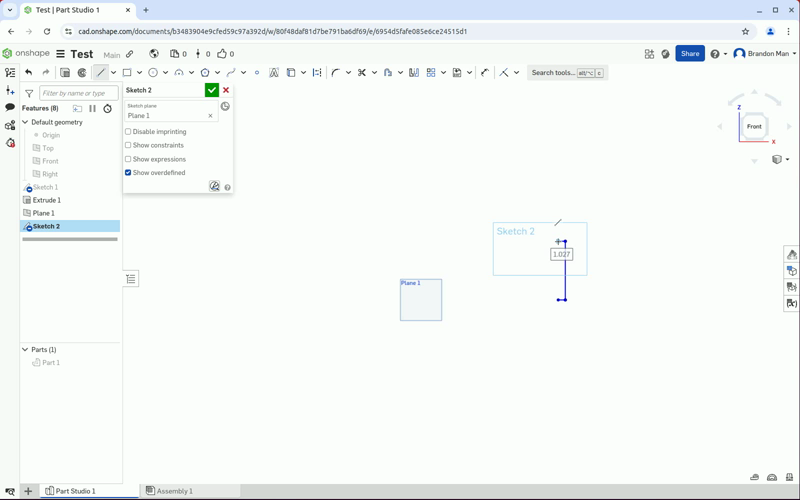
scroll(-6)
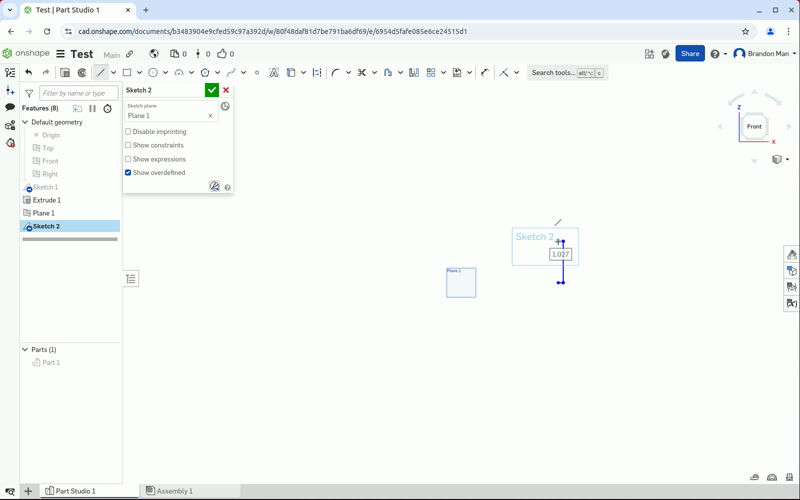
key_up(shift)
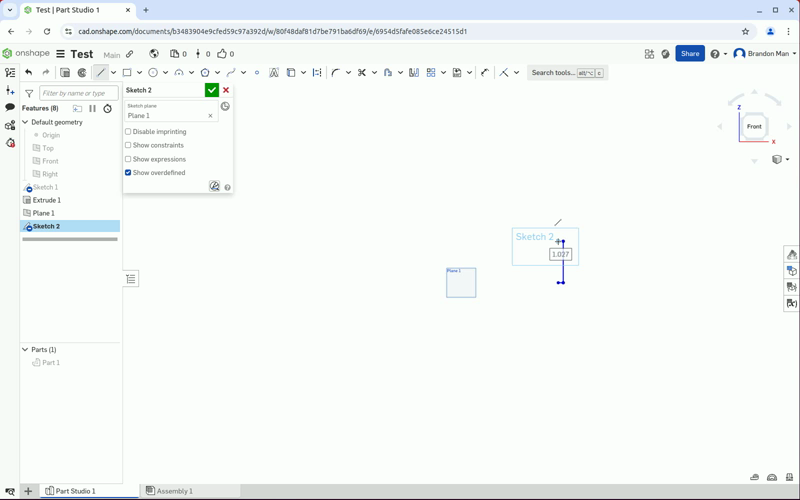
mouse_move(588, 241)
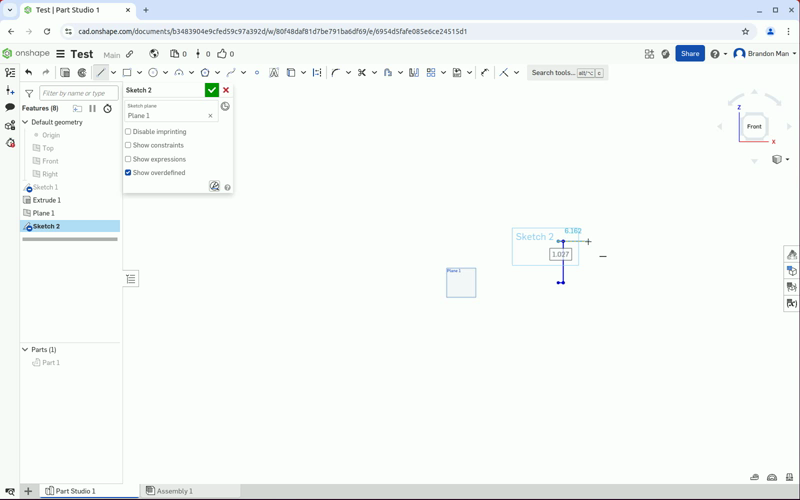
key_down(shift)
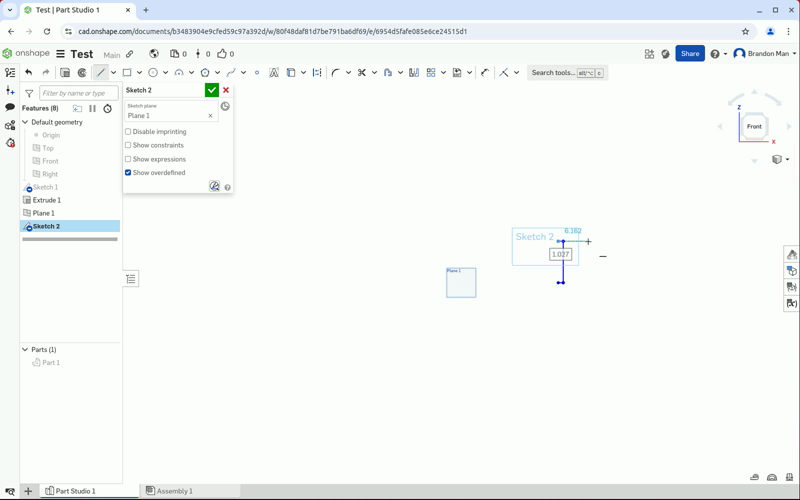
mouse_move(558, 282)
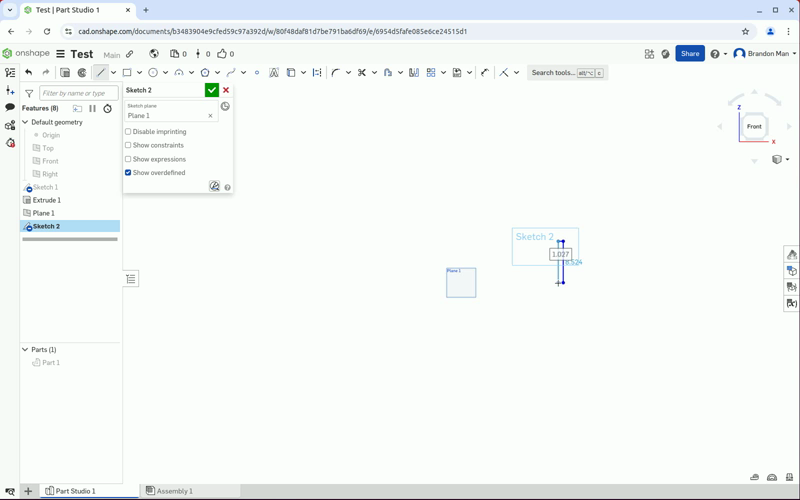
key_up(shift)
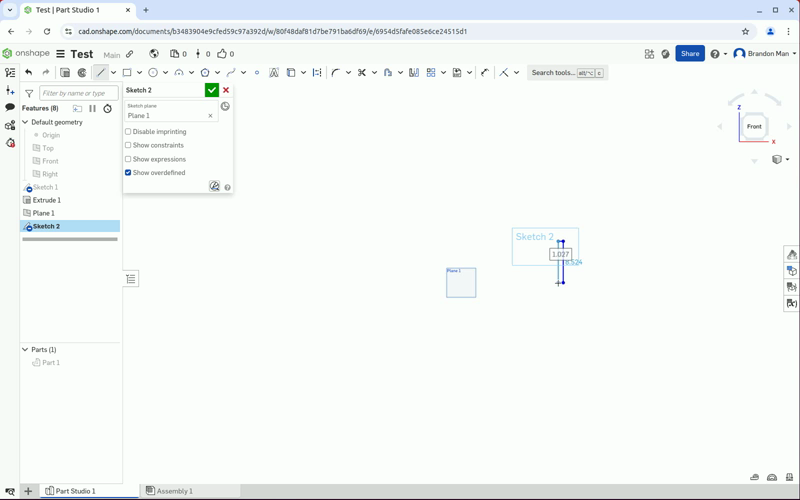
click(558, 282)
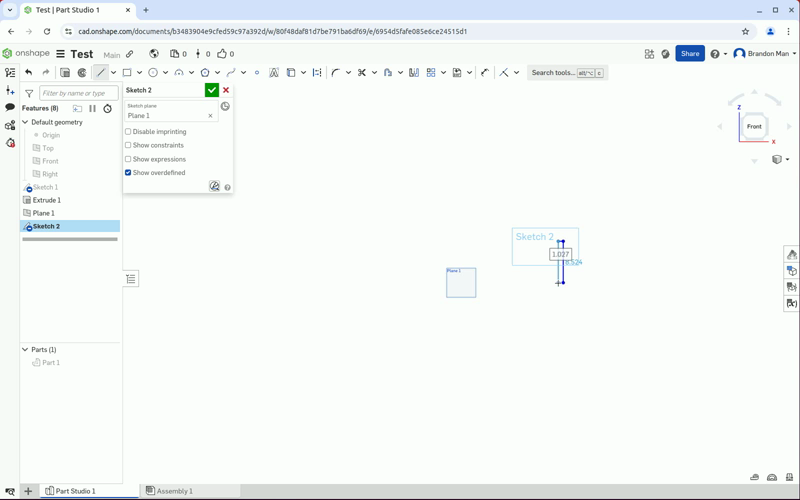
key(esc)
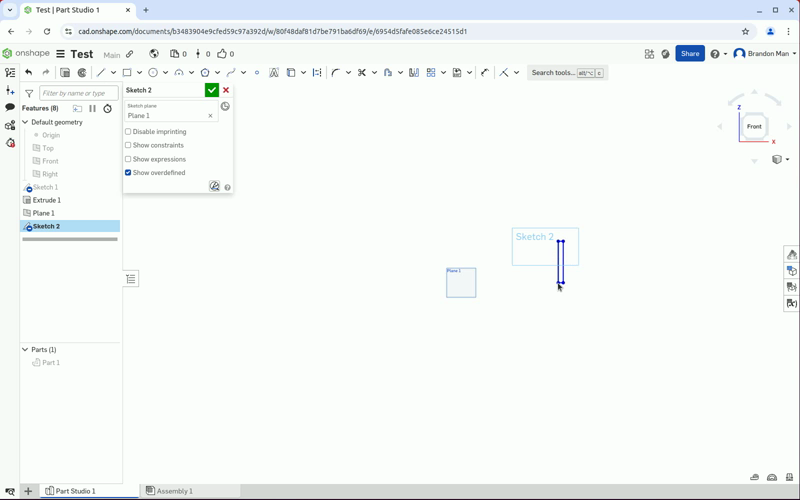
mouse_move(561, 252)
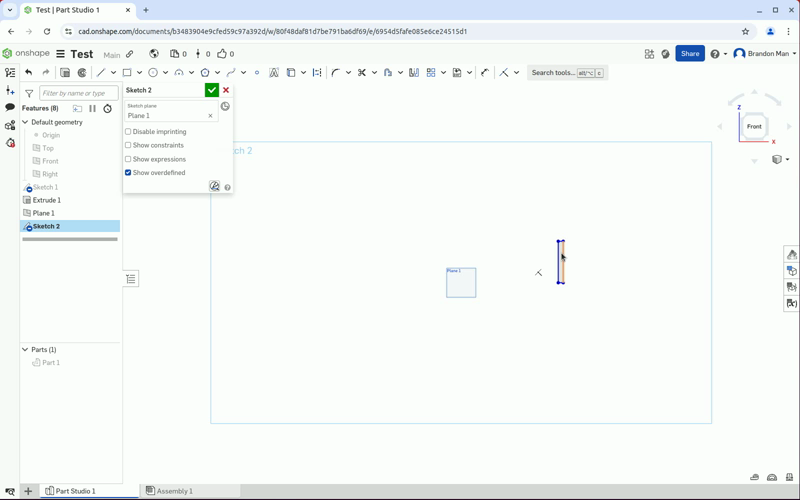
scroll(6)
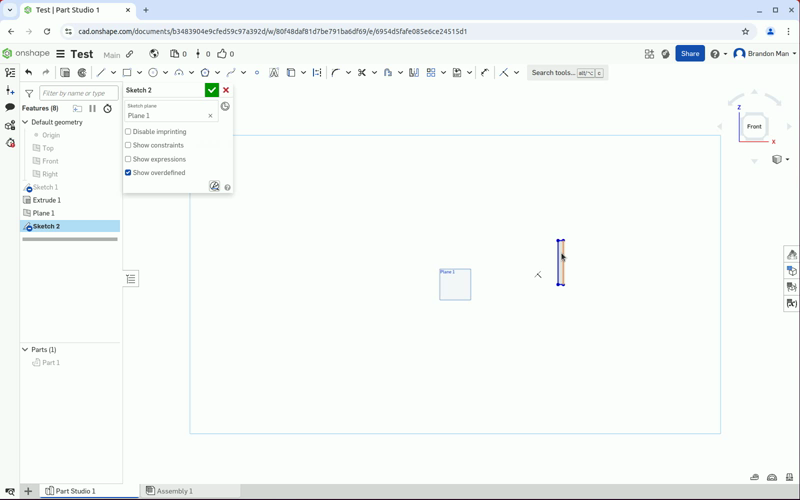
scroll(6)
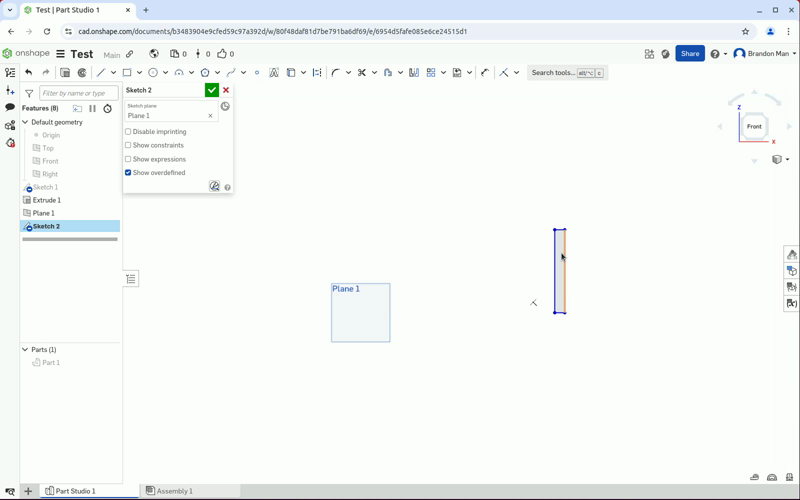
scroll(6)
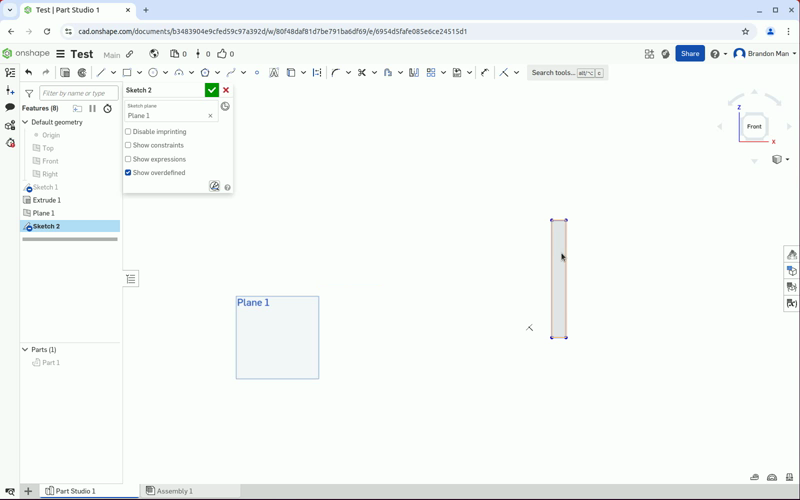
scroll(6)
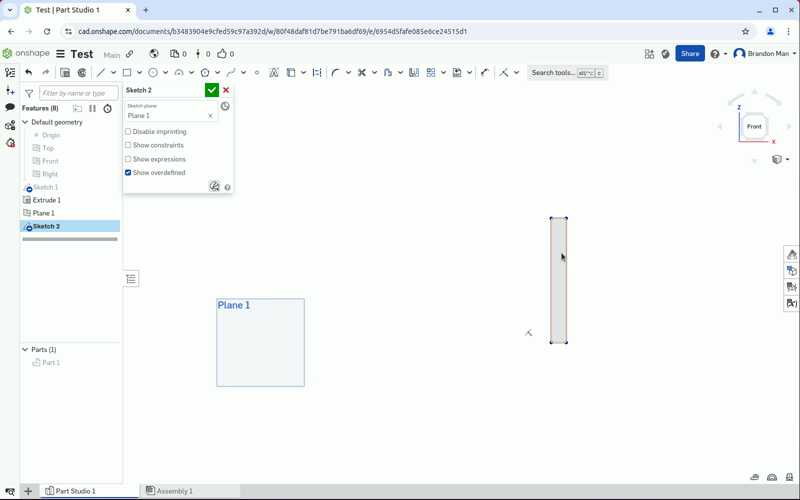
scroll(6)
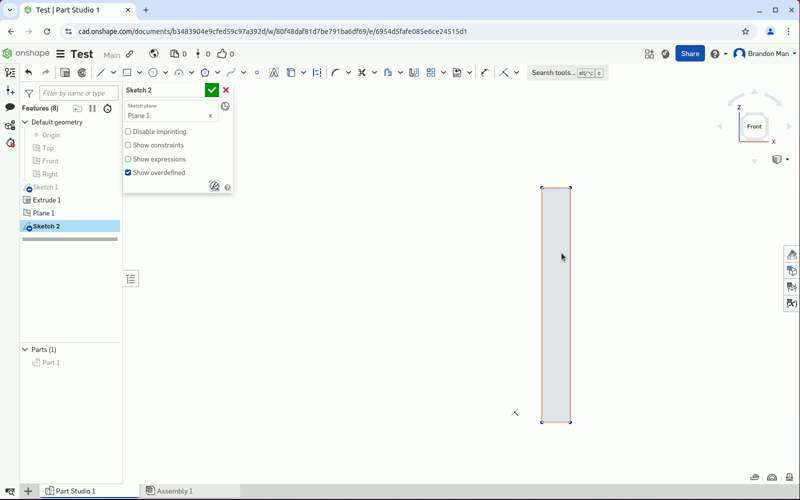
scroll(6)
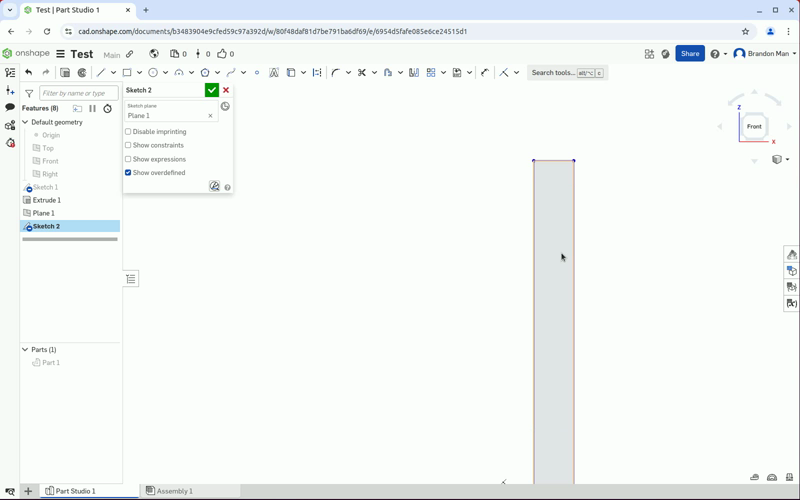
scroll(6)
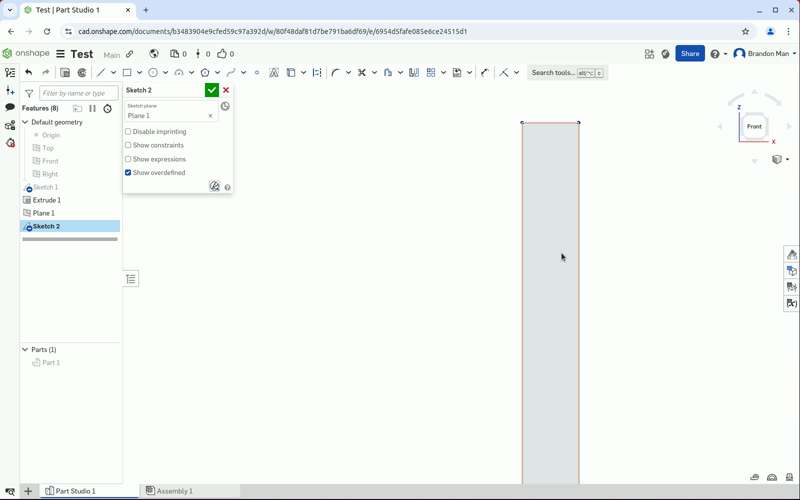
click(561, 252)
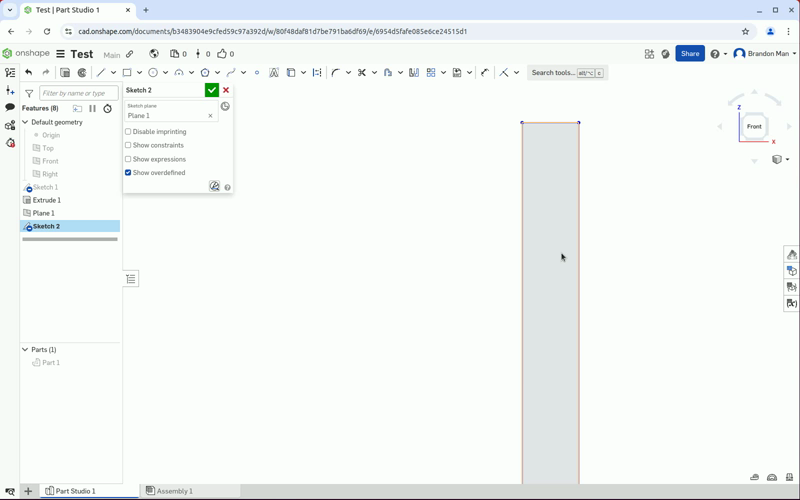
scroll(-6)
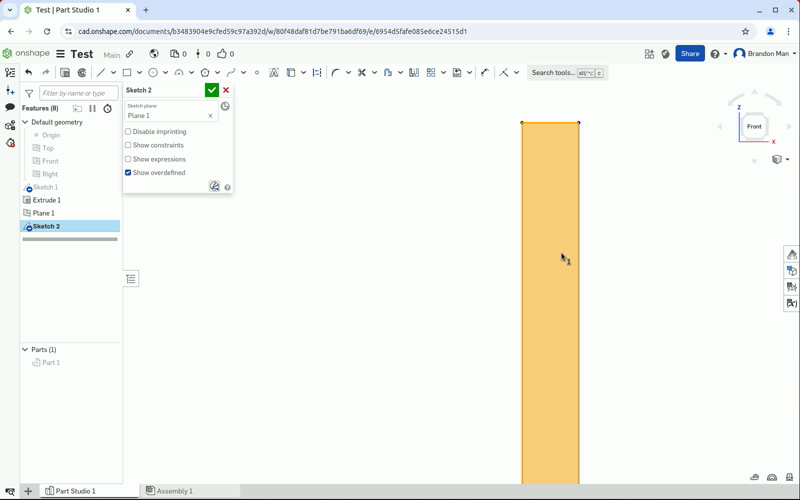
scroll(-6)
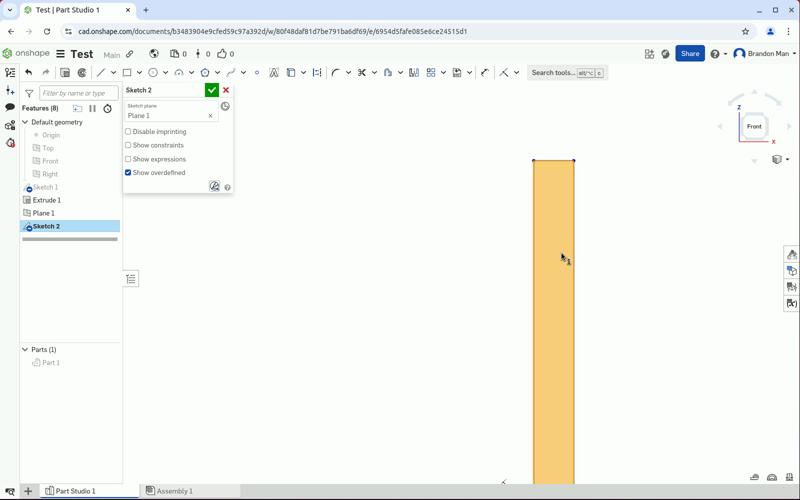
scroll(-6)
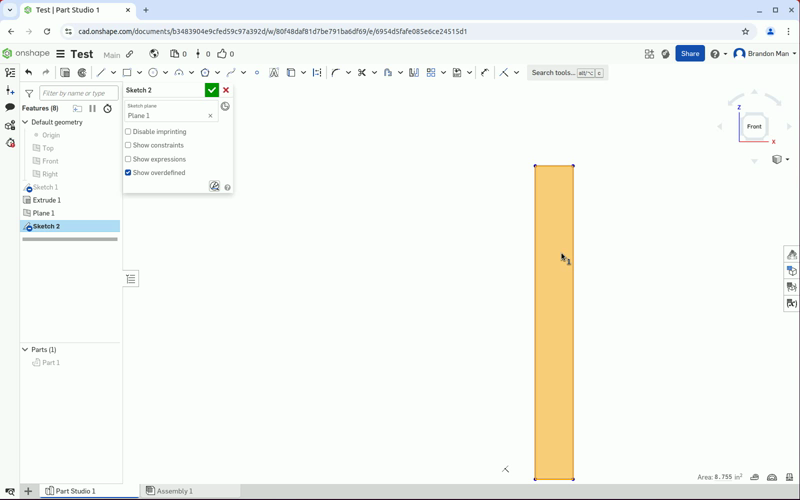
scroll(-6)
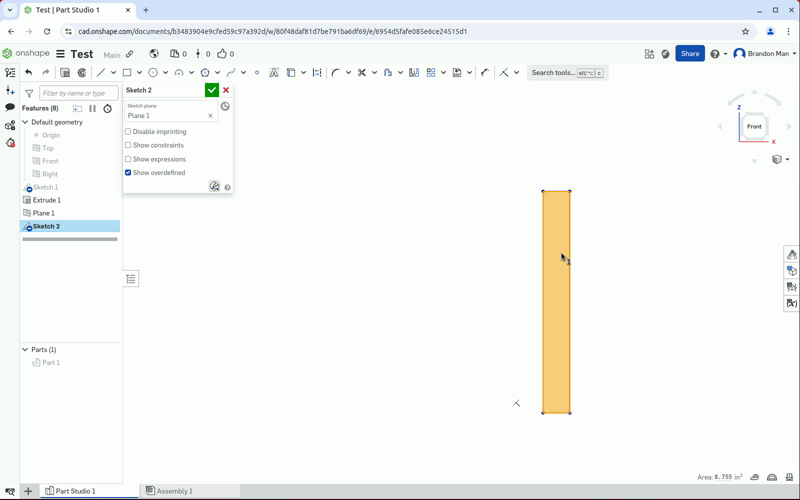
scroll(-6)
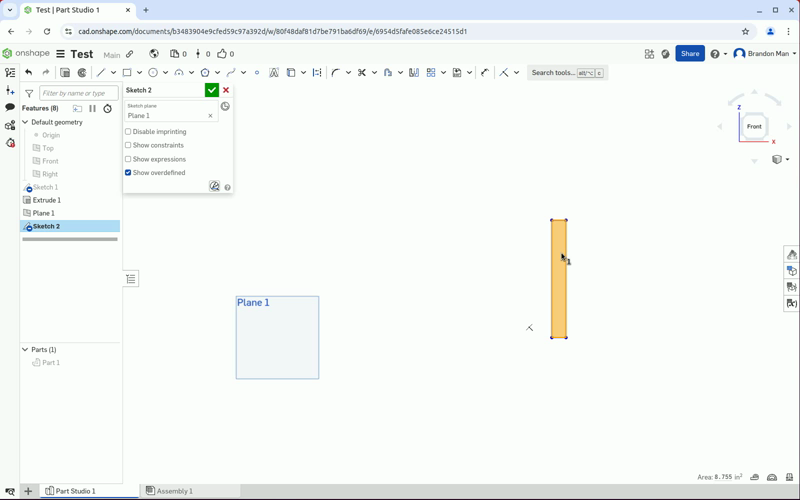
scroll(-6)
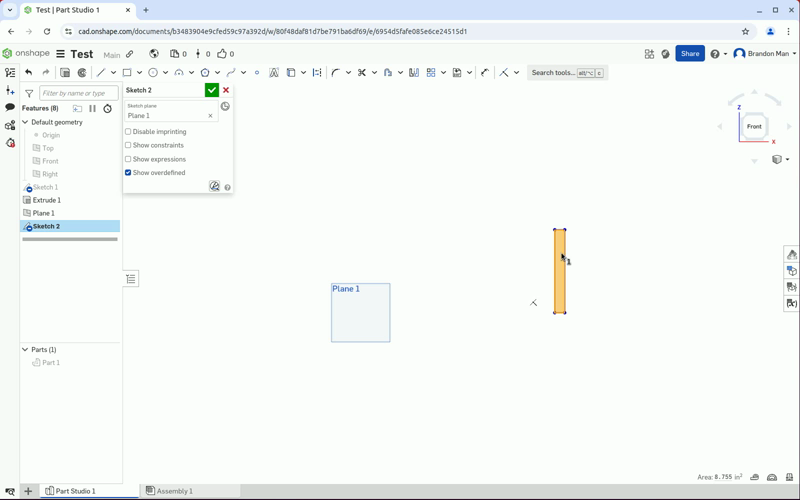
scroll(-6)
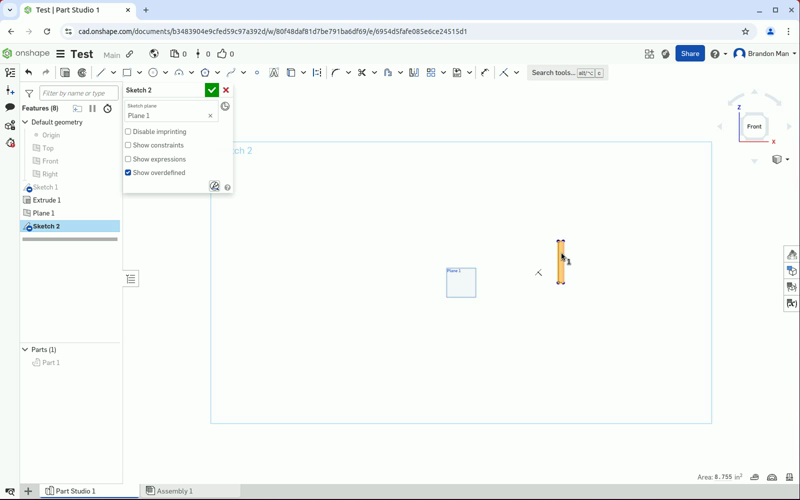
mouse_move(73, 352)
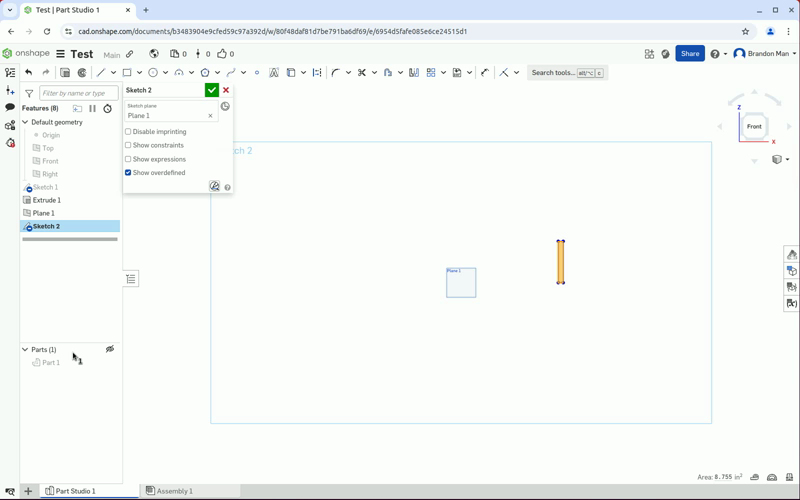
key(shift+y)
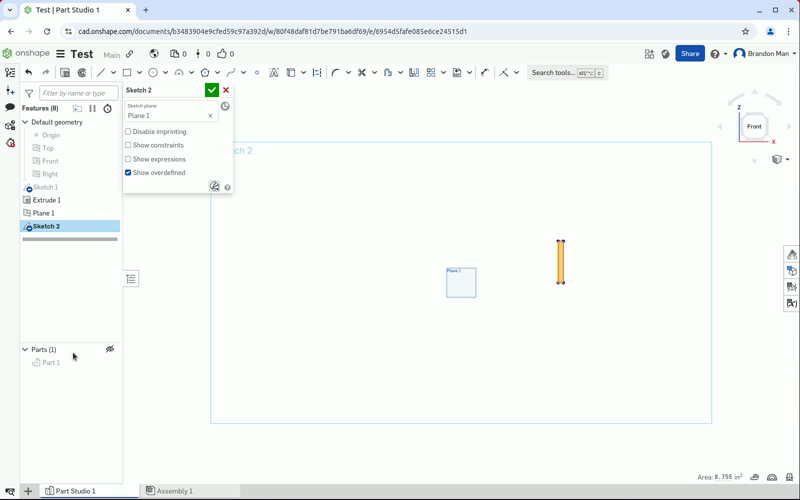
key(shift+e)
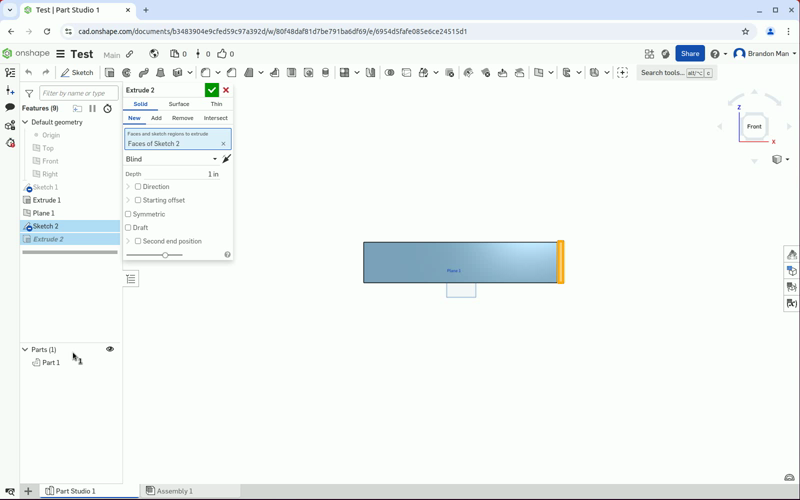
mouse_move(143, 106)
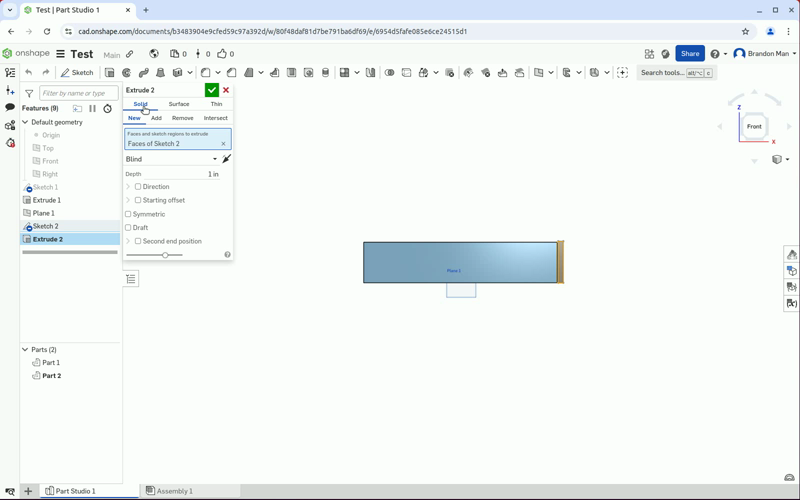
click(143, 106)
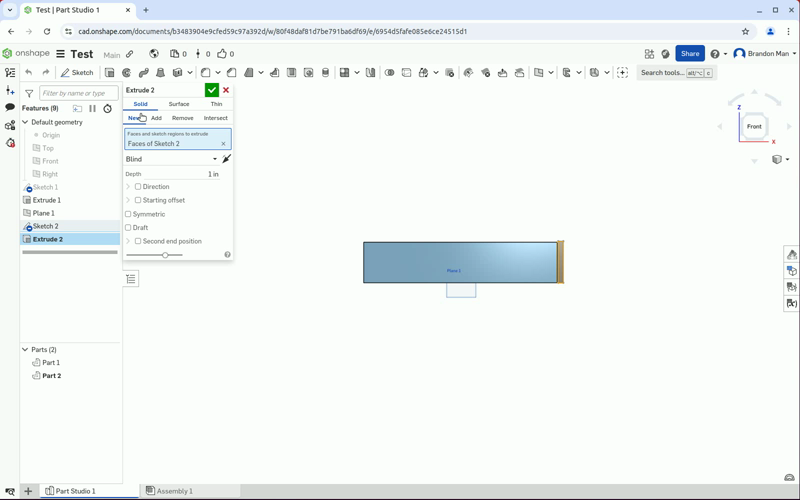
mouse_move(137, 120)
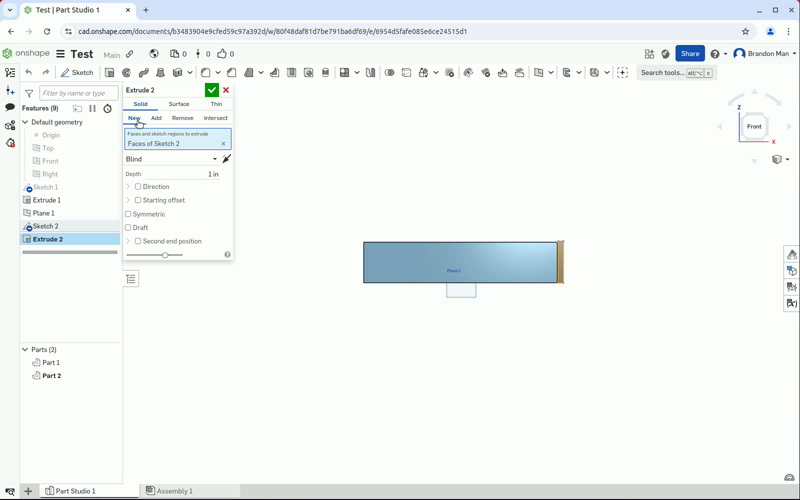
click(137, 120)
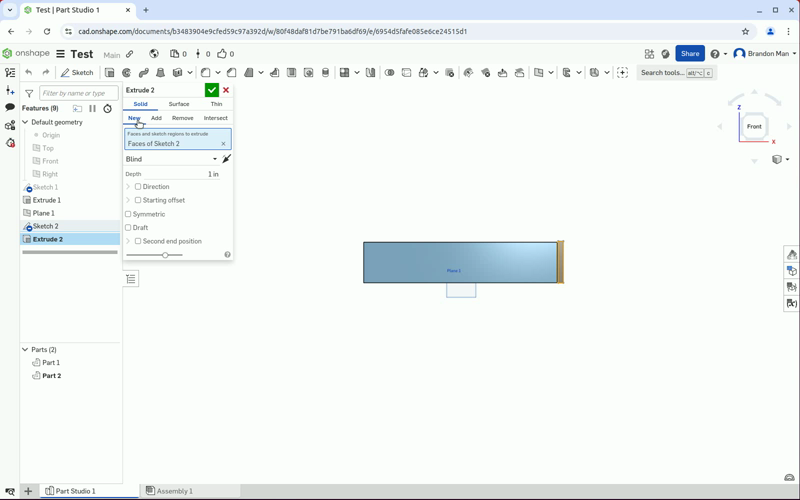
key(tab, 4)
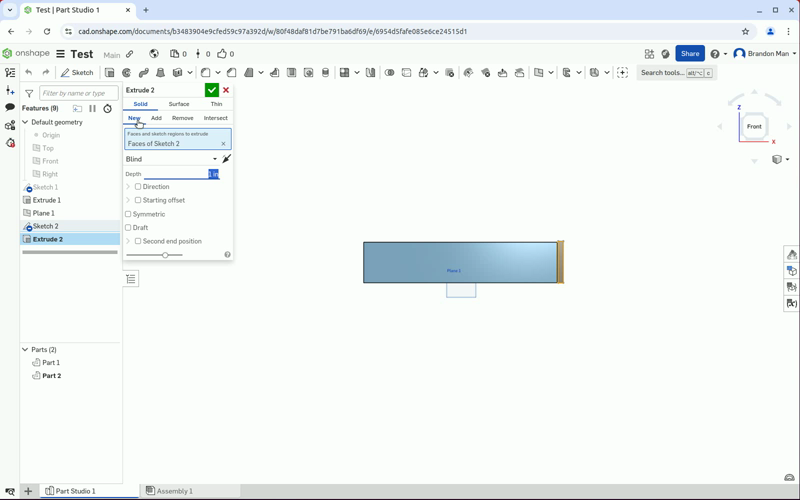
text(-20.942)
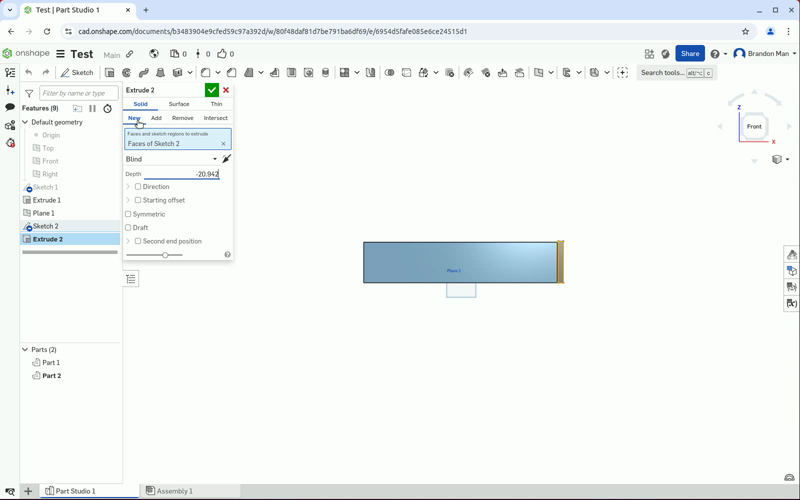
key(enter)
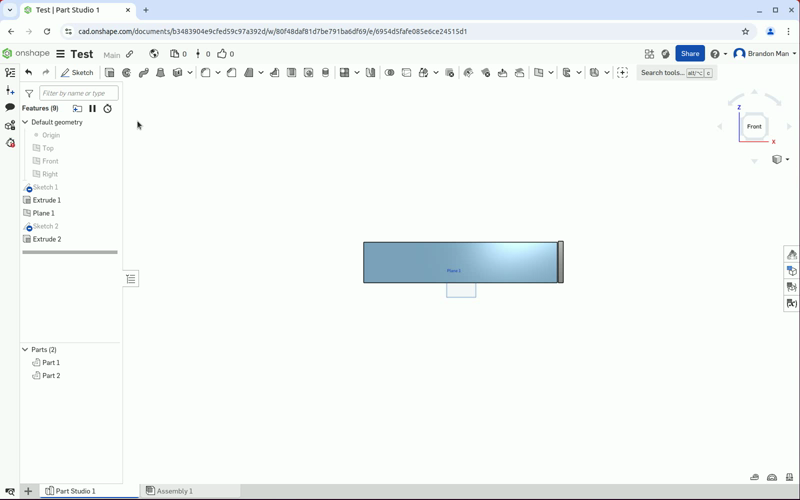
key(shift+h)
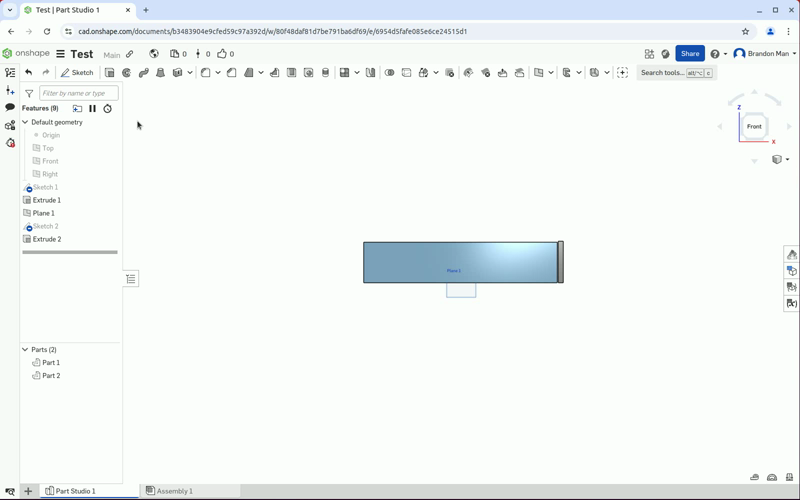
key(shift+h)
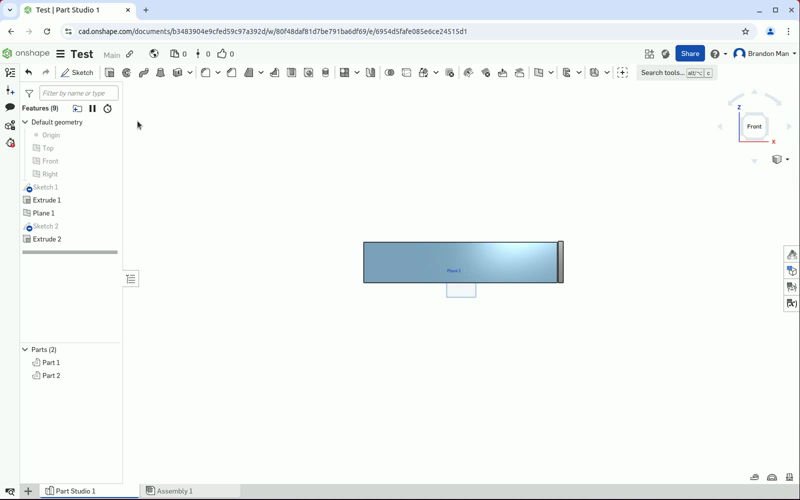
mouse_move(73, 189)
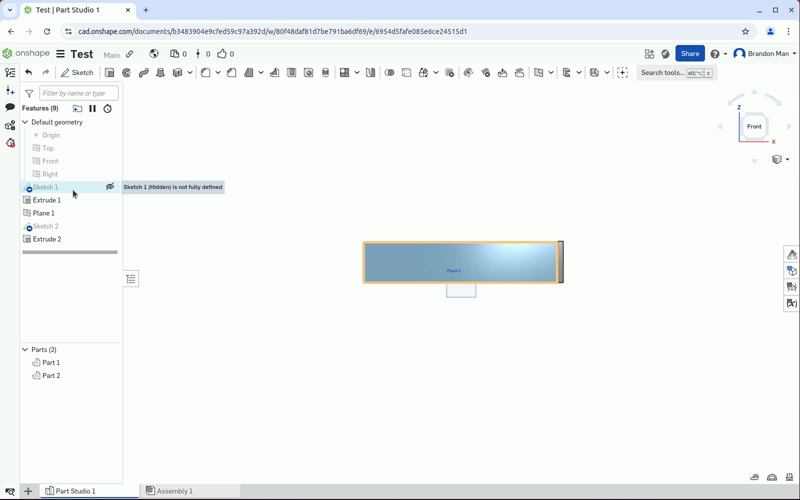
click(73, 189)
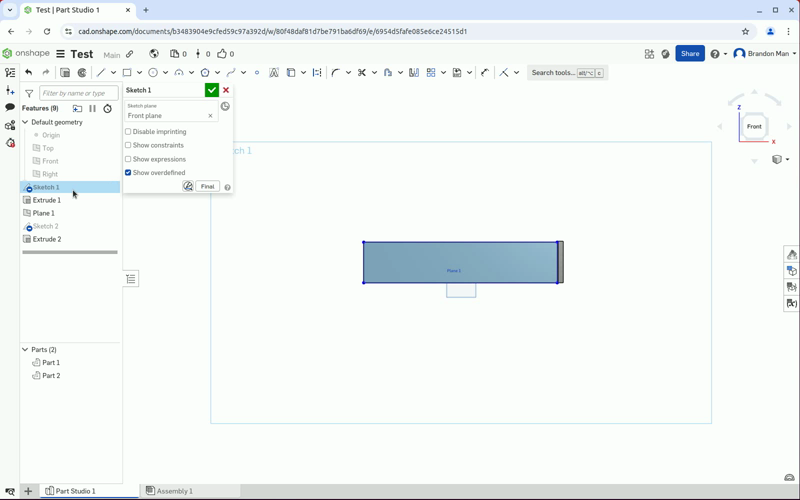
mouse_move(229, 92)
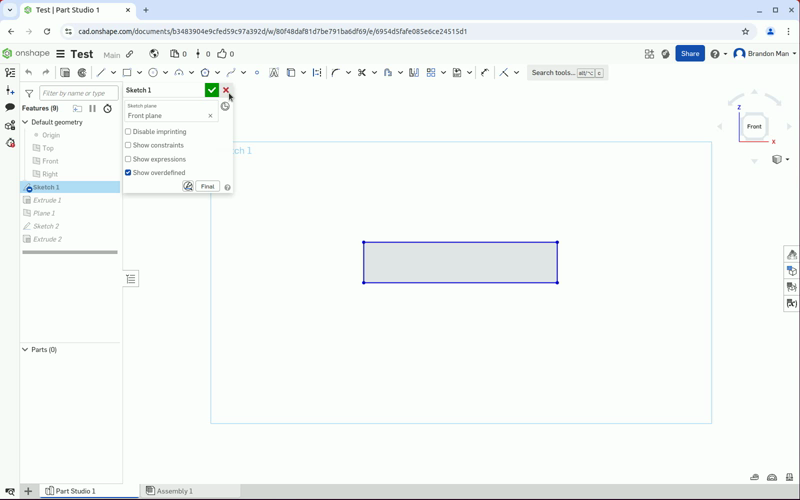
click(229, 92)
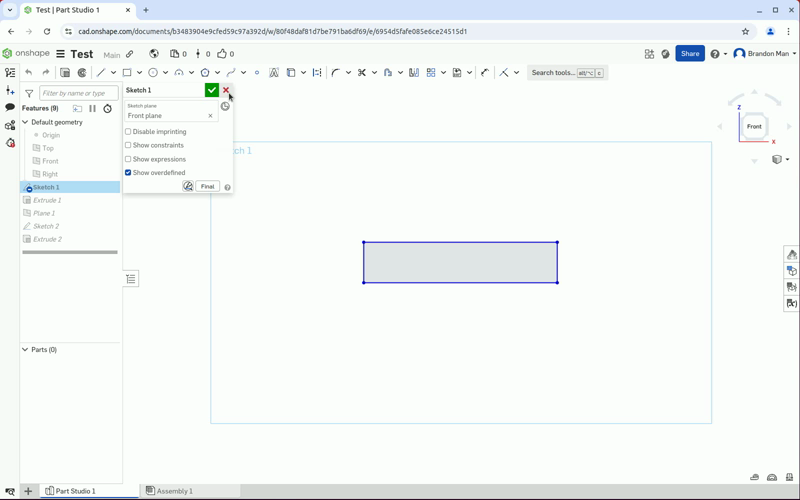
key(shift+s)
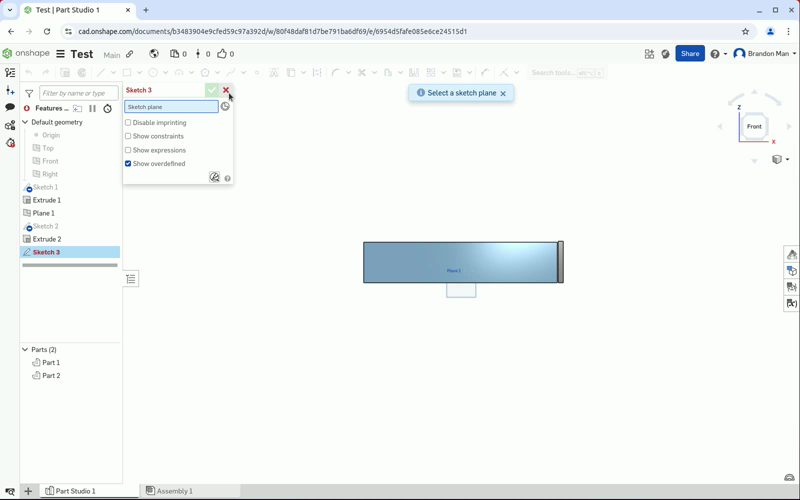
mouse_move(73, 215)
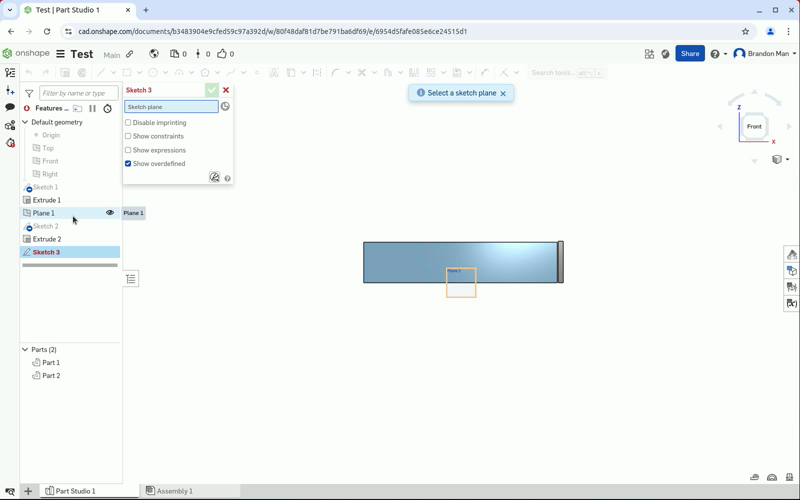
click(73, 215)
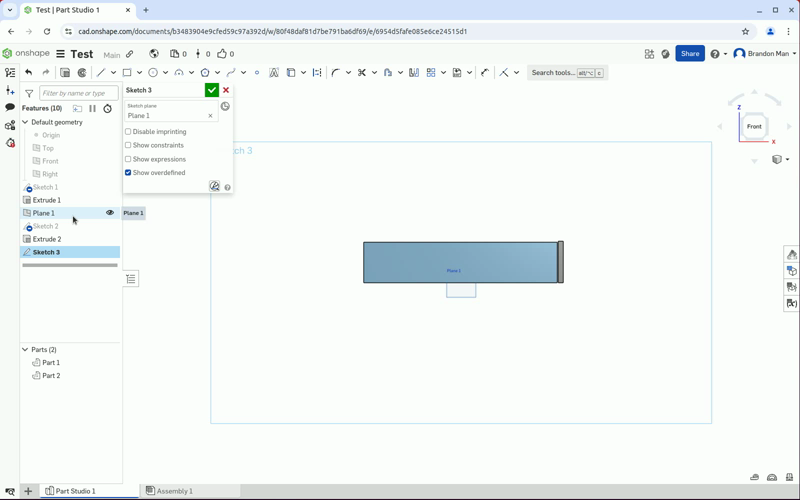
mouse_move(73, 352)
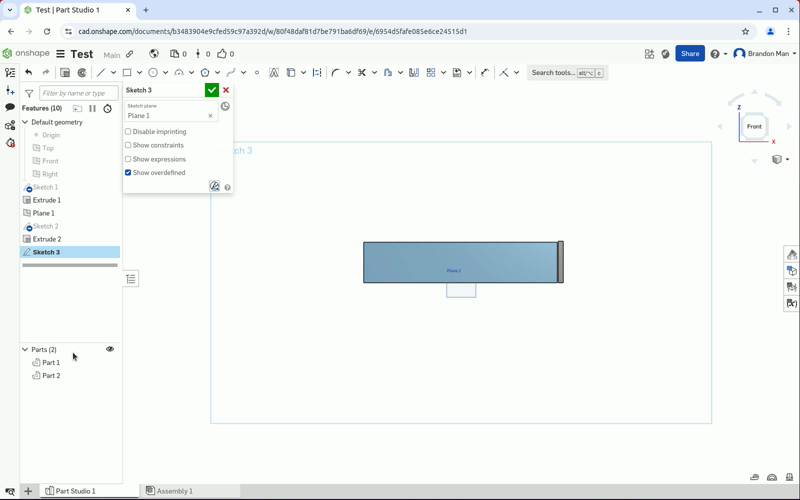
key(y)
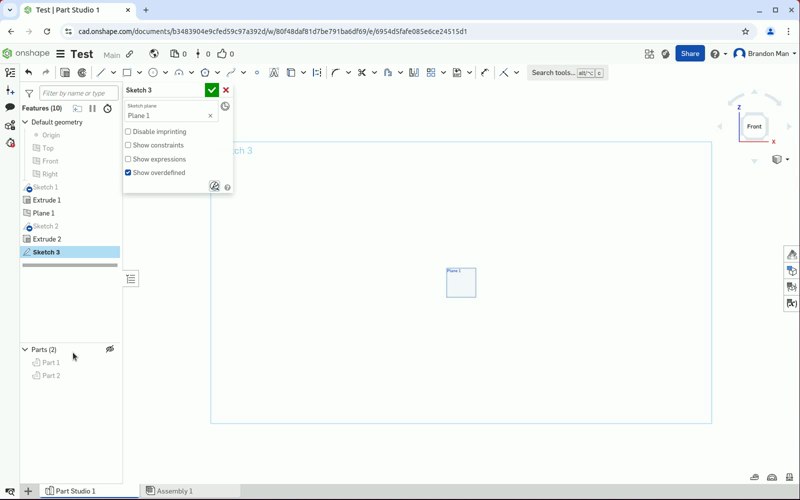
key(l)
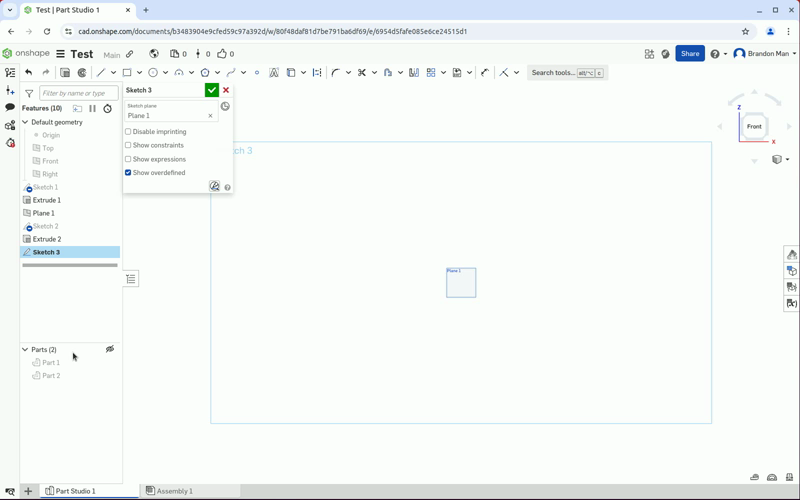
key_down(shift)
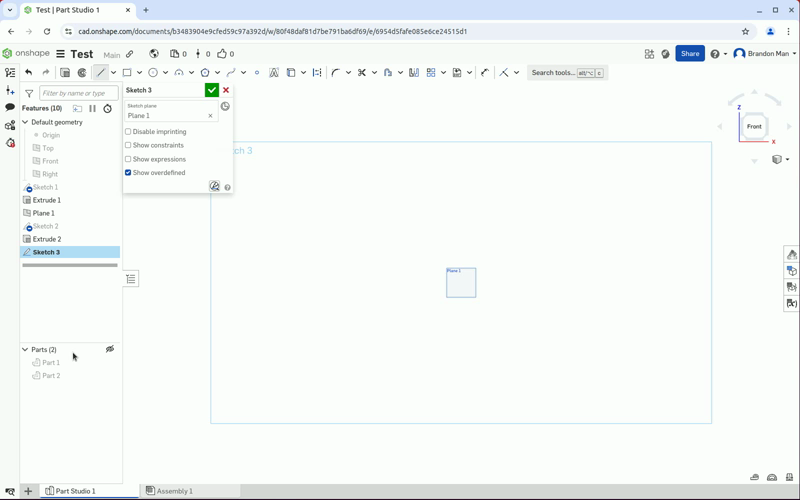
mouse_move(358, 282)
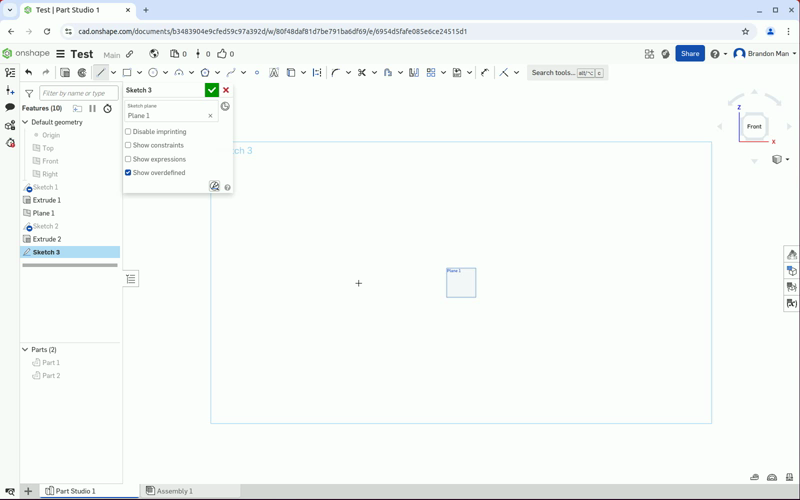
click(358, 282)
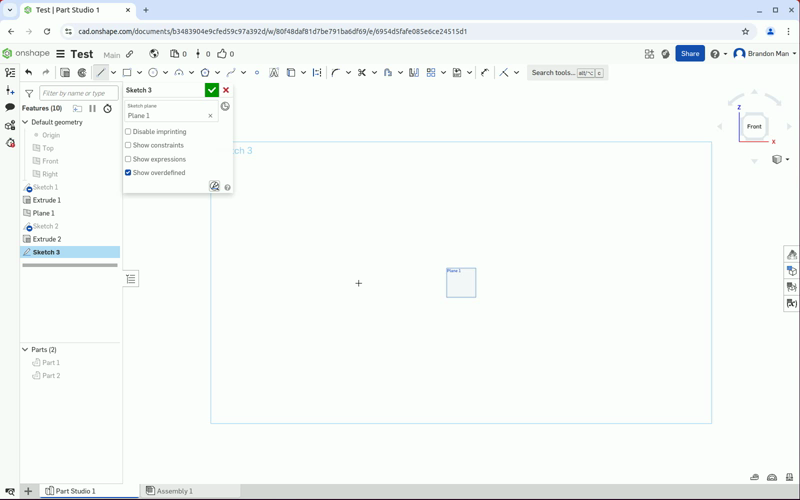
key_up(shift)
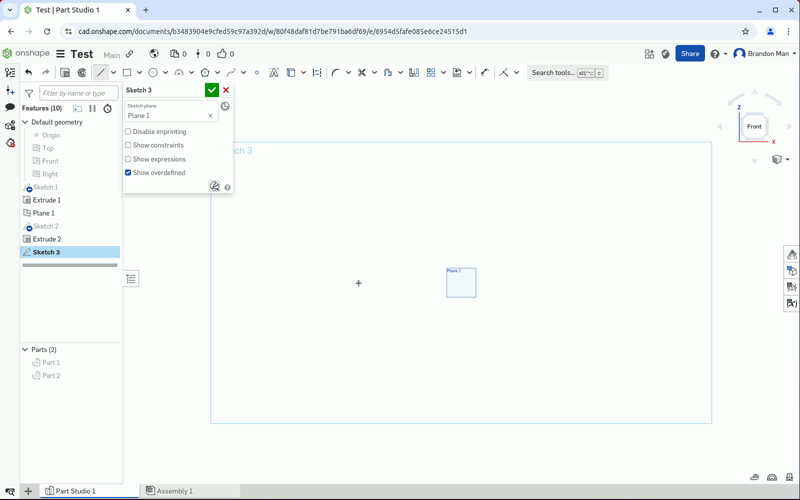
key_down(shift)
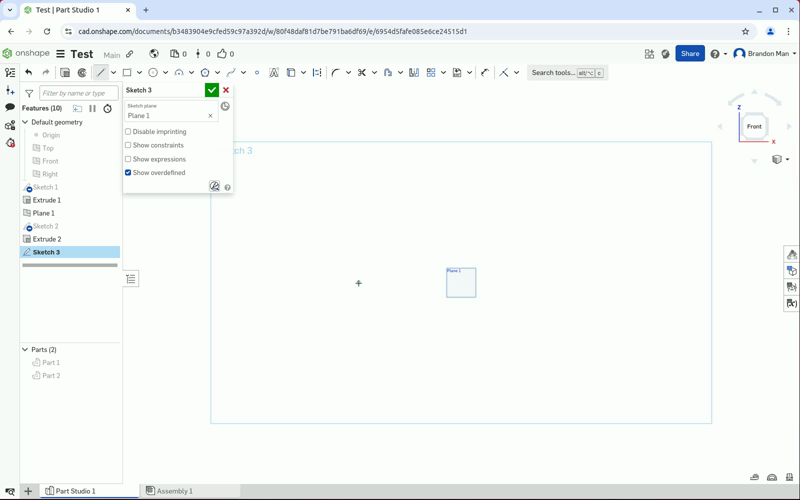
mouse_move(388, 282)
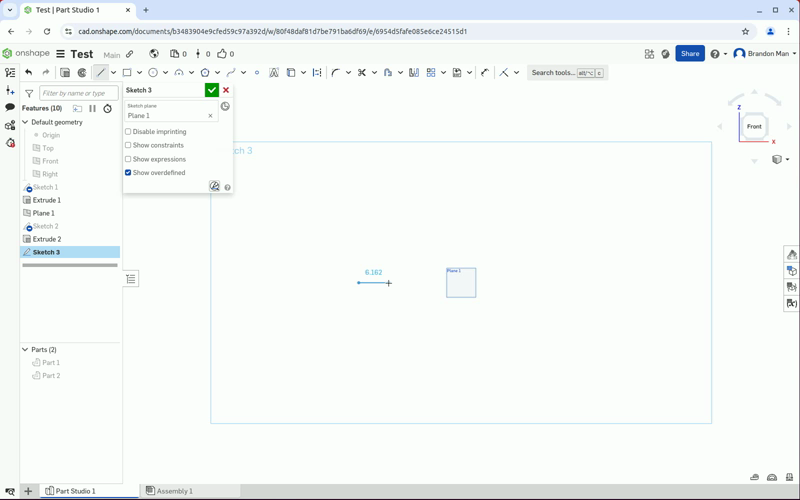
mouse_move(364, 282)
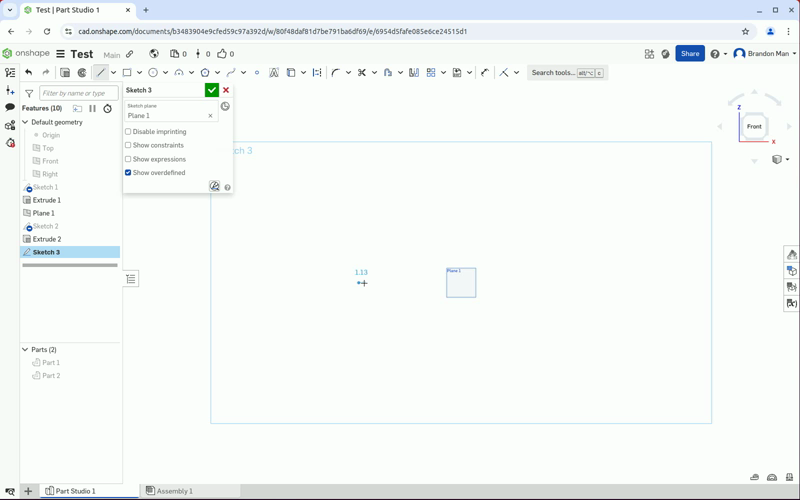
scroll(6)
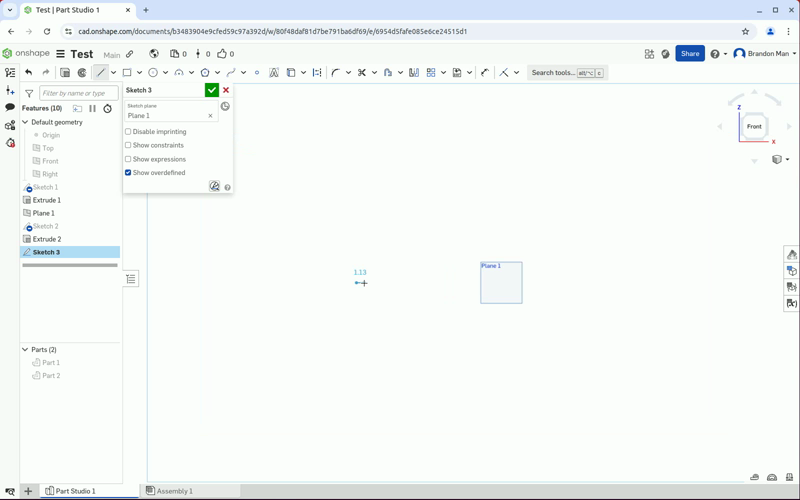
scroll(6)
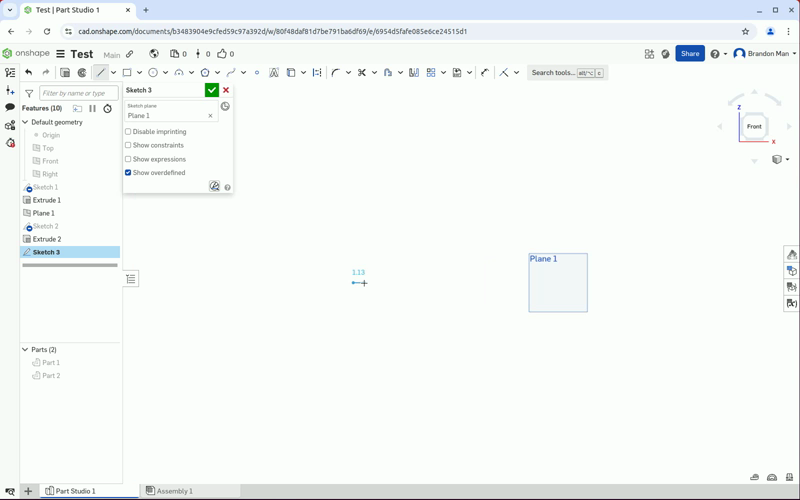
scroll(6)
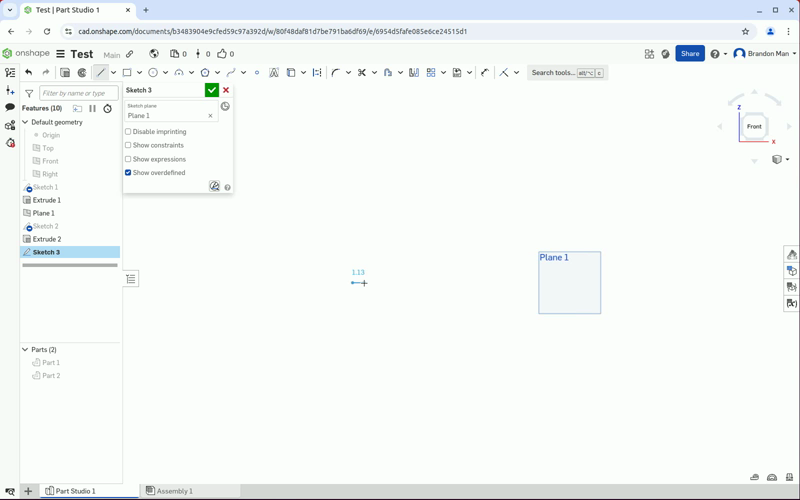
scroll(6)
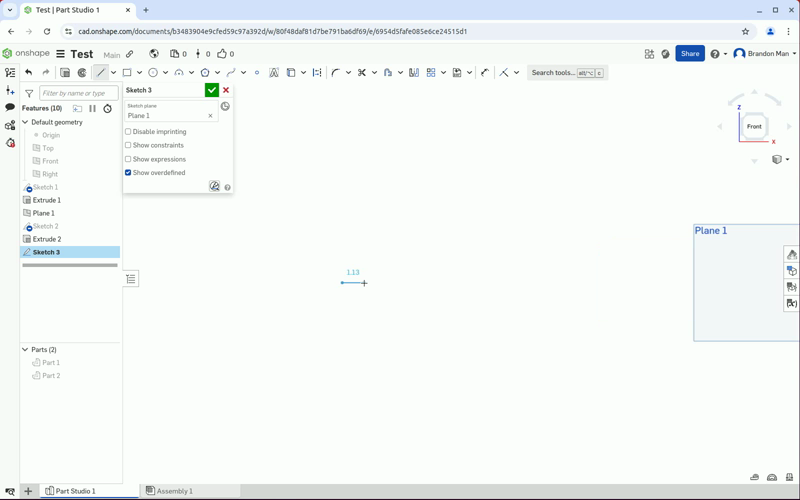
scroll(6)
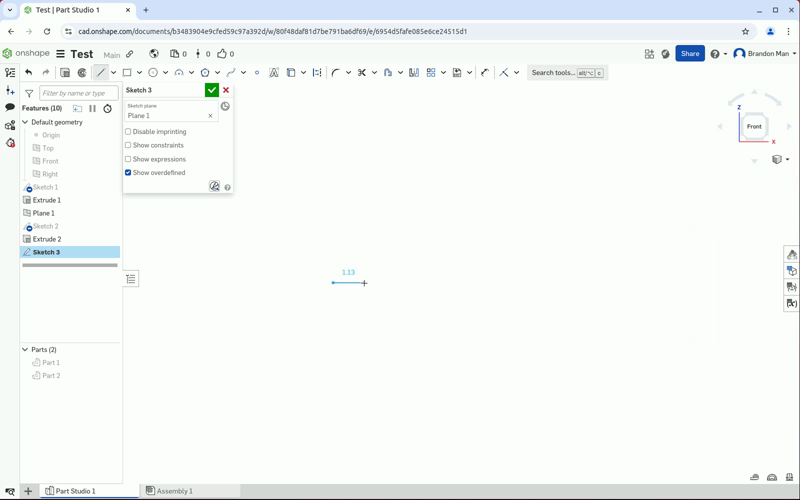
scroll(6)
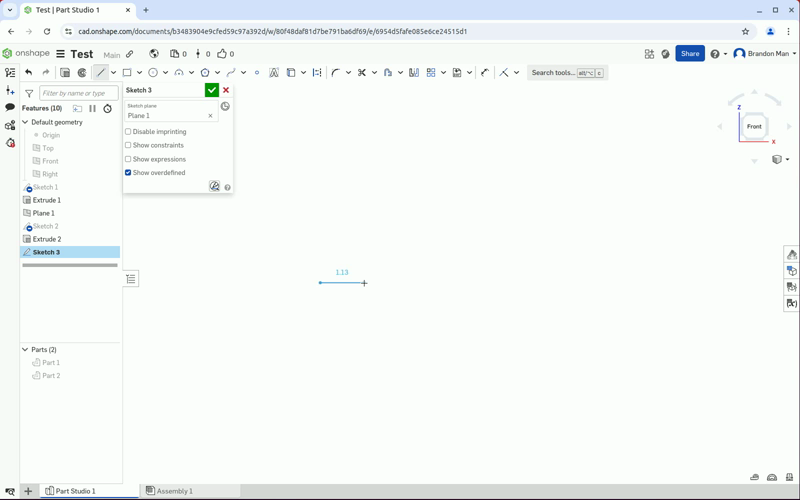
scroll(6)
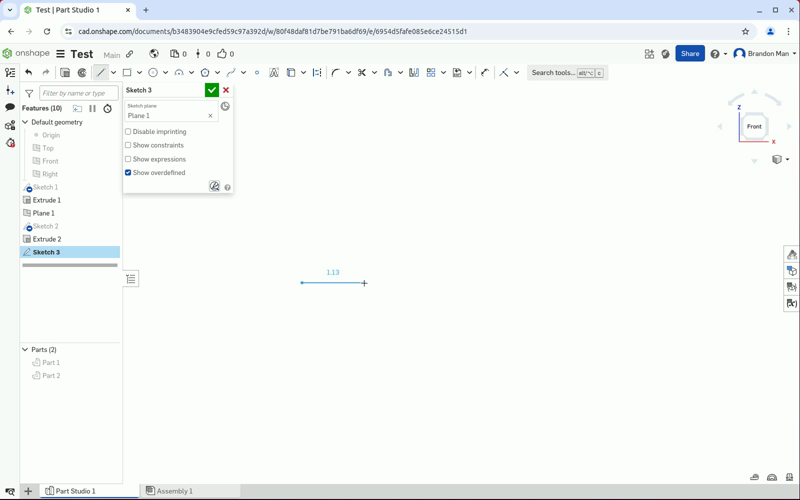
click(364, 282)
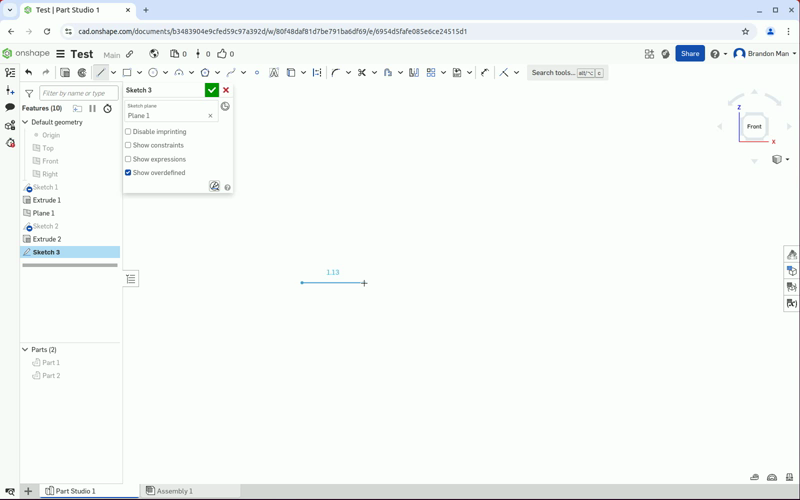
scroll(-6)
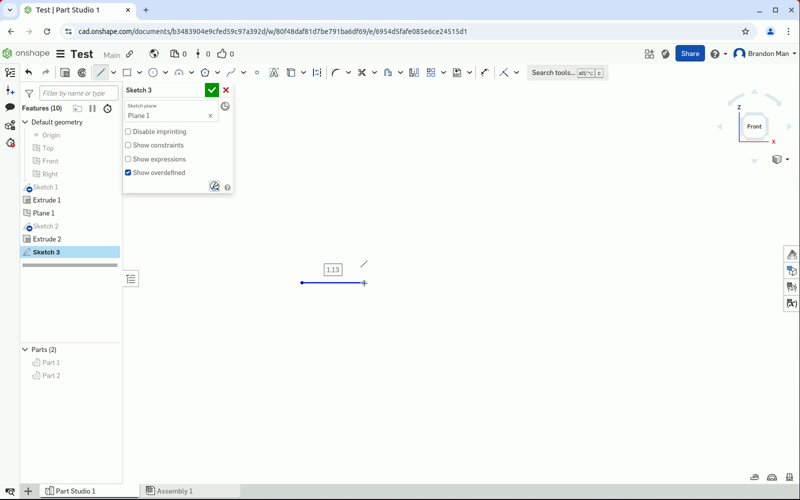
scroll(-6)
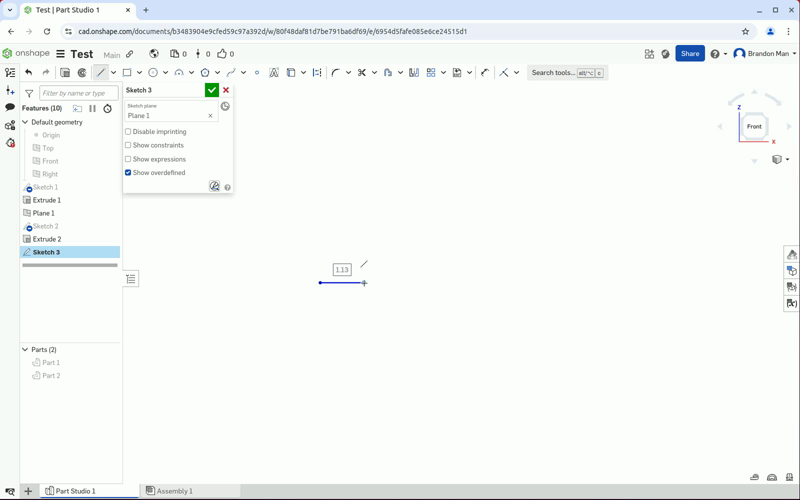
scroll(-6)
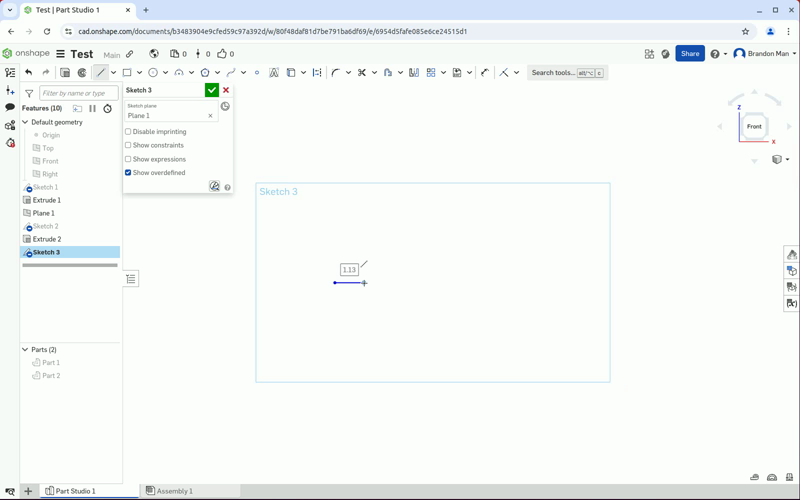
scroll(-6)
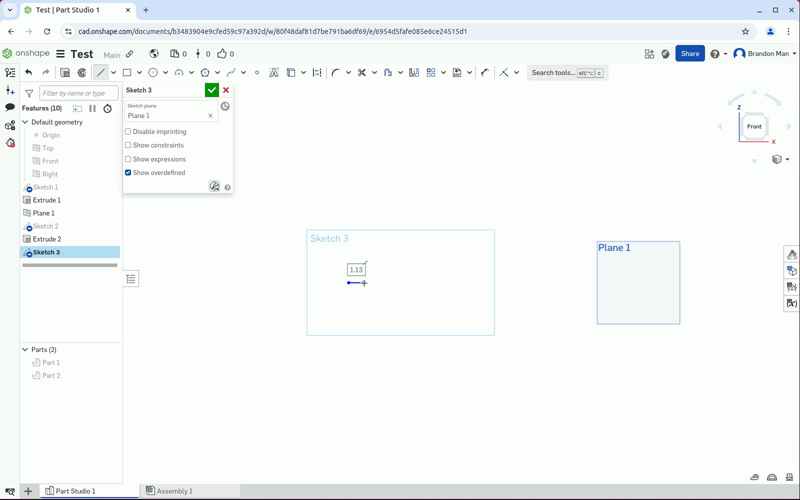
scroll(-6)
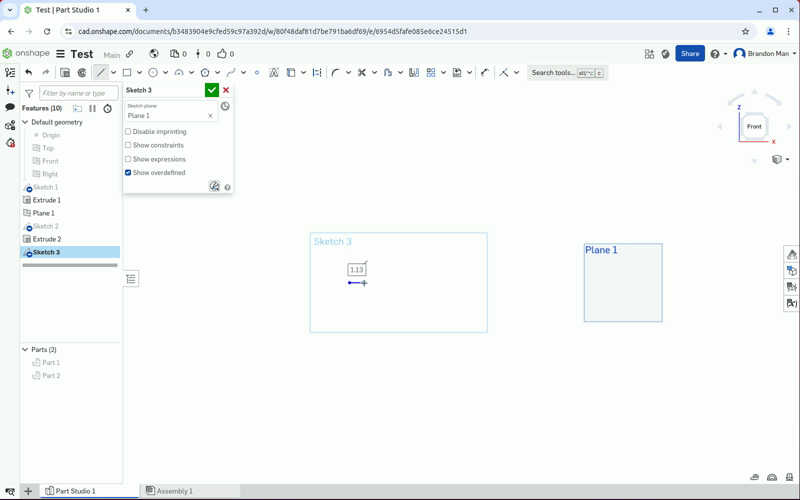
scroll(-6)
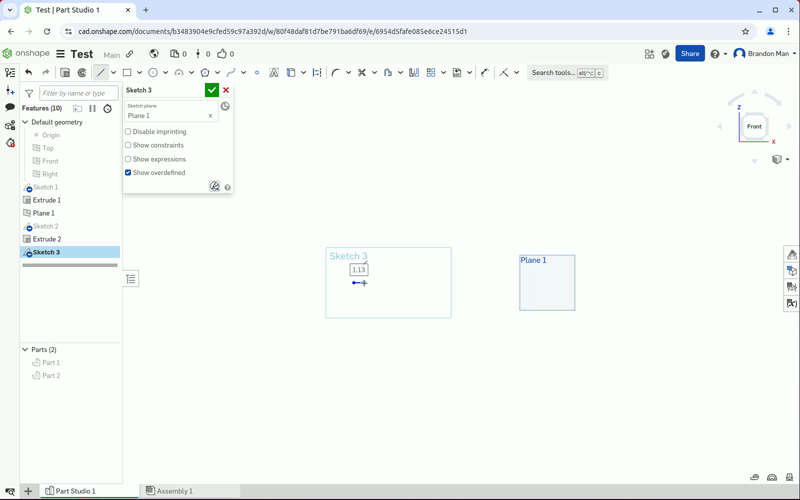
scroll(-6)
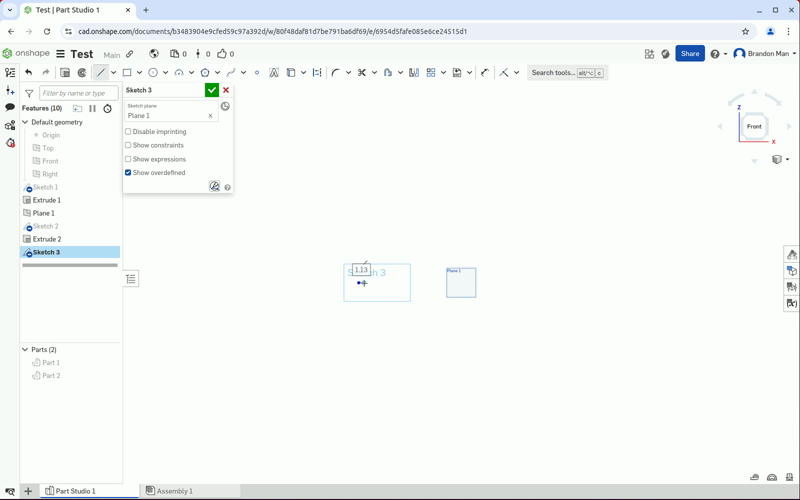
key_up(shift)
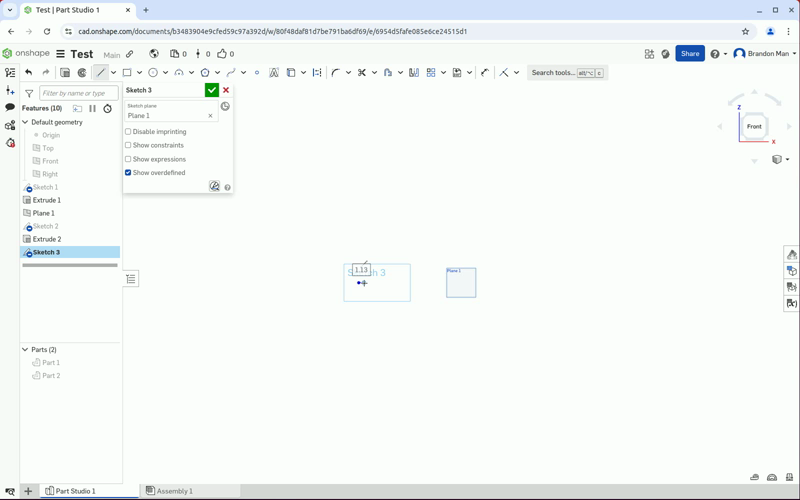
key_down(shift)
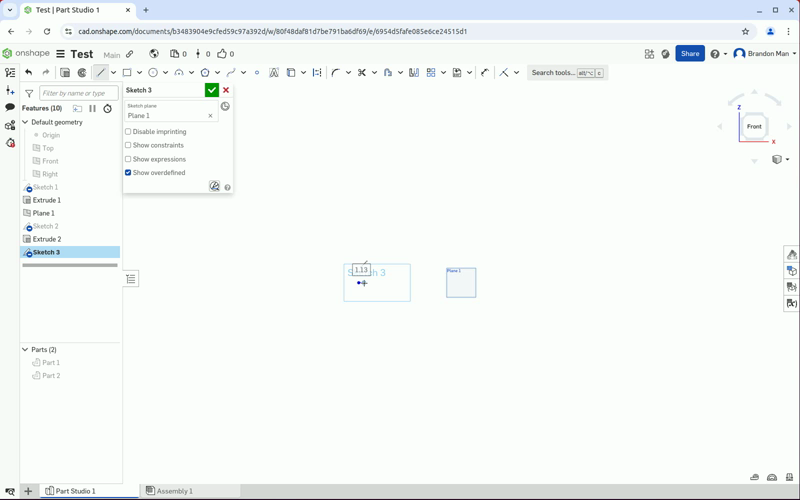
mouse_move(394, 282)
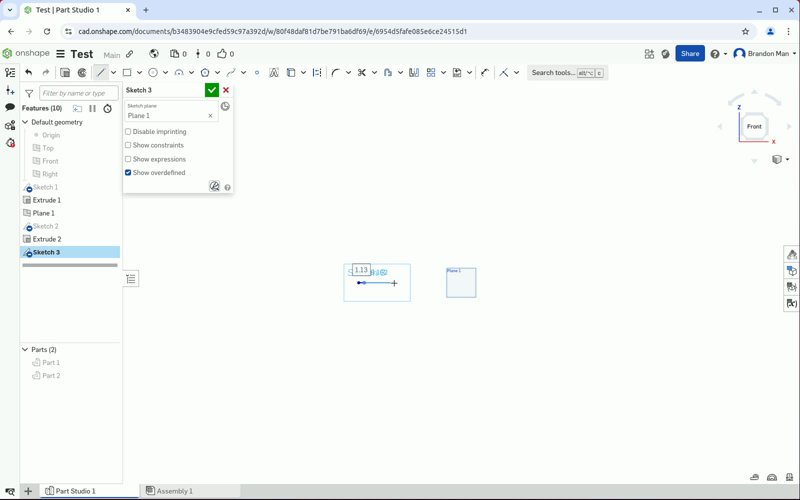
mouse_move(364, 241)
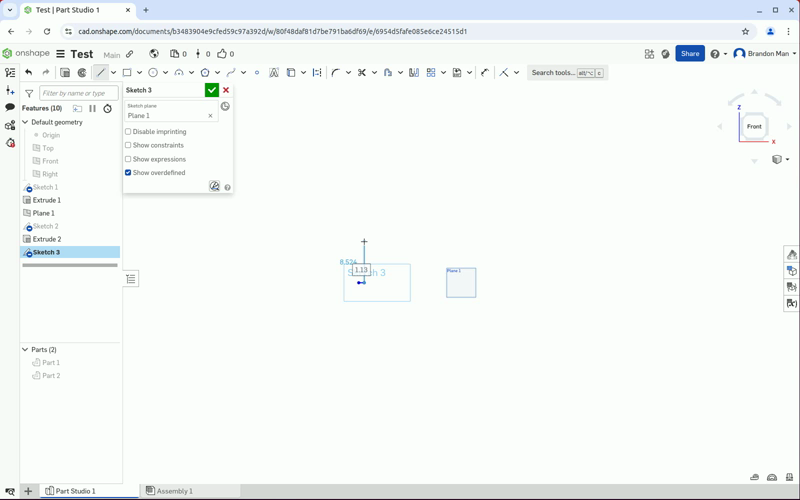
click(364, 241)
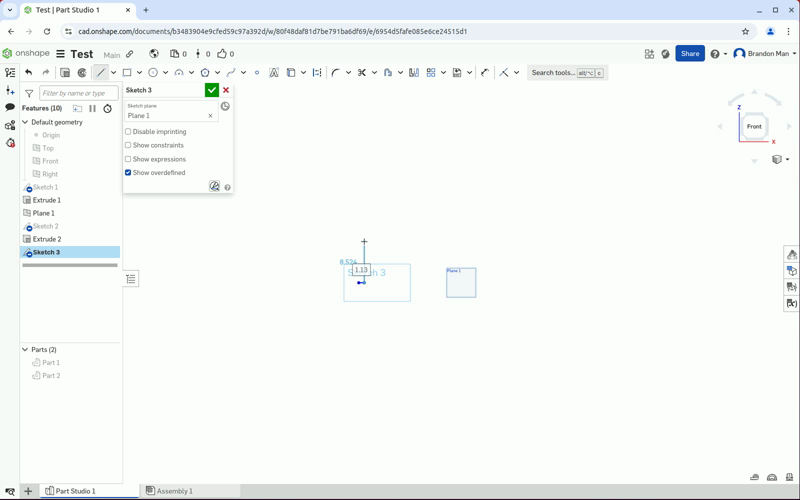
key_up(shift)
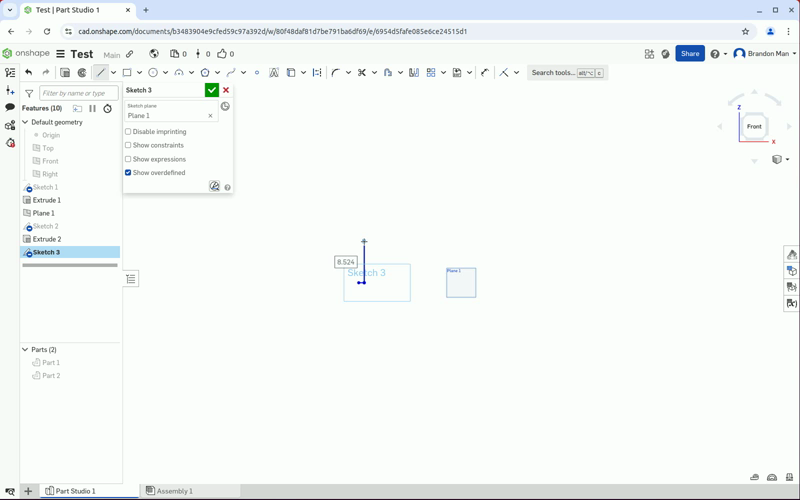
key_down(shift)
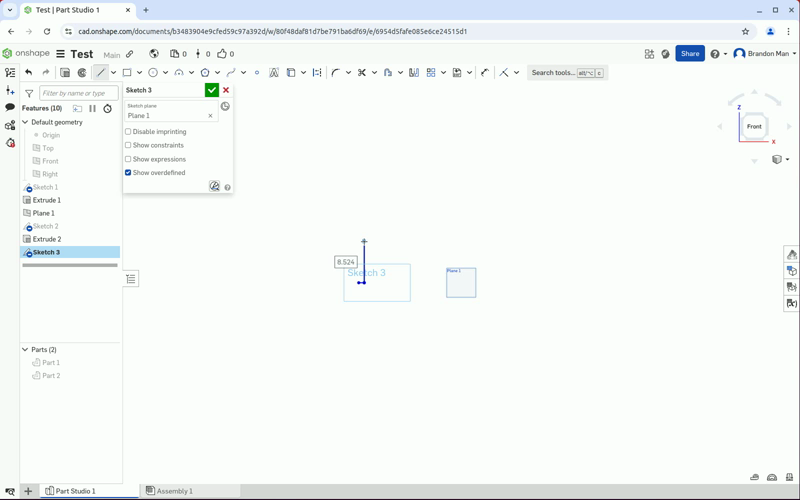
mouse_move(394, 241)
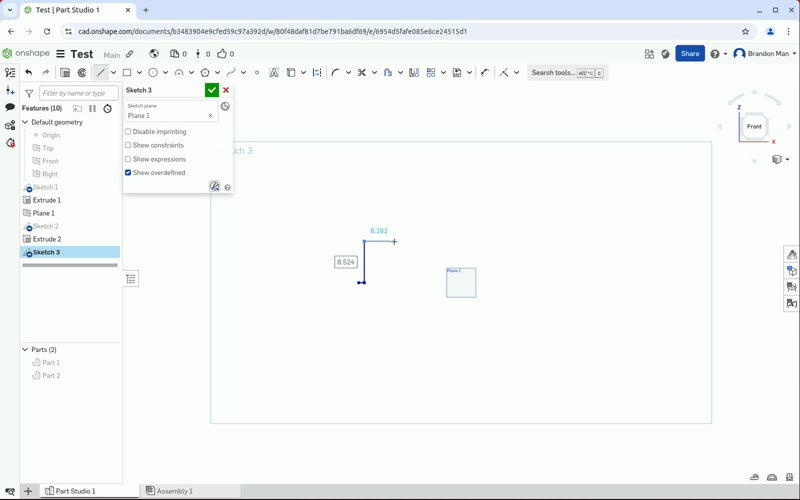
mouse_move(358, 241)
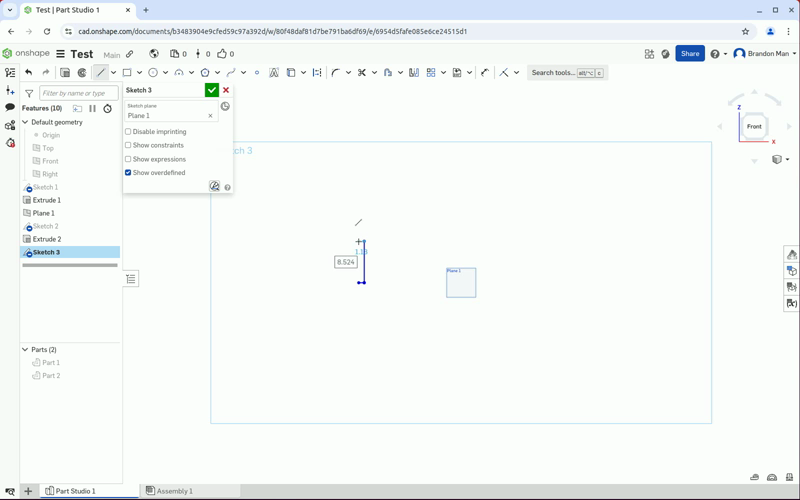
scroll(6)
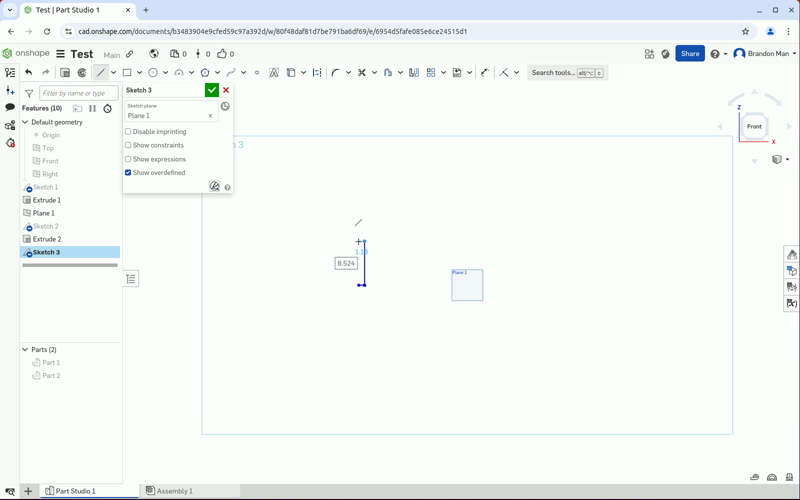
scroll(6)
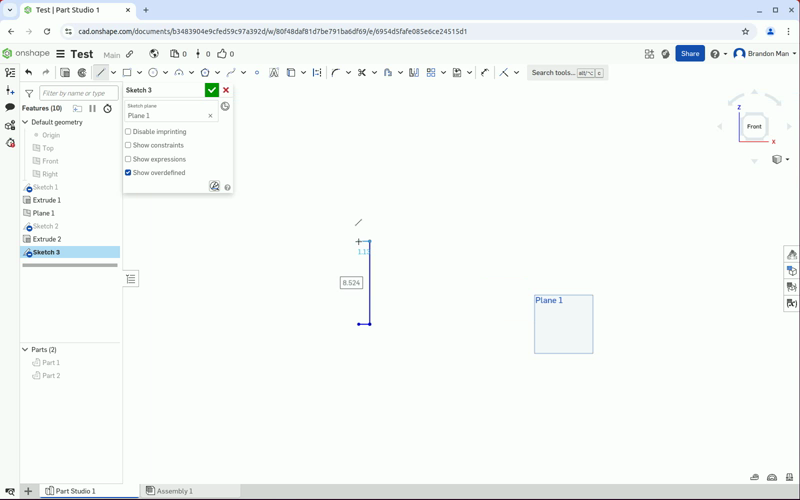
scroll(6)
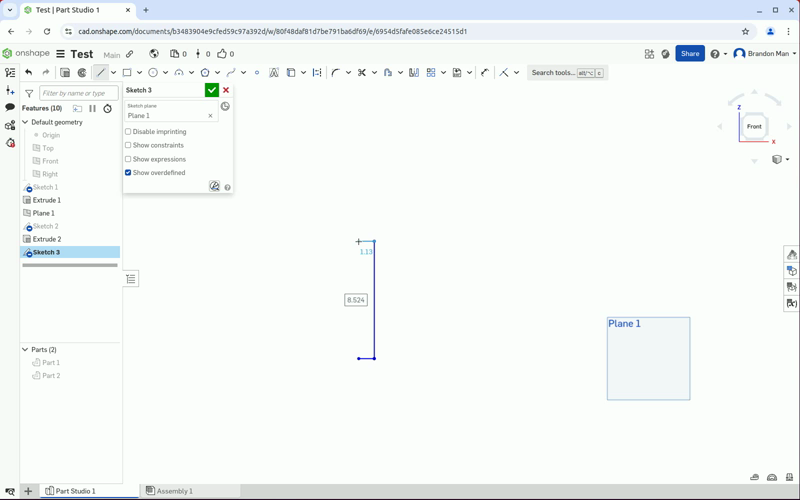
scroll(6)
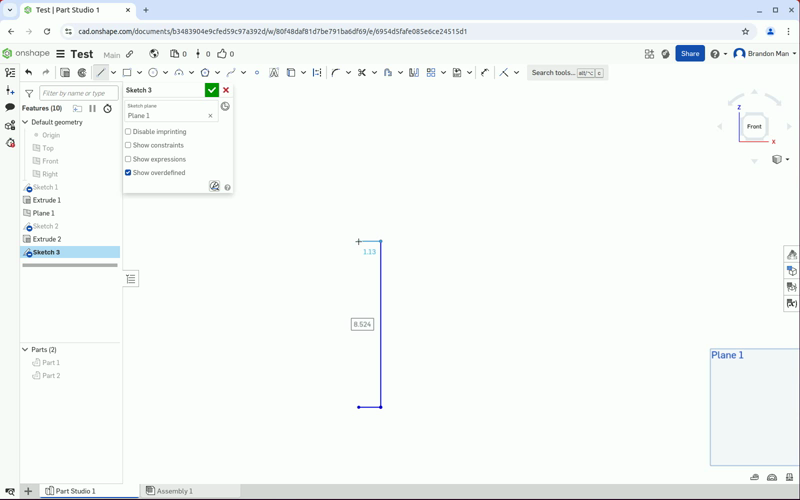
scroll(6)
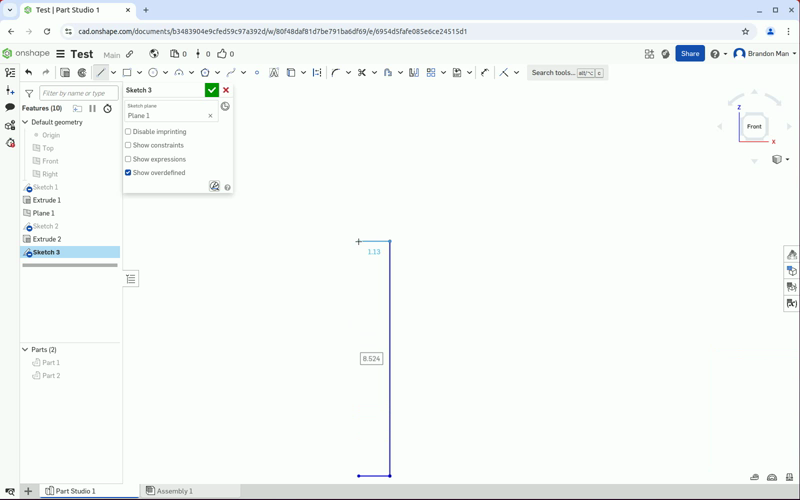
scroll(6)
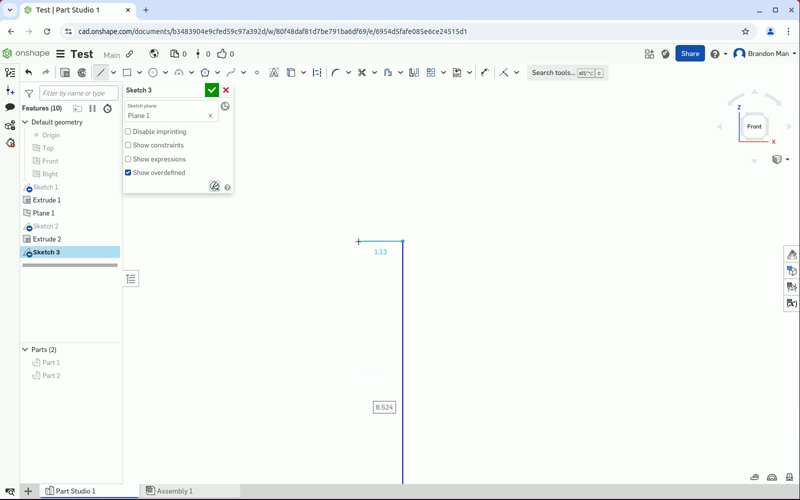
scroll(6)
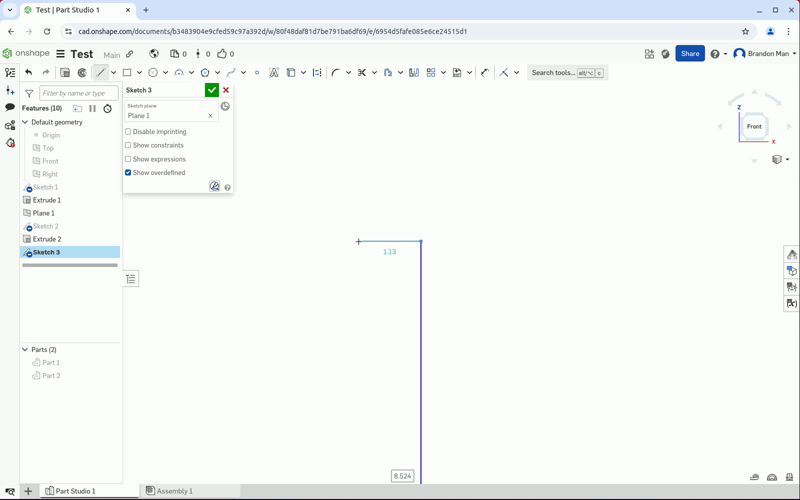
click(358, 241)
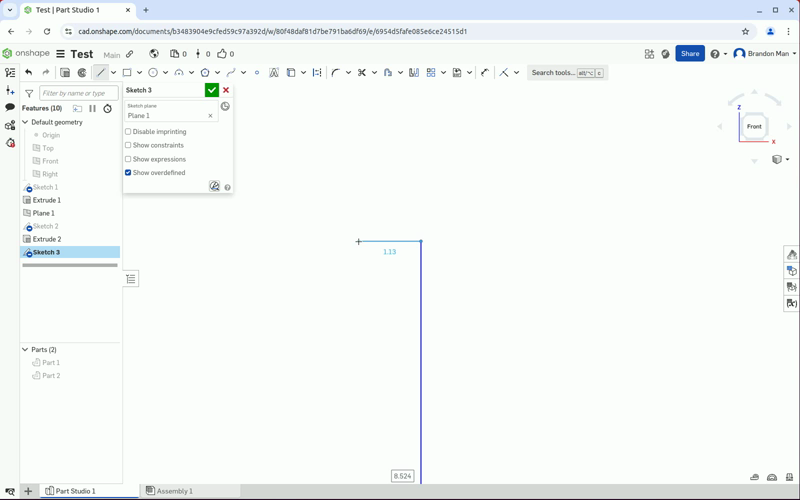
scroll(-6)
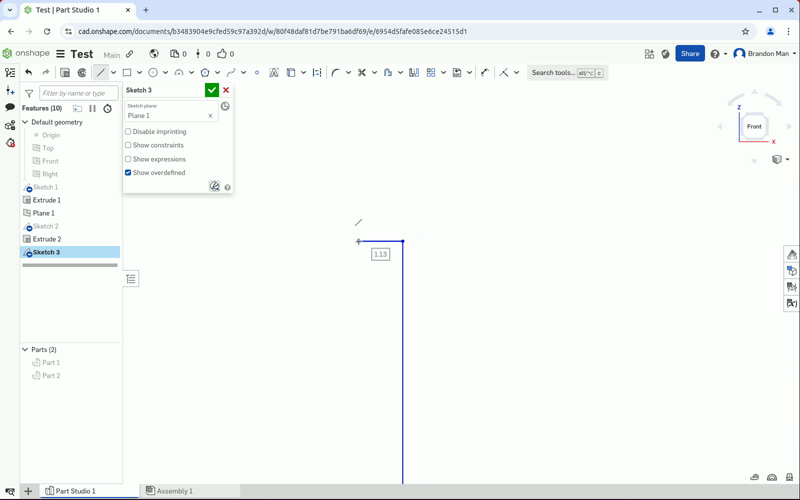
scroll(-6)
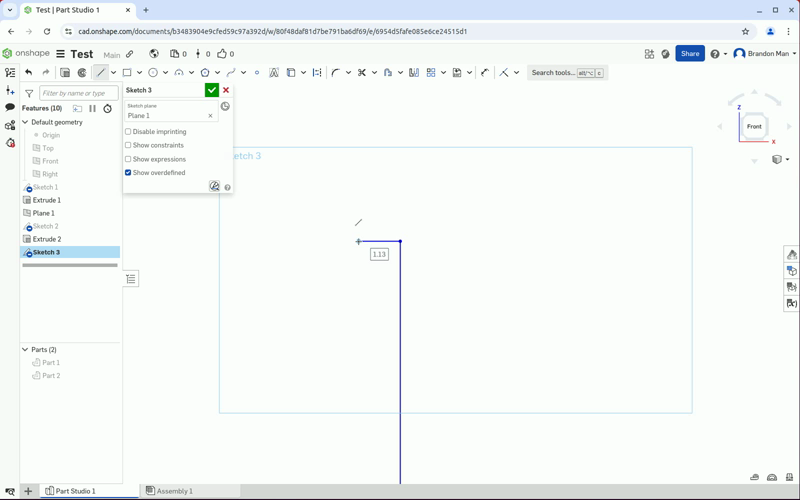
scroll(-6)
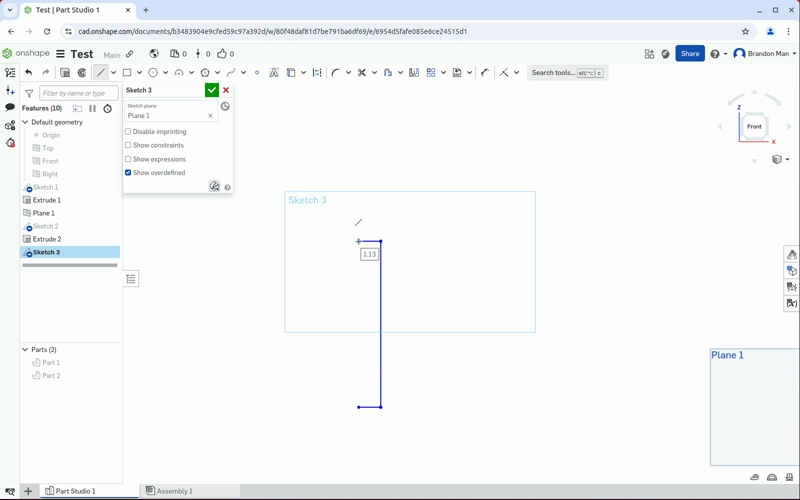
scroll(-6)
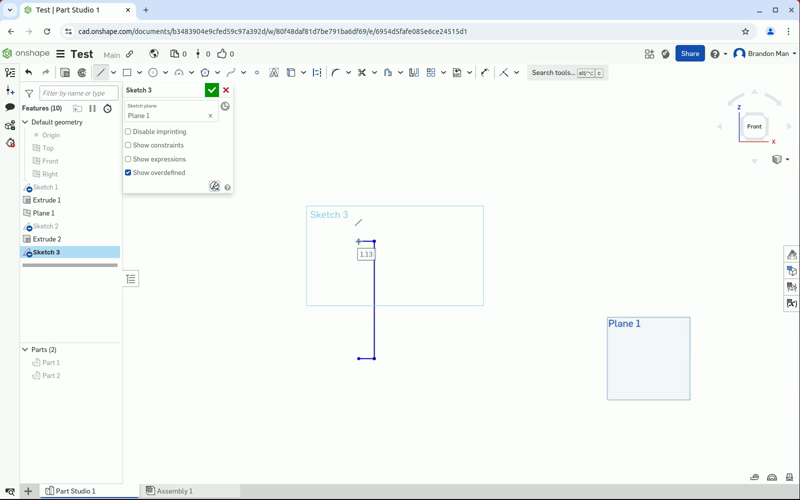
scroll(-6)
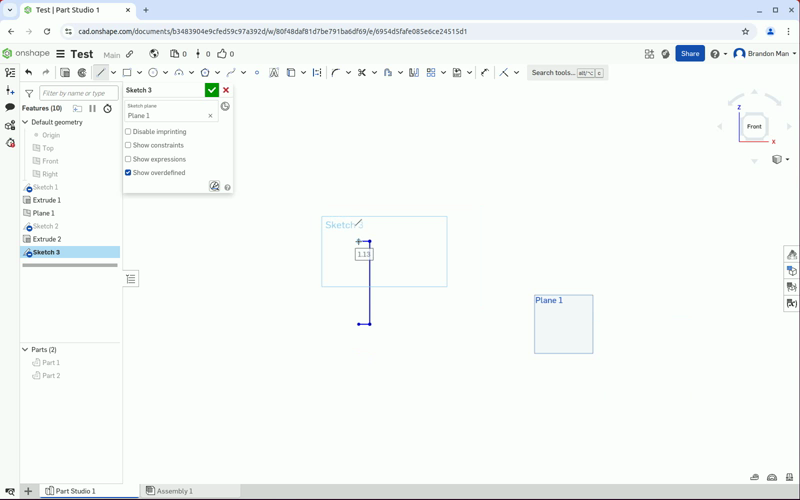
scroll(-6)
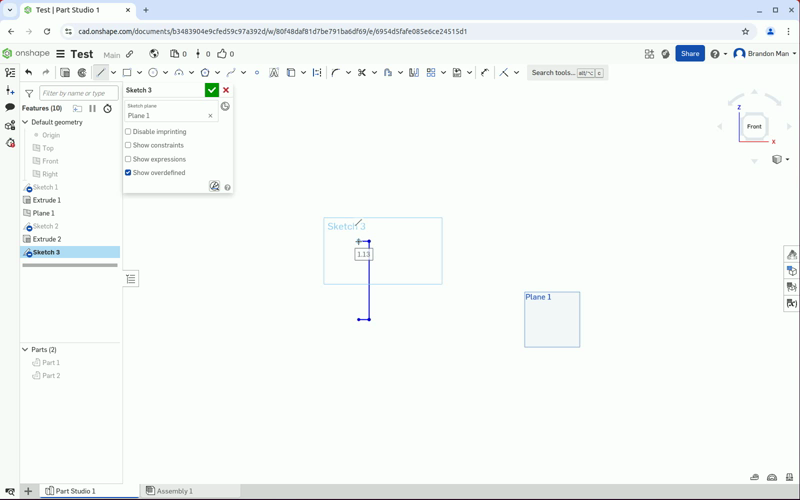
scroll(-6)
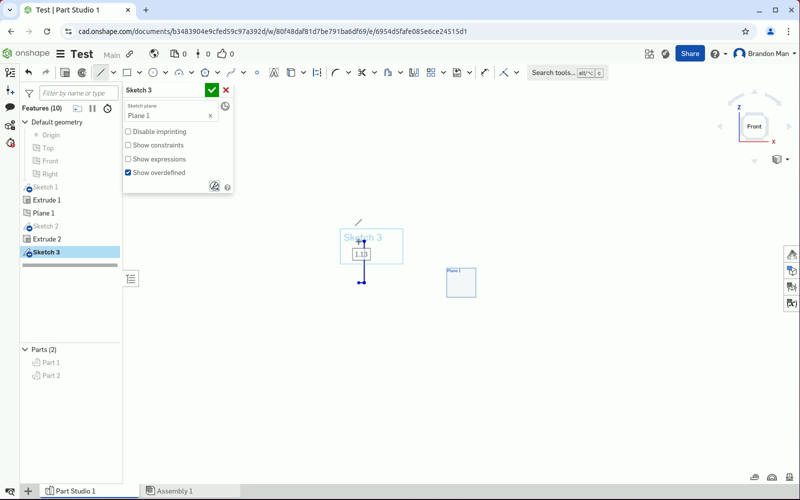
key_up(shift)
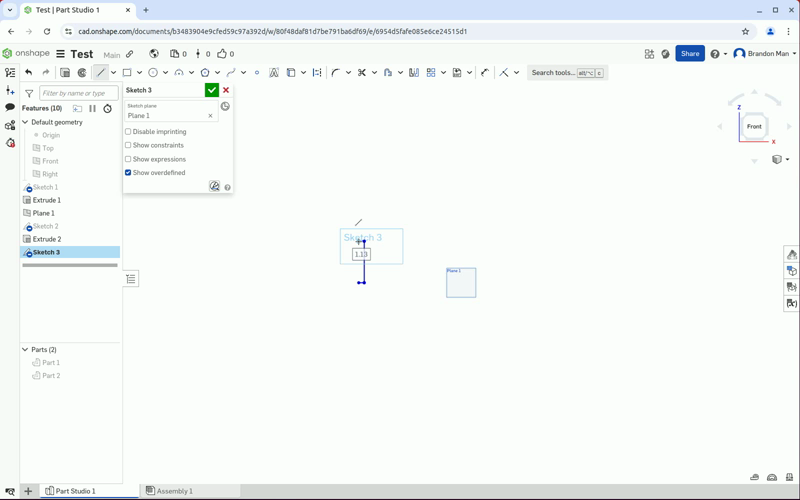
mouse_move(388, 241)
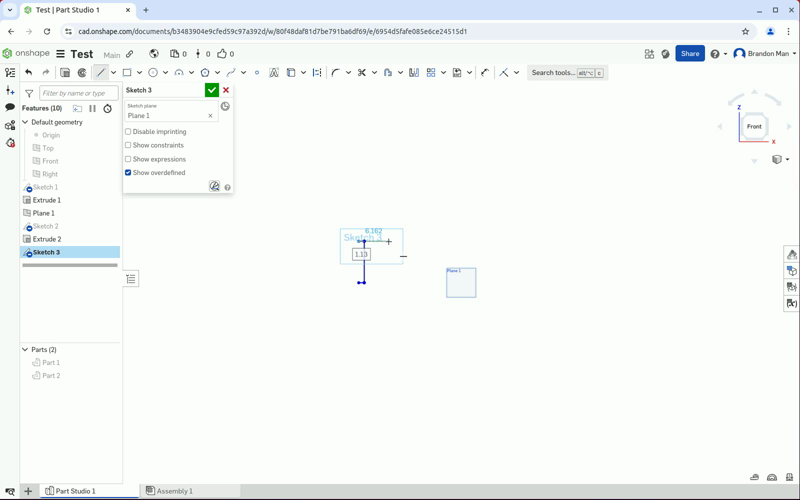
key_down(shift)
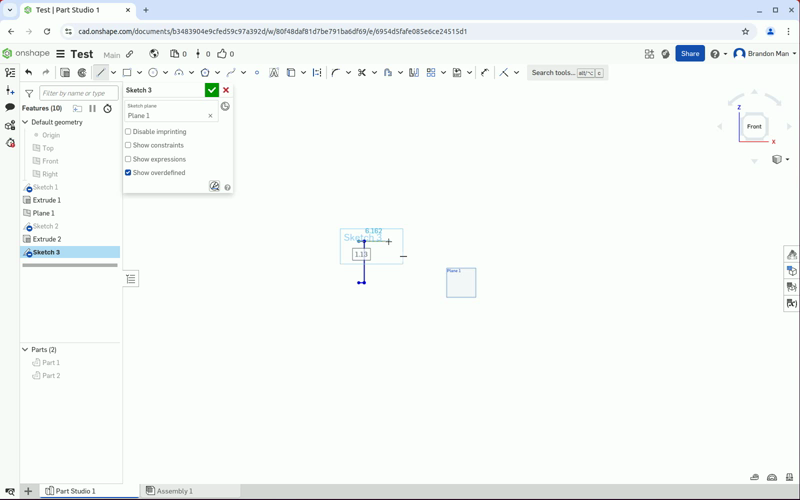
mouse_move(358, 282)
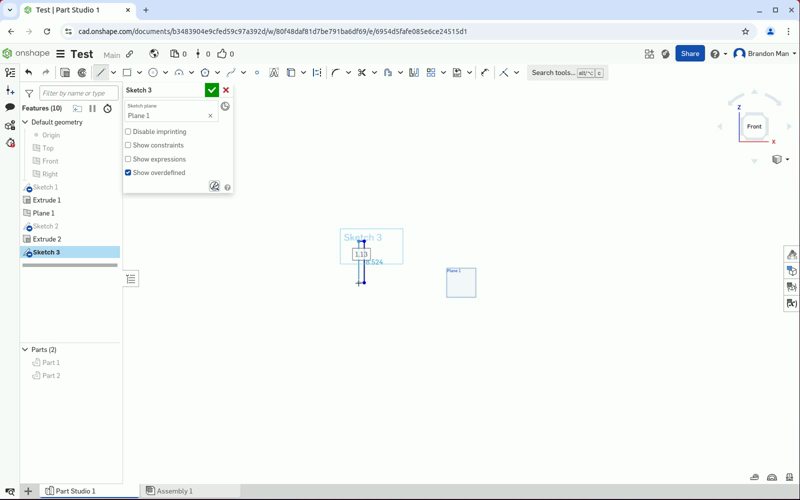
key_up(shift)
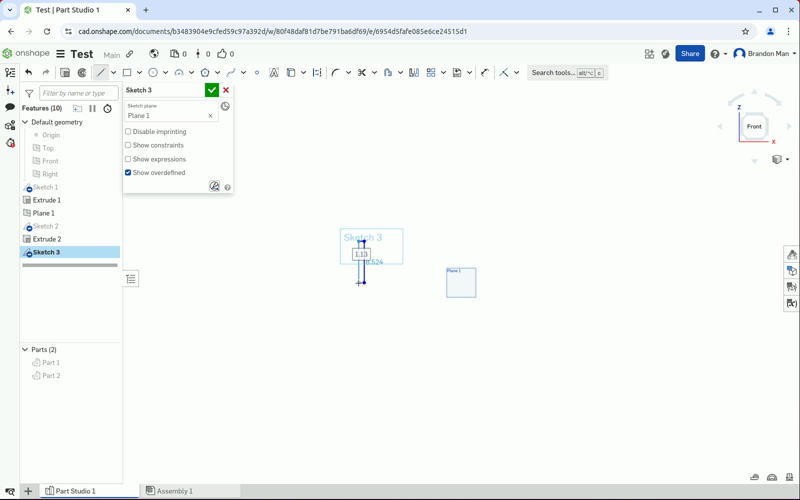
click(358, 282)
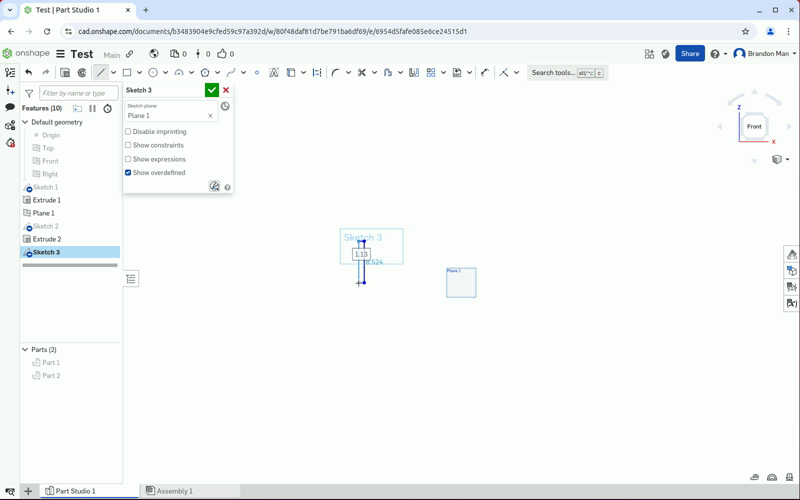
key(esc)
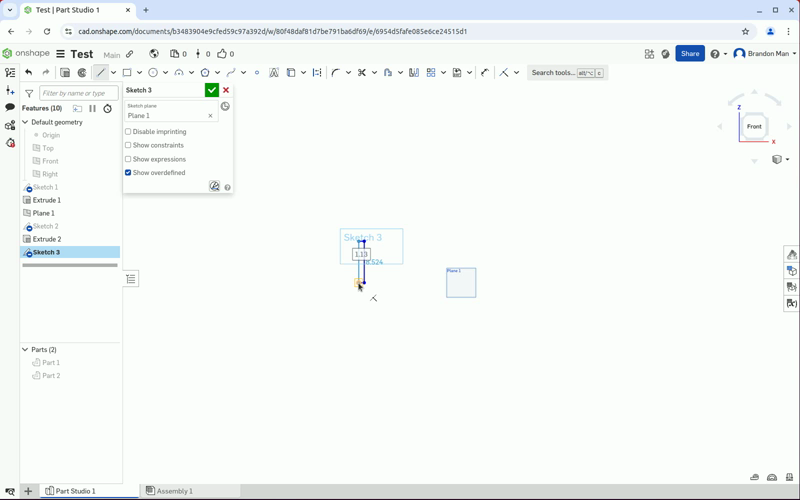
mouse_move(360, 275)
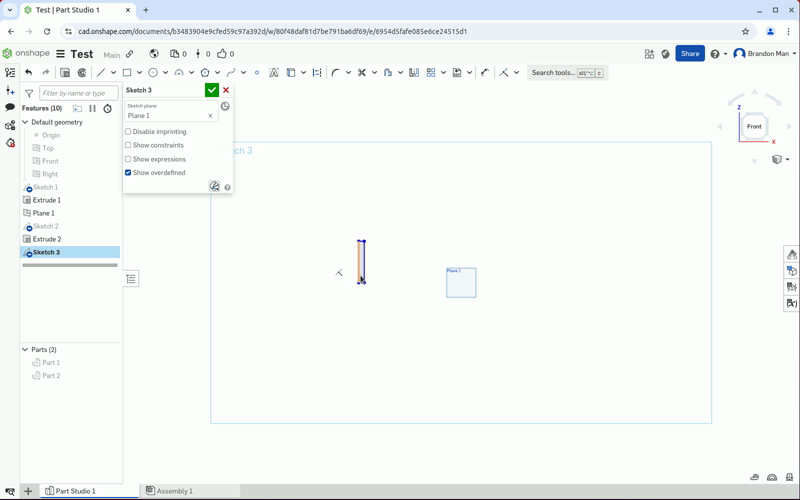
scroll(6)
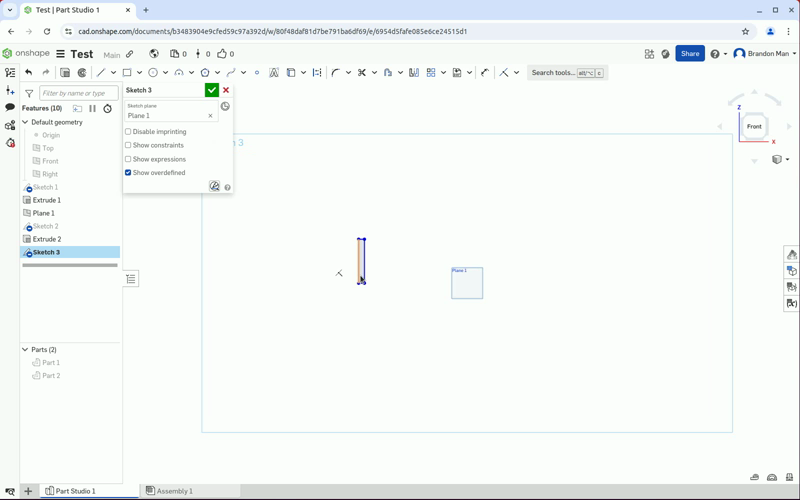
scroll(6)
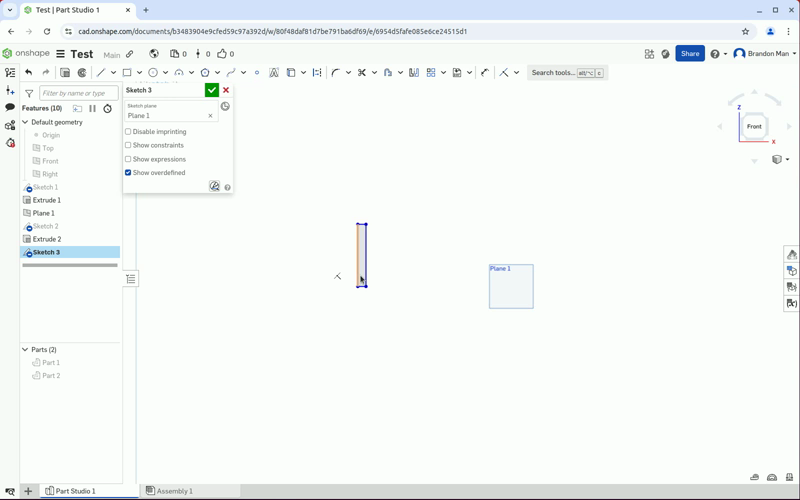
scroll(6)
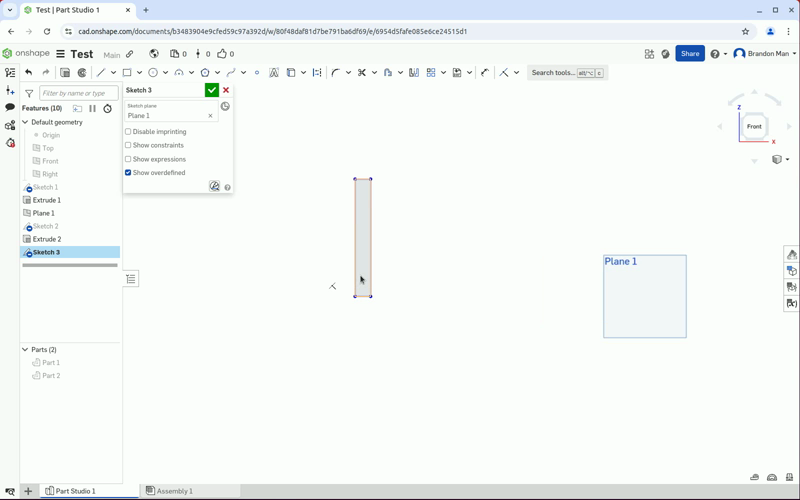
scroll(6)
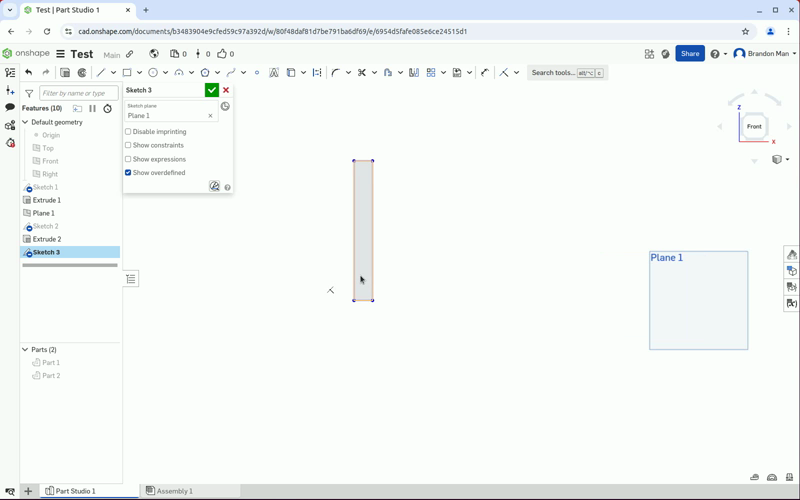
scroll(6)
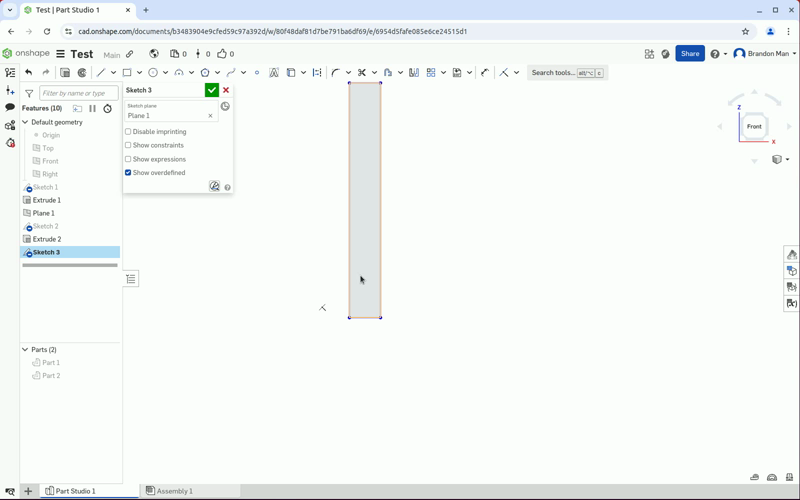
scroll(6)
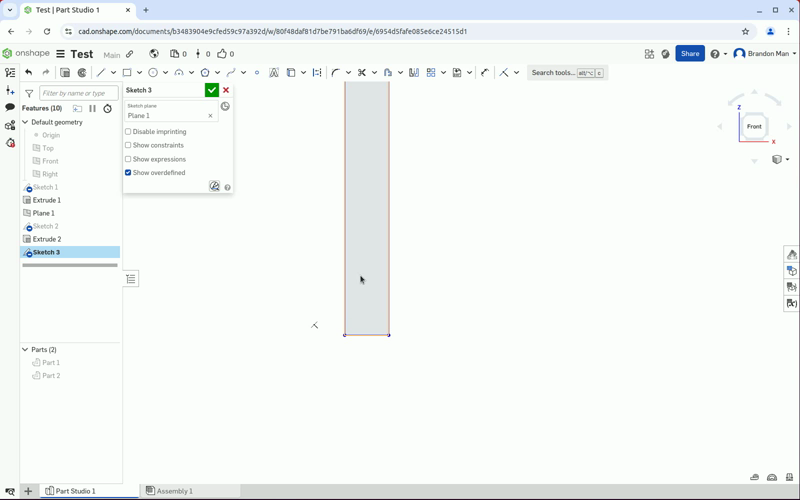
scroll(6)
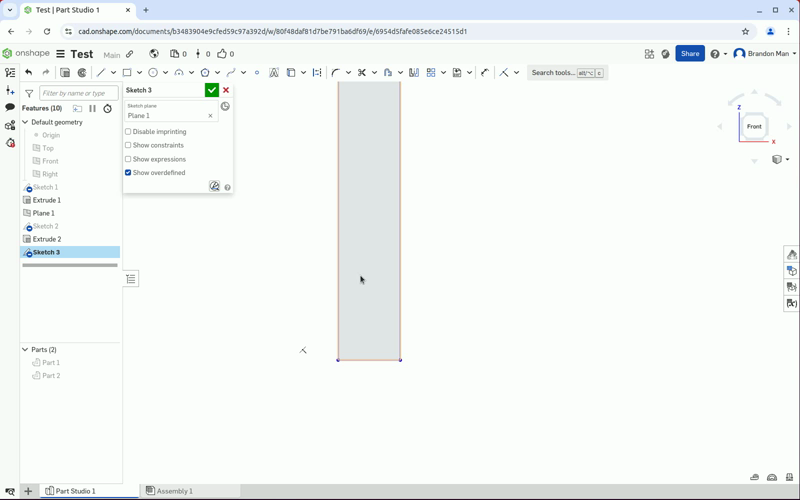
click(360, 275)
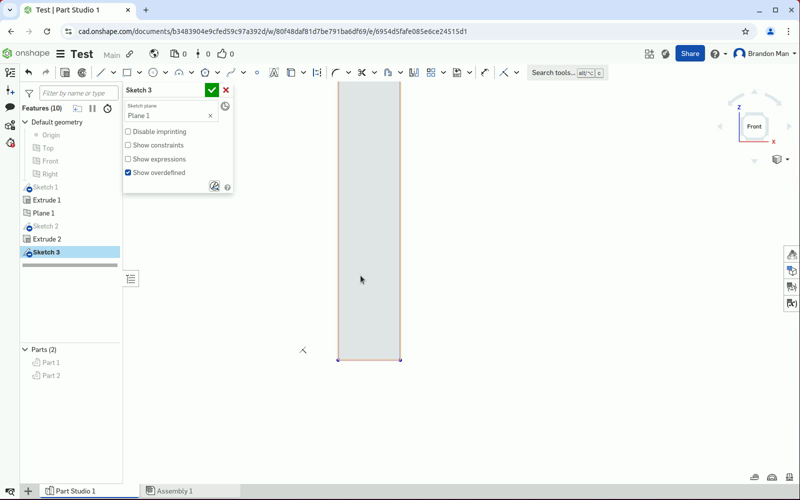
scroll(-6)
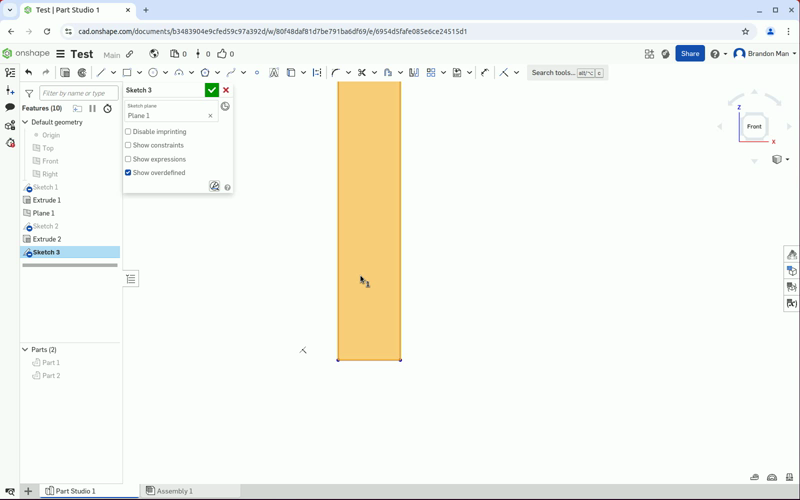
scroll(-6)
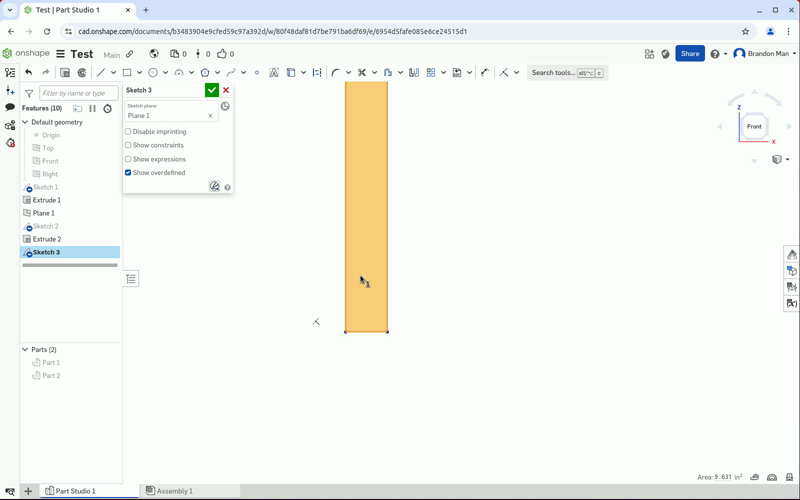
scroll(-6)
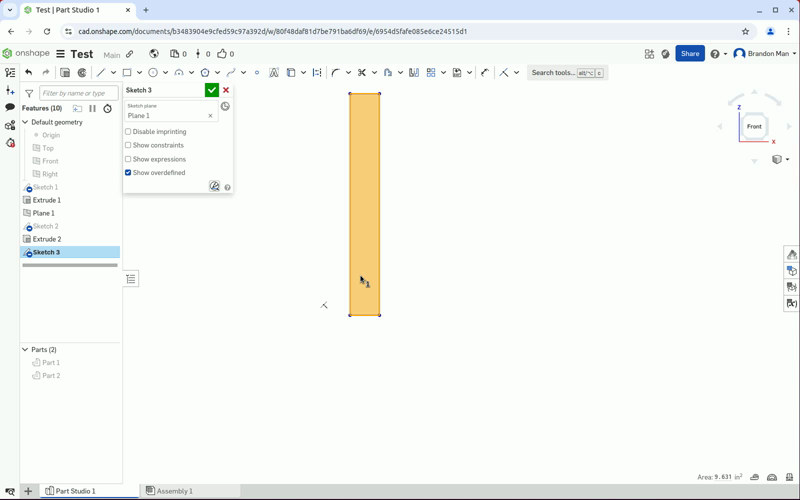
scroll(-6)
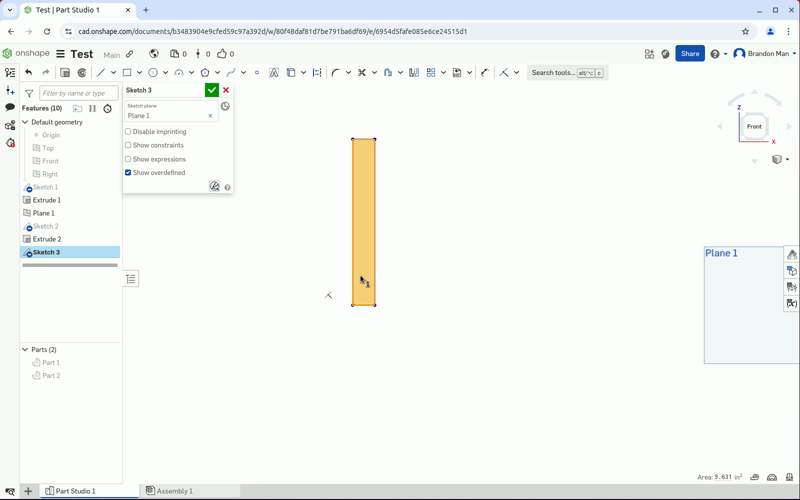
scroll(-6)
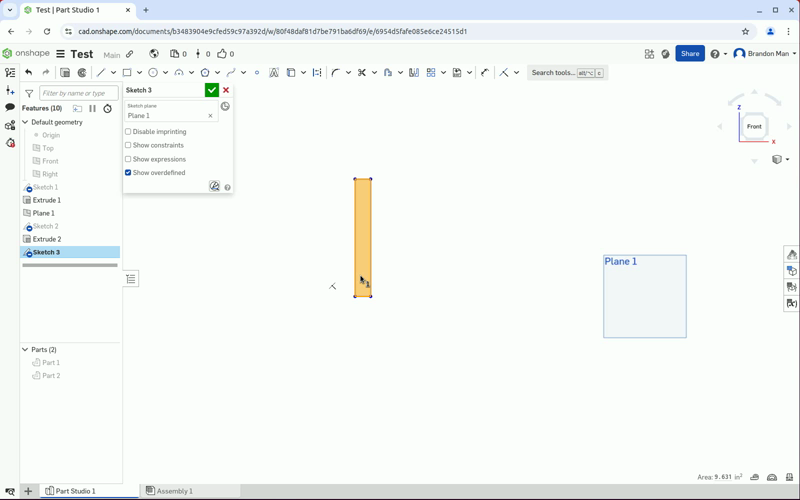
scroll(-6)
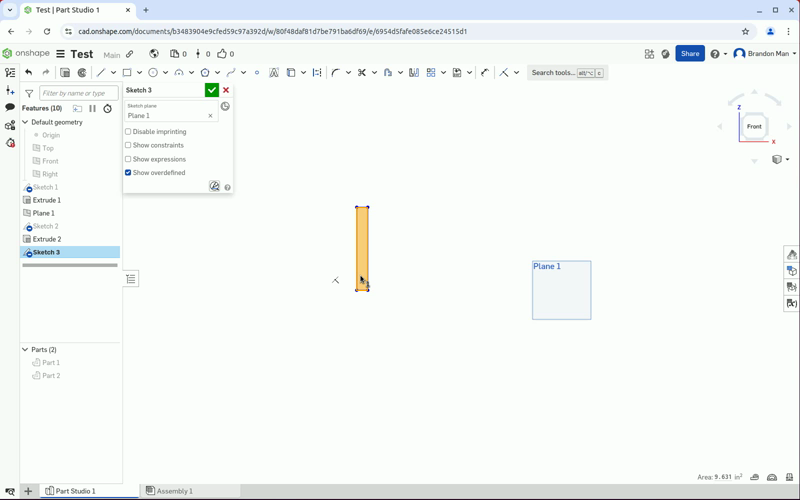
scroll(-6)
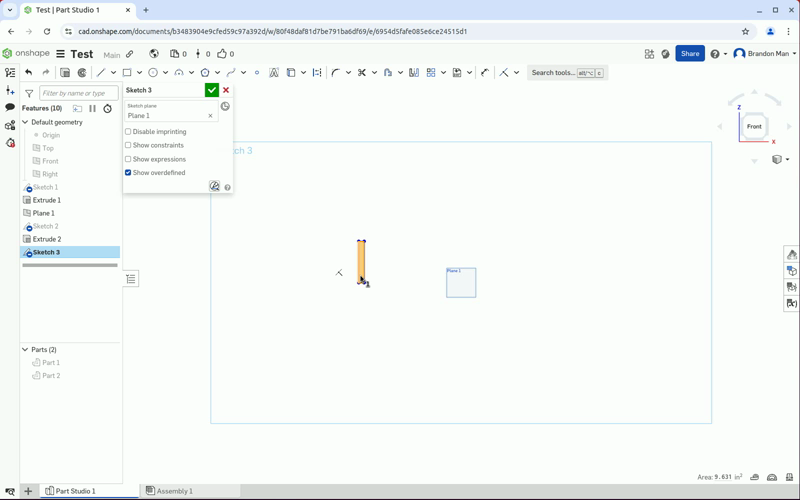
mouse_move(73, 352)
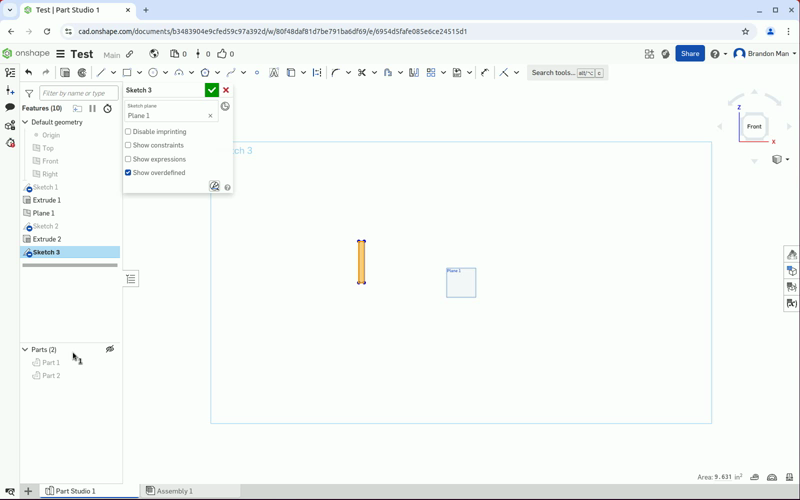
key(shift+y)
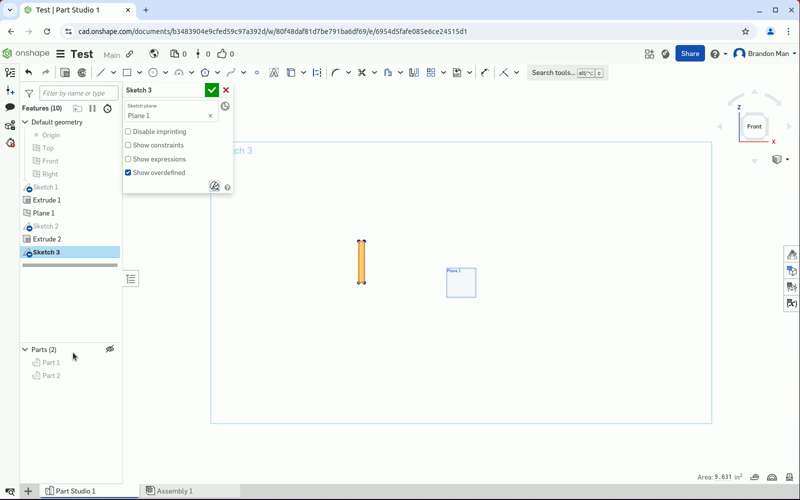
key(shift+e)
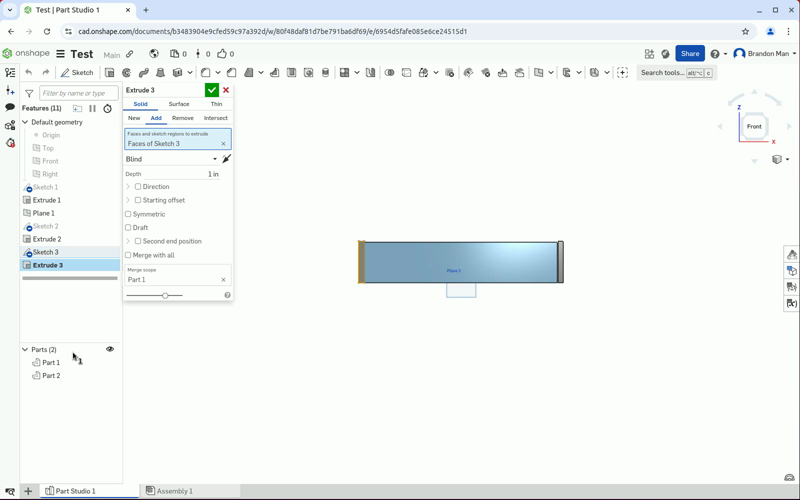
mouse_move(143, 106)
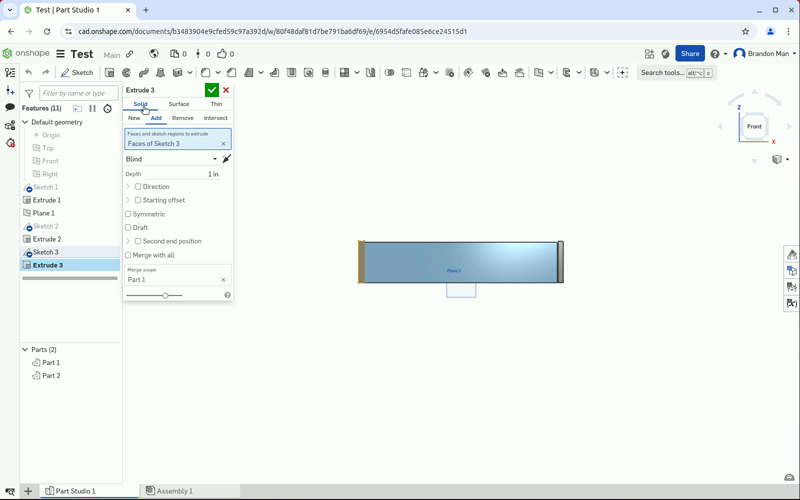
click(143, 106)
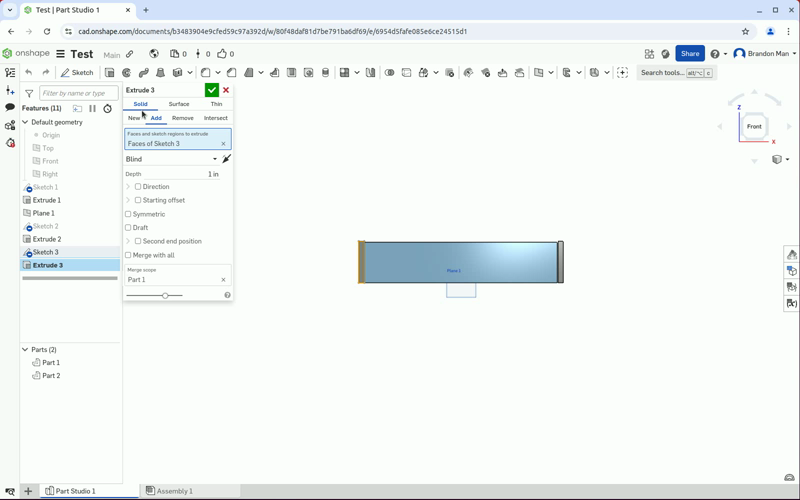
mouse_move(137, 120)
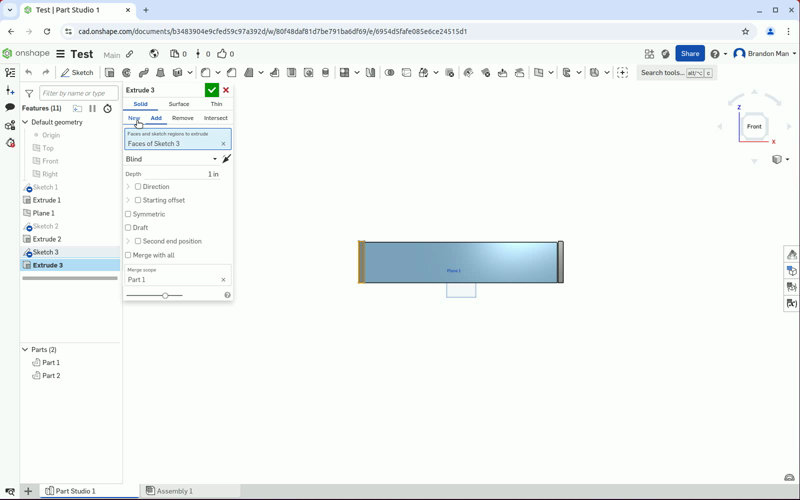
click(137, 120)
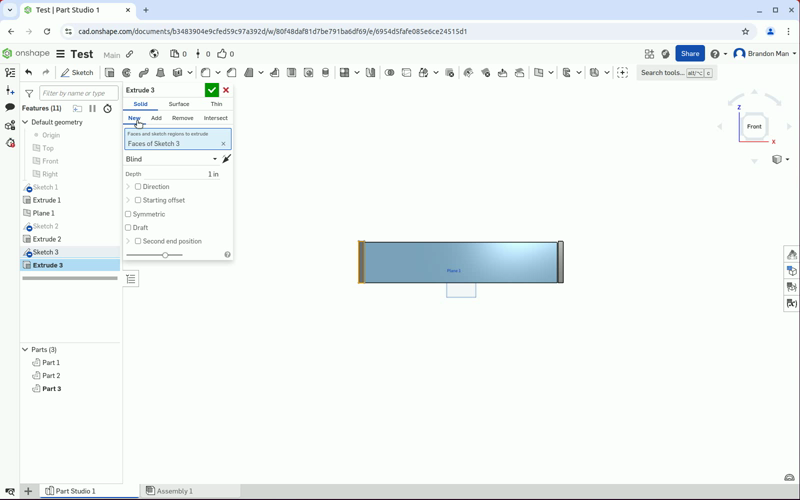
key(tab, 4)
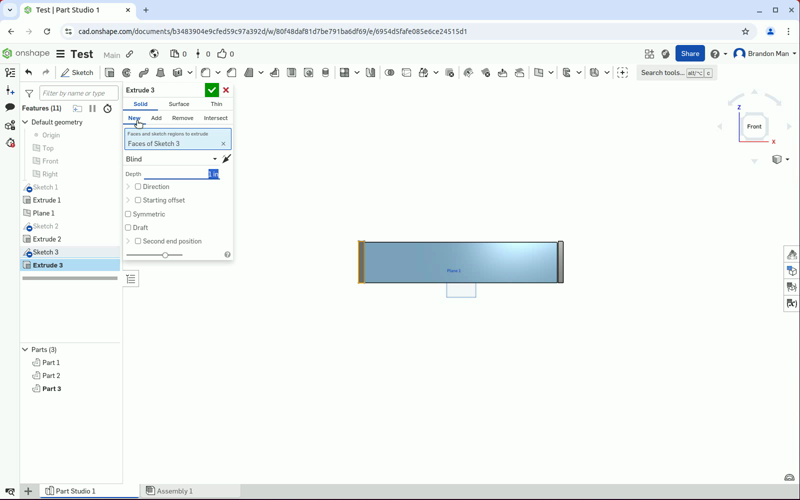
text(-20.942)
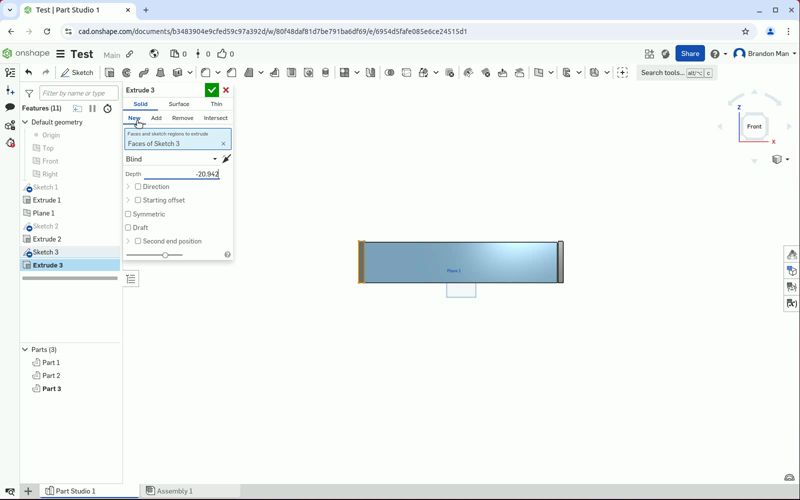
key(enter)
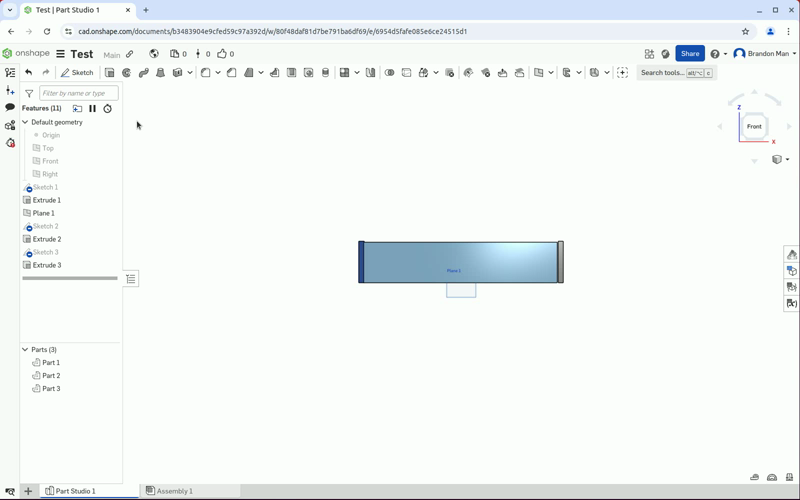
key(shift+h)
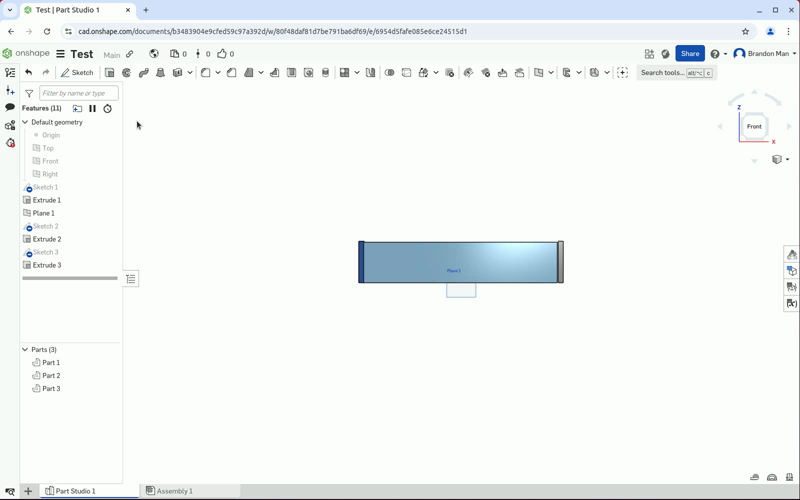
key(shift+h)
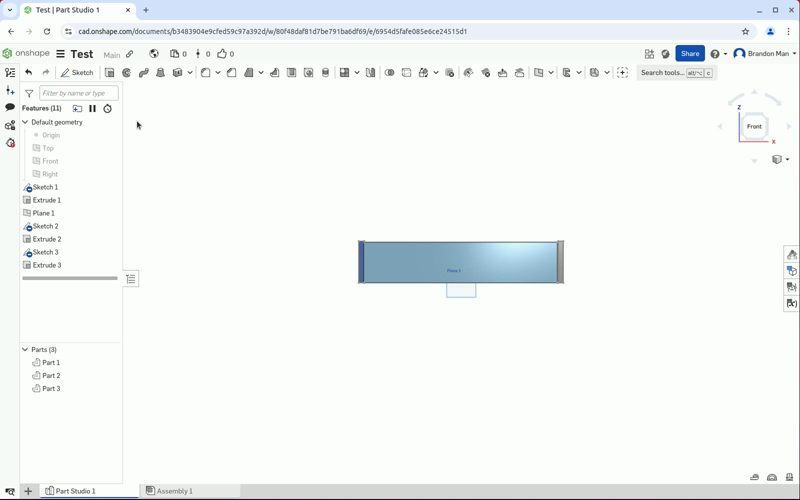
key(shift+7)
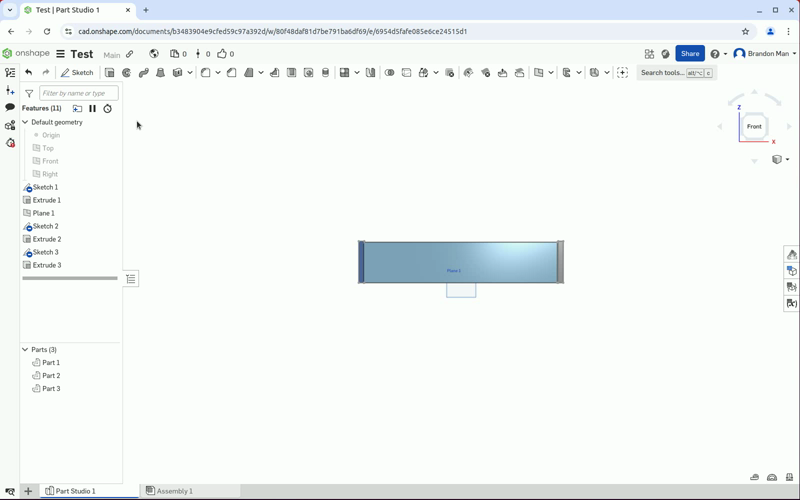
key(left, 2)
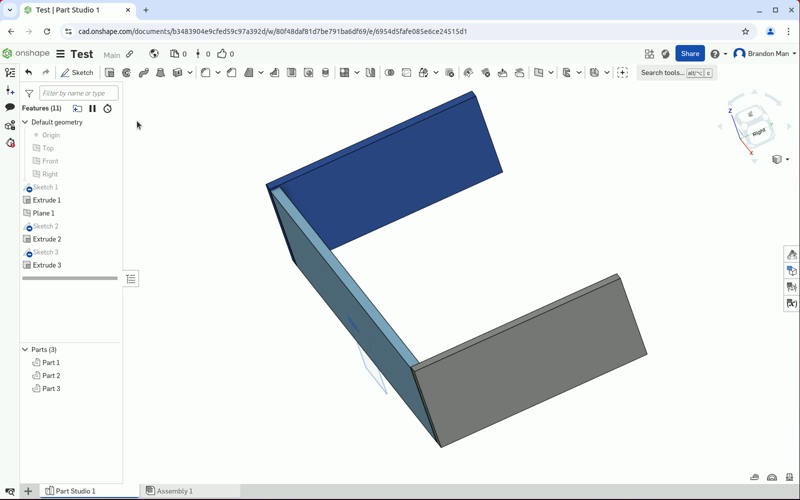
key(down, 2)
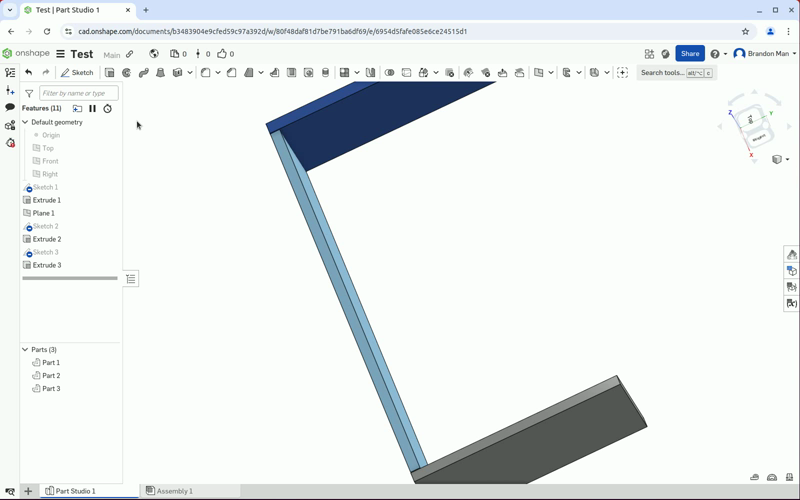
key(up, 2)
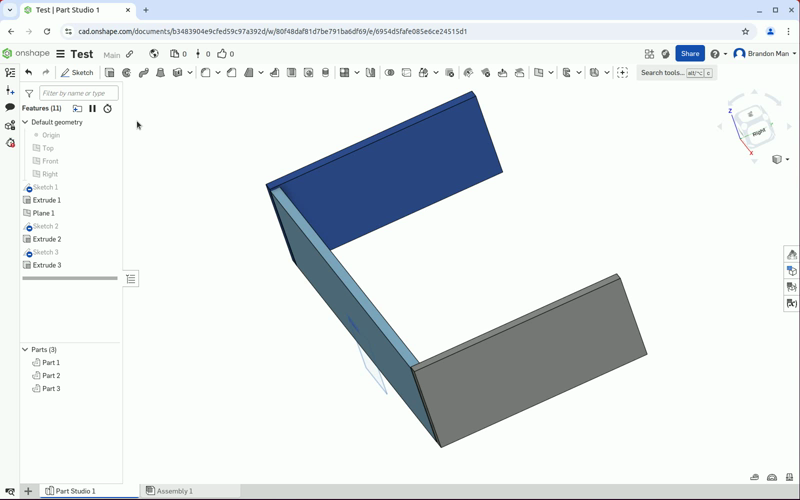
key(right, 2)
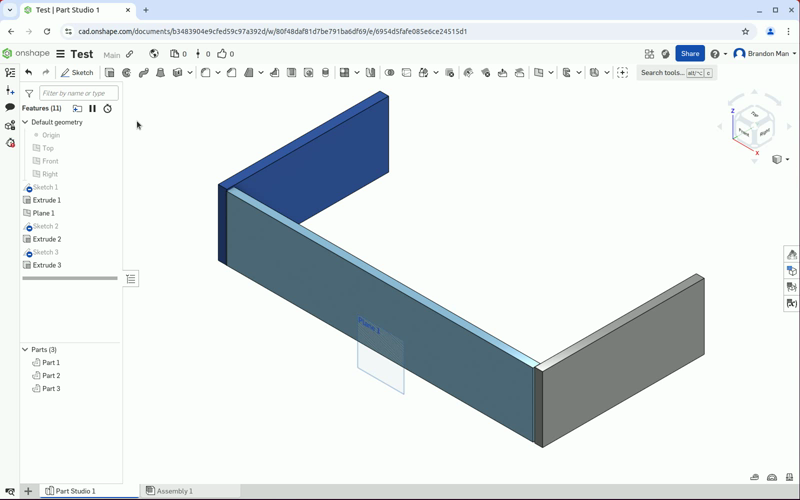
mouse_move(73, 189)
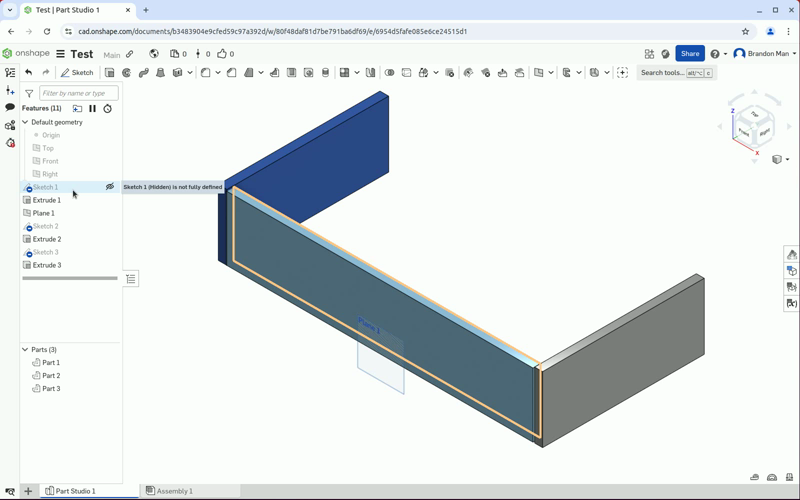
click(73, 189)